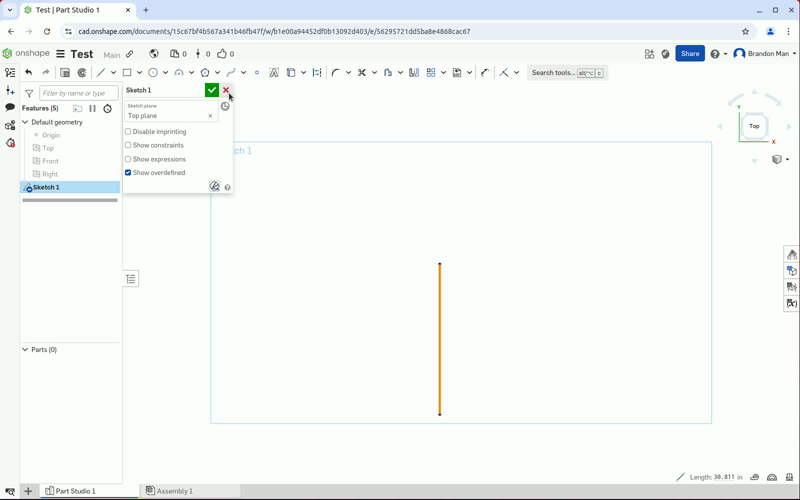
key(shift+h)
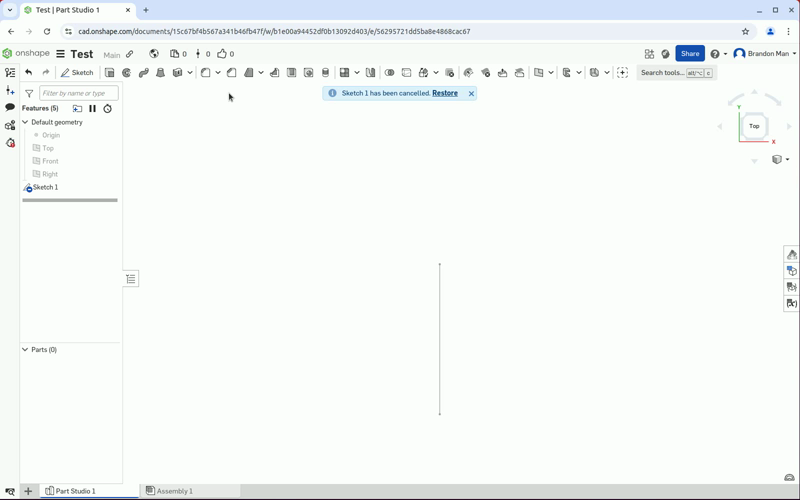
mouse_move(73, 352)
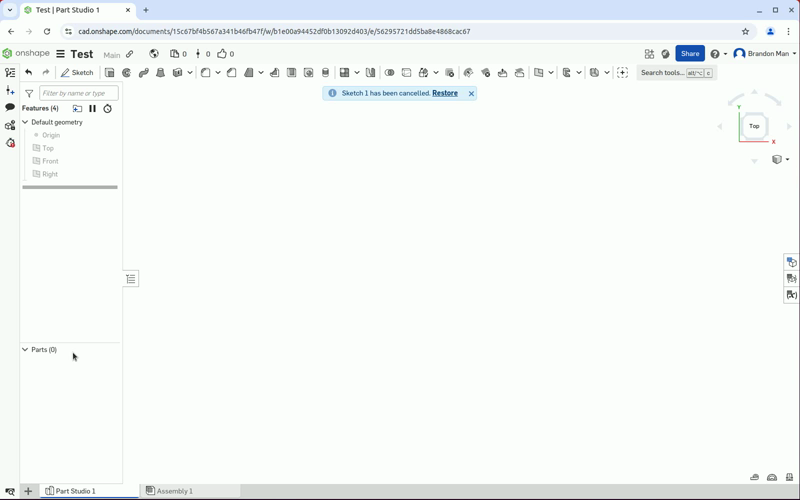
key(y)
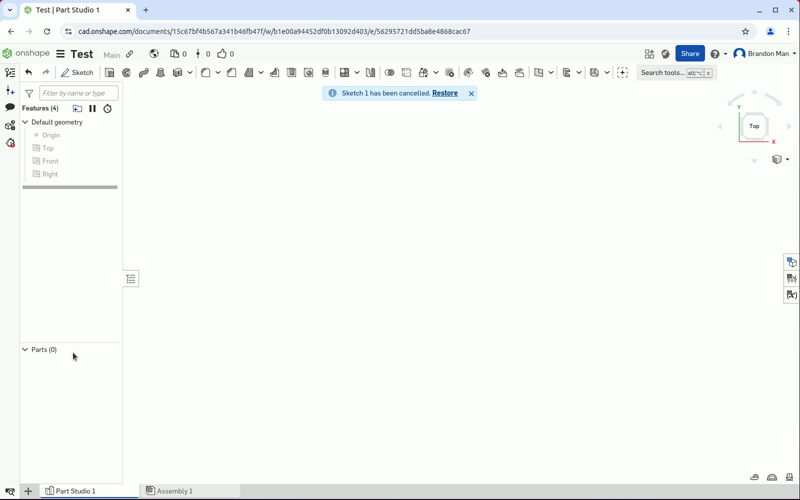
key(shift+p)
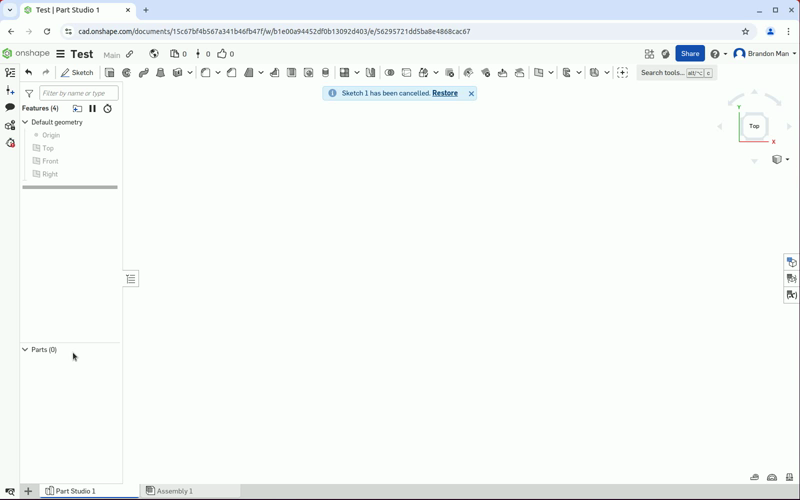
key(space)
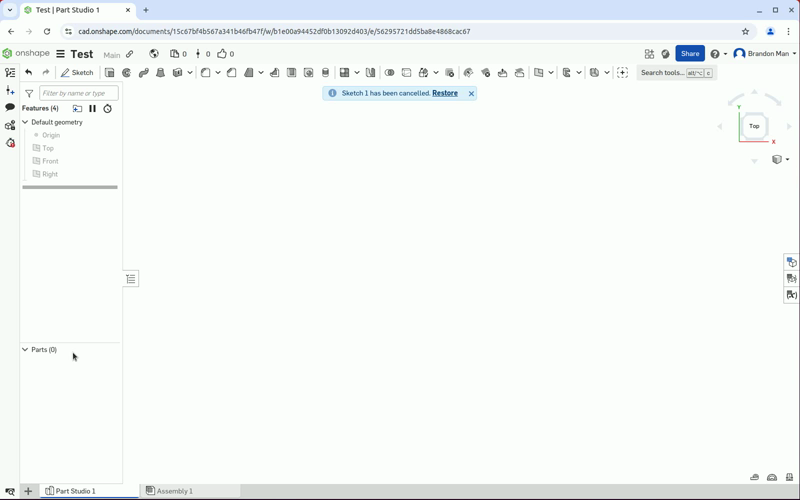
key_down(shift)
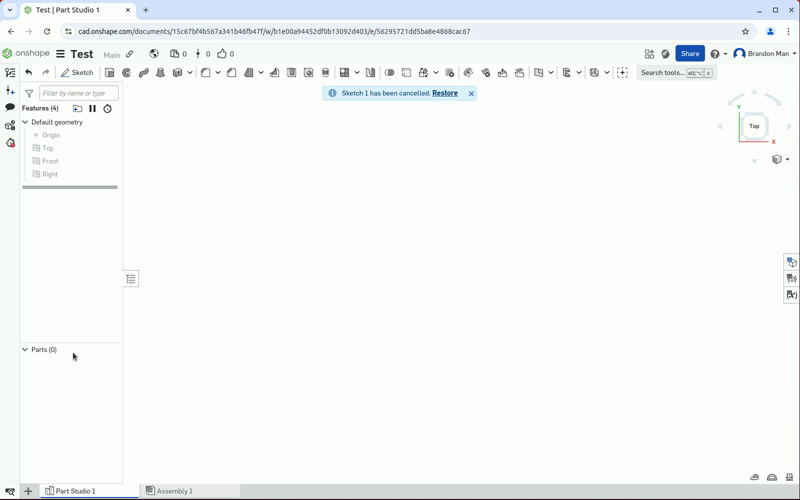
key(up)
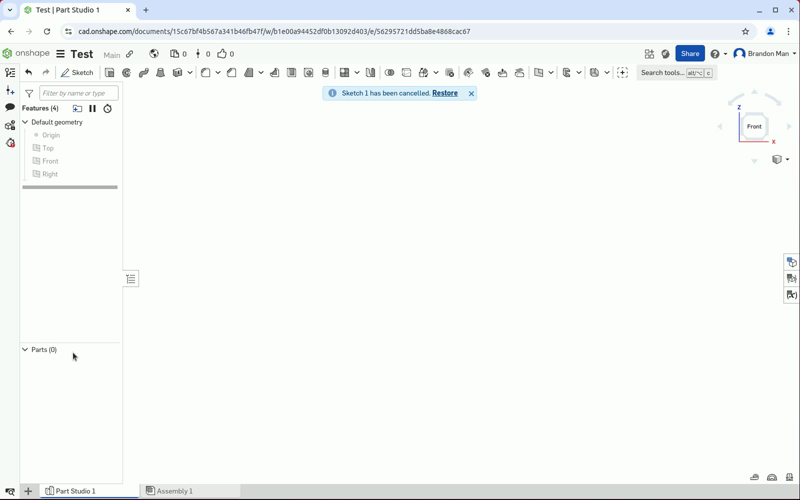
key_up(shift)
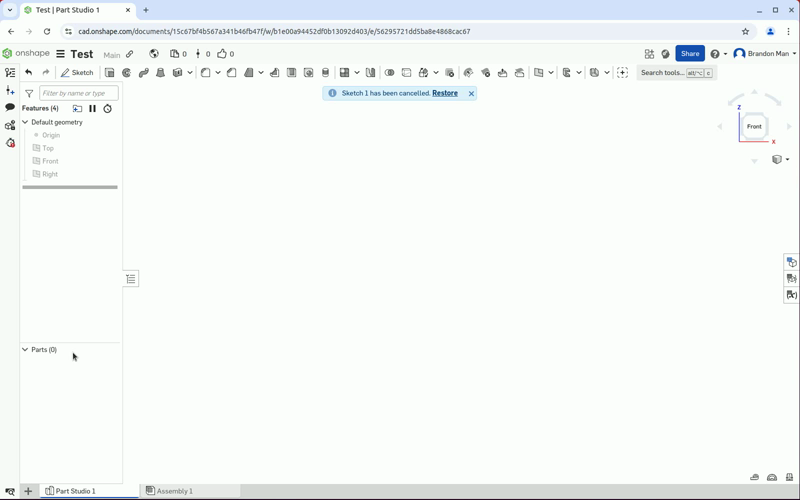
mouse_move(73, 352)
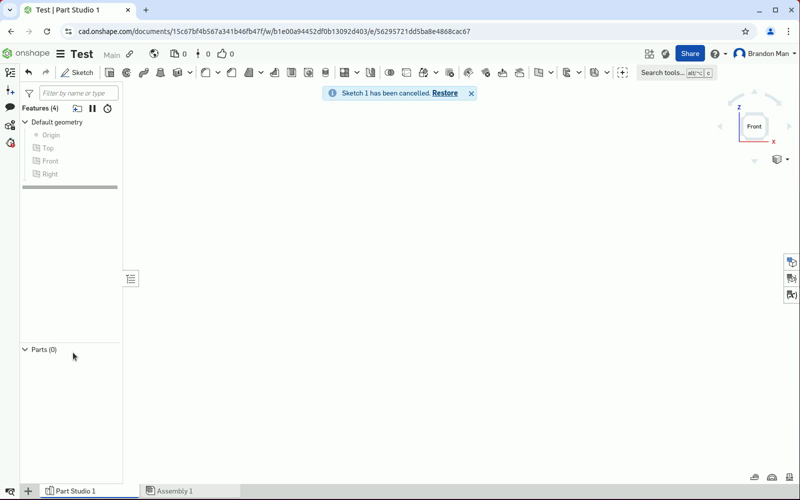
key(shift+y)
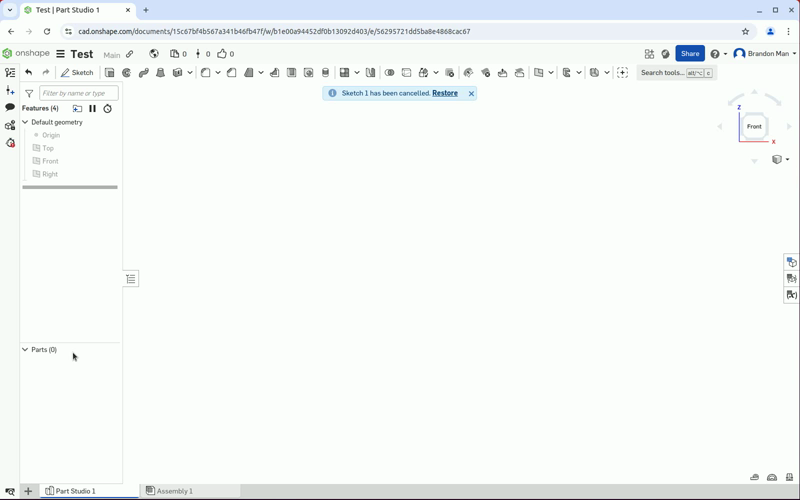
key(shift+s)
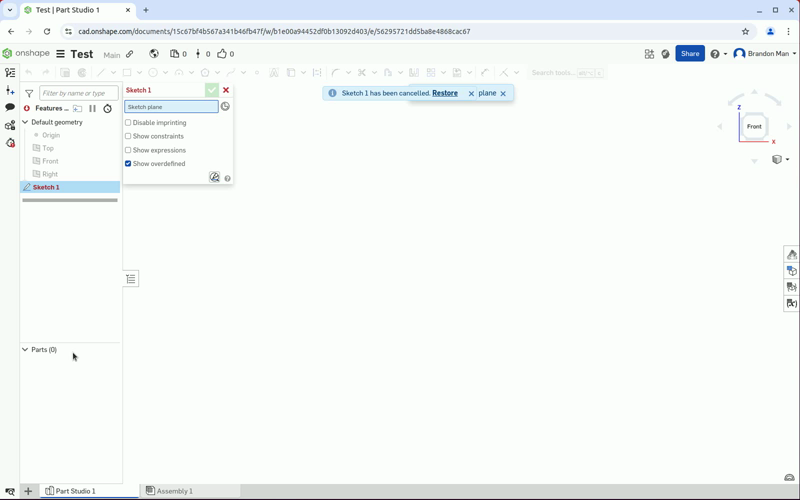
mouse_move(73, 163)
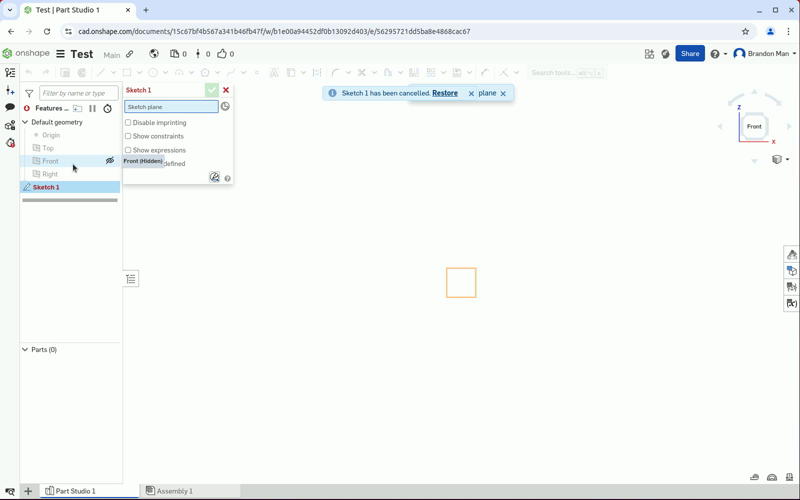
click(73, 163)
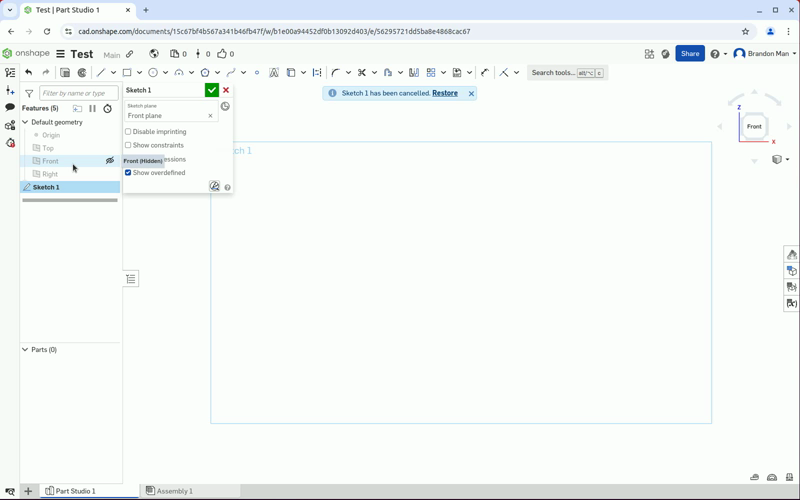
mouse_move(73, 352)
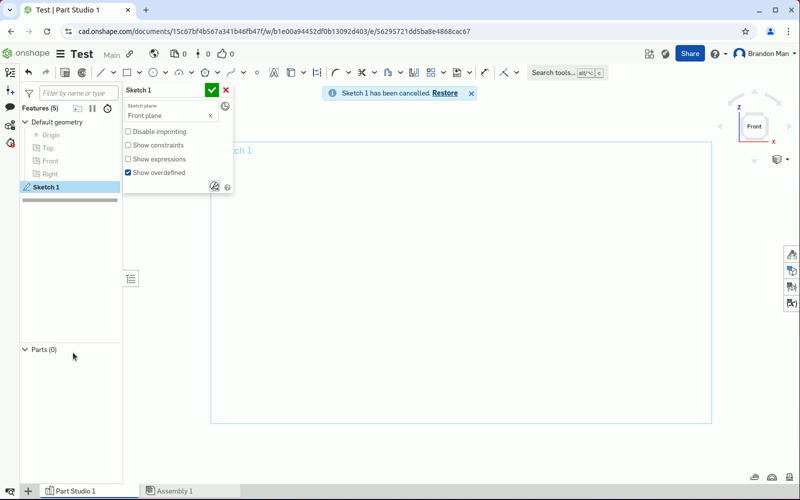
key(y)
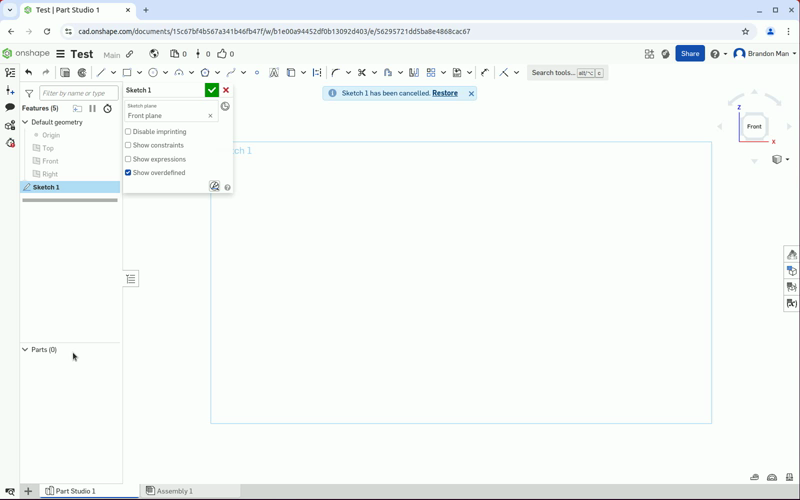
key(l)
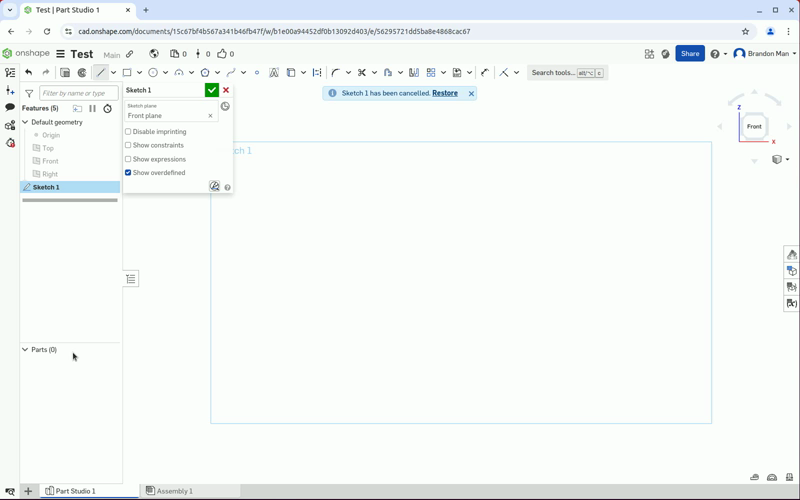
key_down(shift)
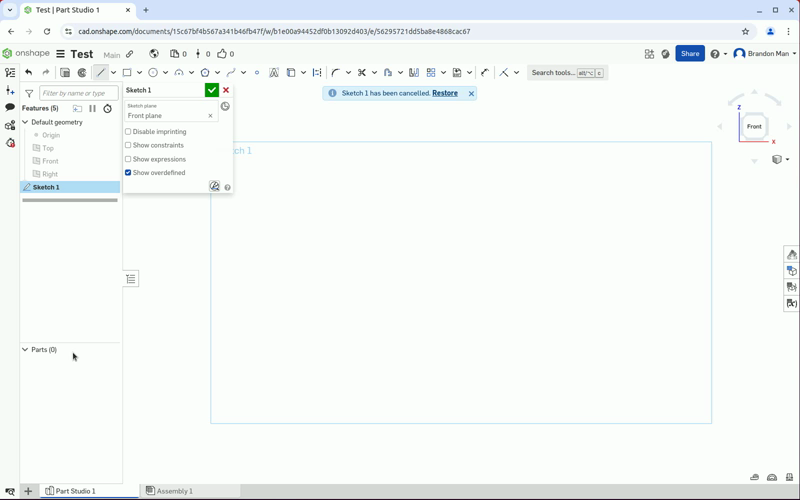
mouse_move(348, 333)
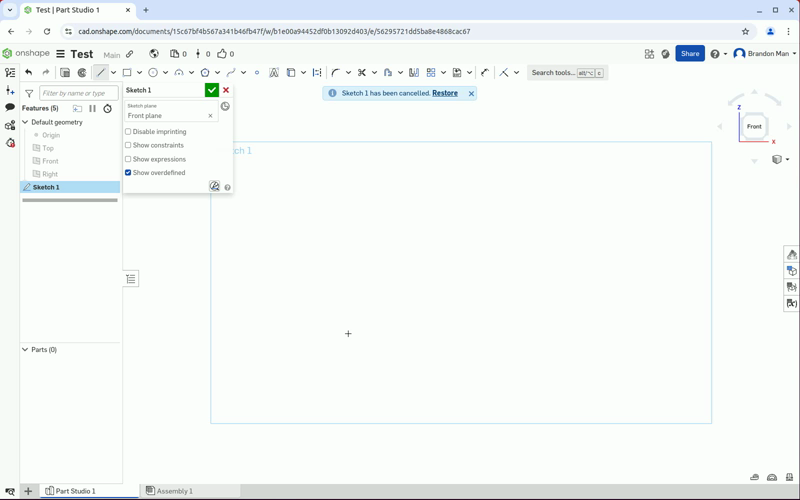
click(348, 333)
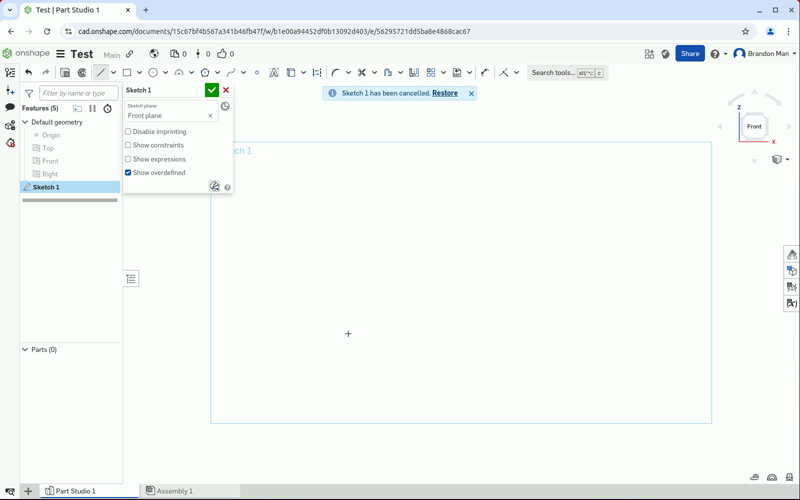
key_up(shift)
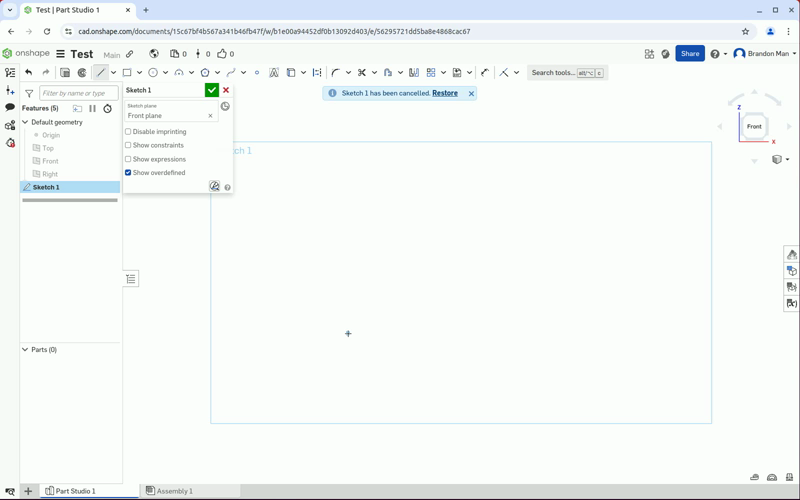
key_down(shift)
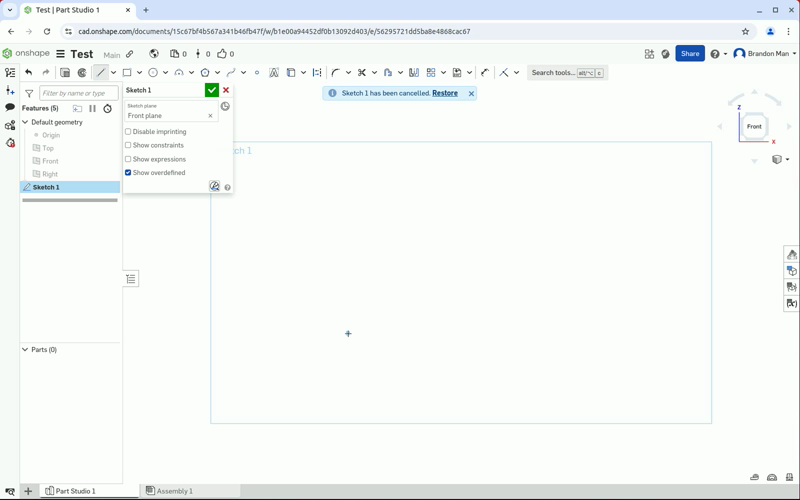
mouse_move(572, 333)
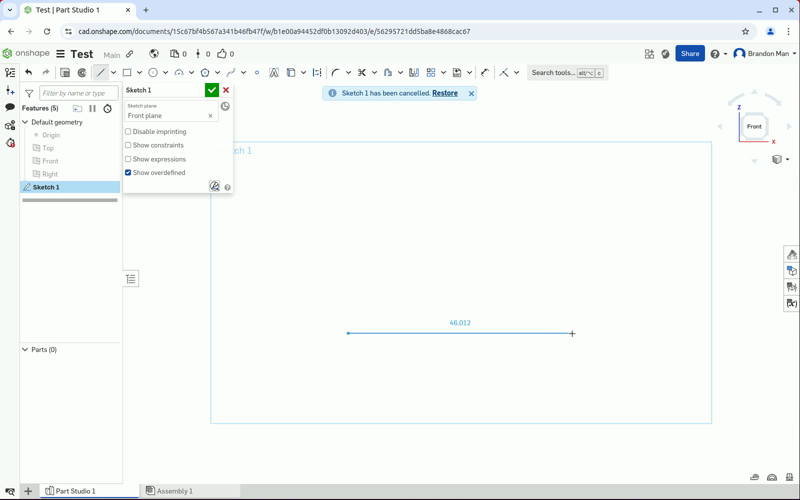
click(572, 333)
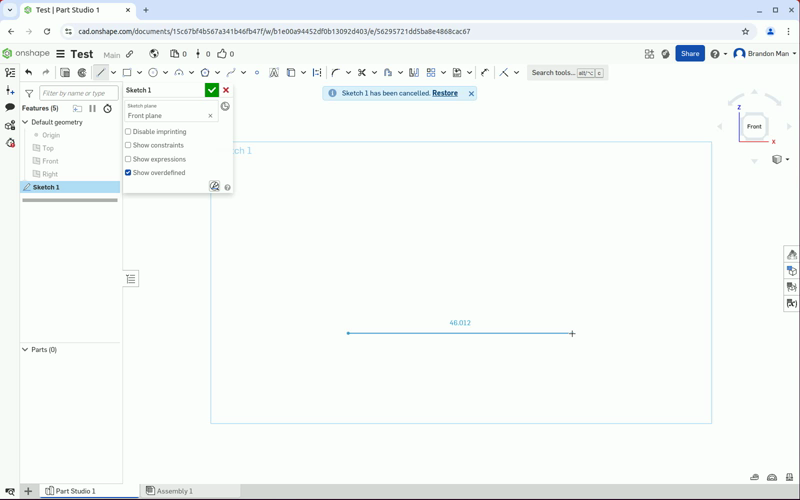
key_up(shift)
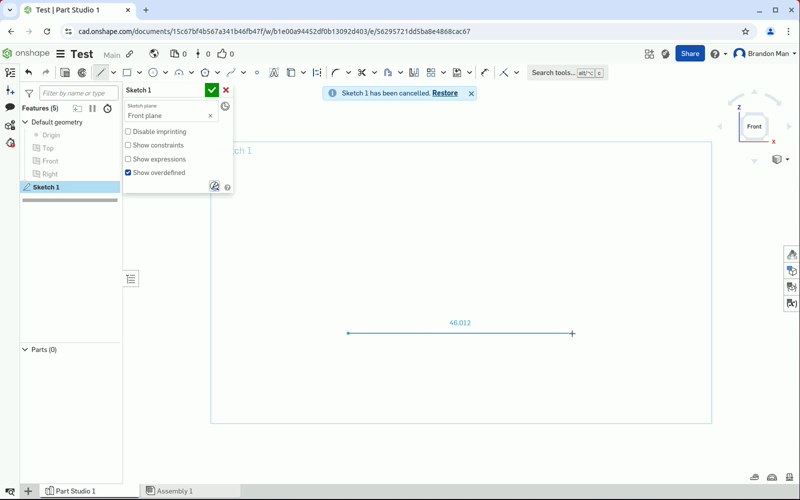
key_down(shift)
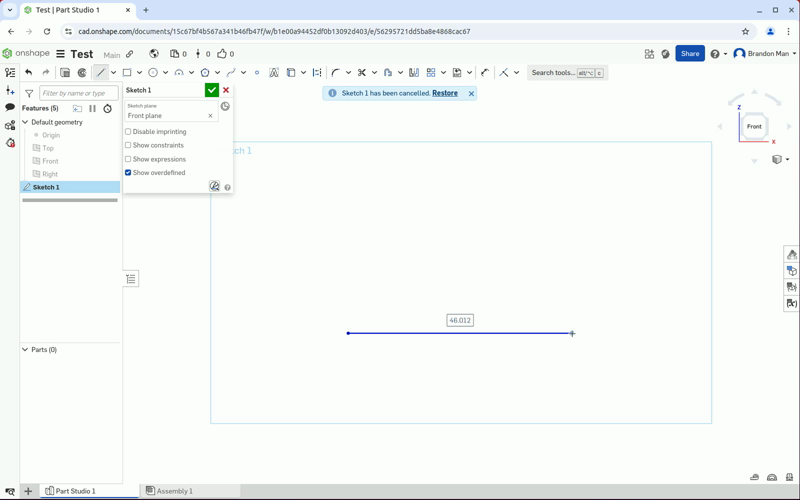
mouse_move(572, 234)
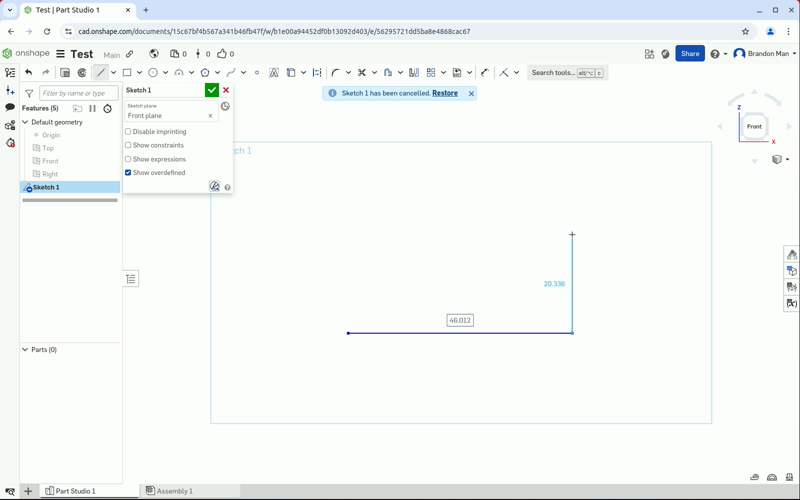
click(572, 234)
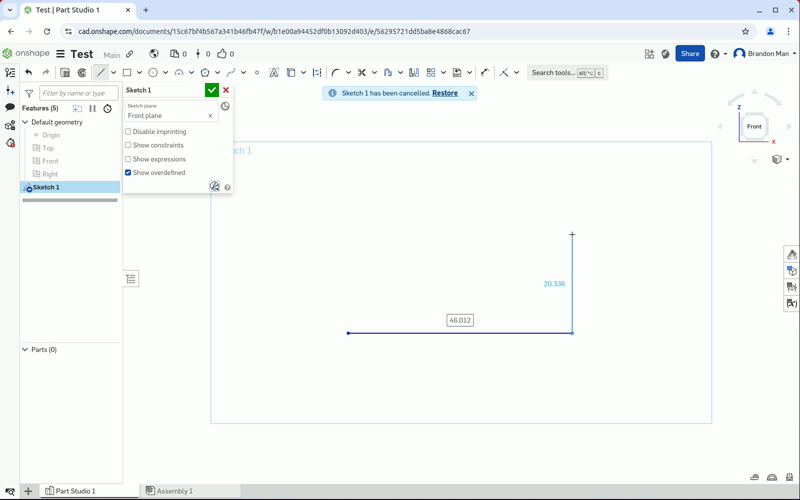
key_up(shift)
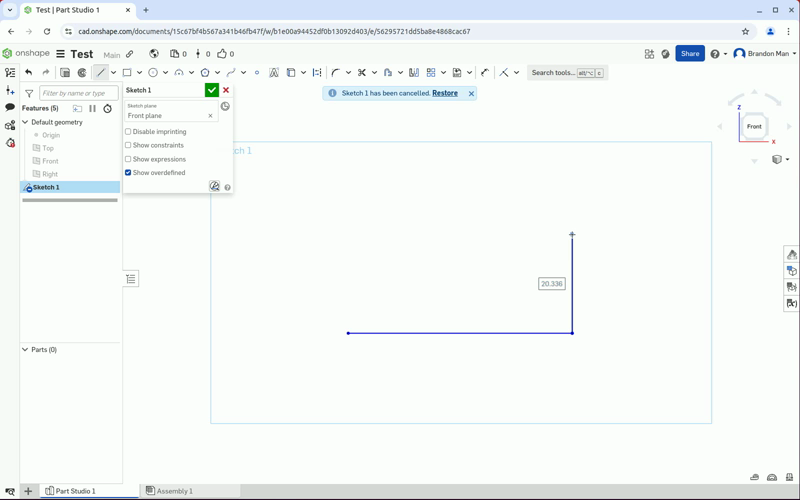
key_down(shift)
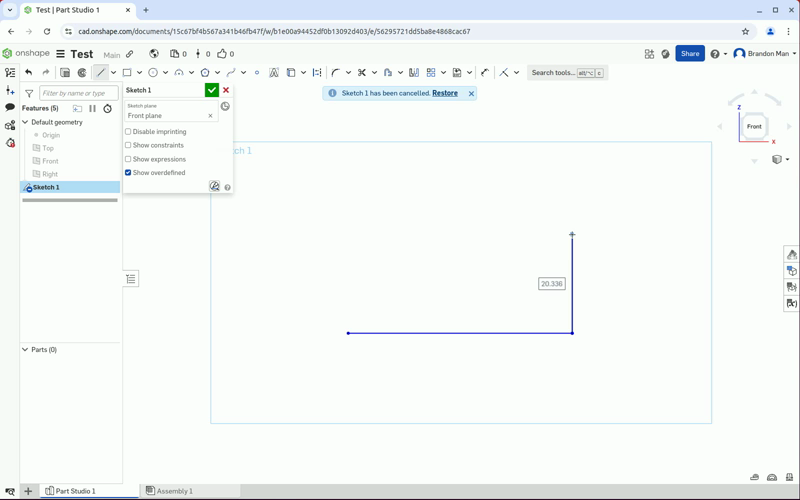
mouse_move(348, 234)
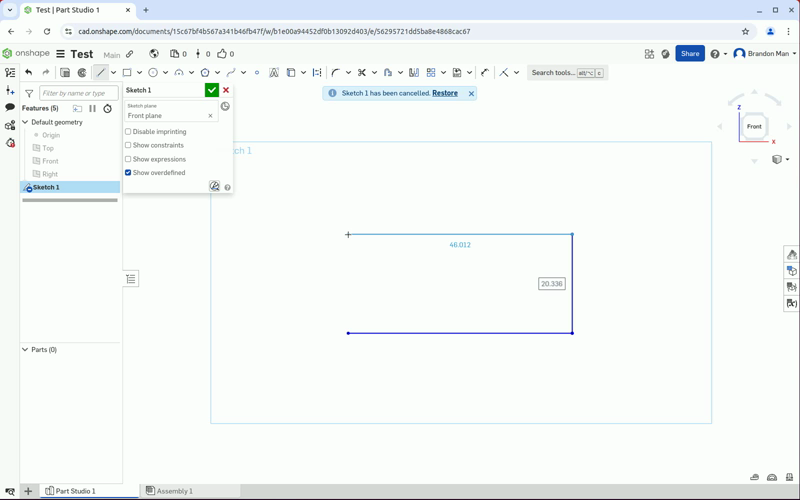
click(348, 234)
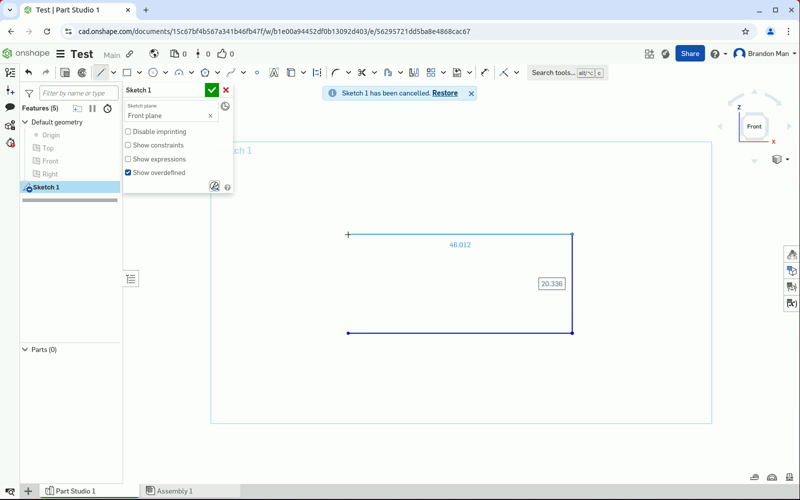
key_up(shift)
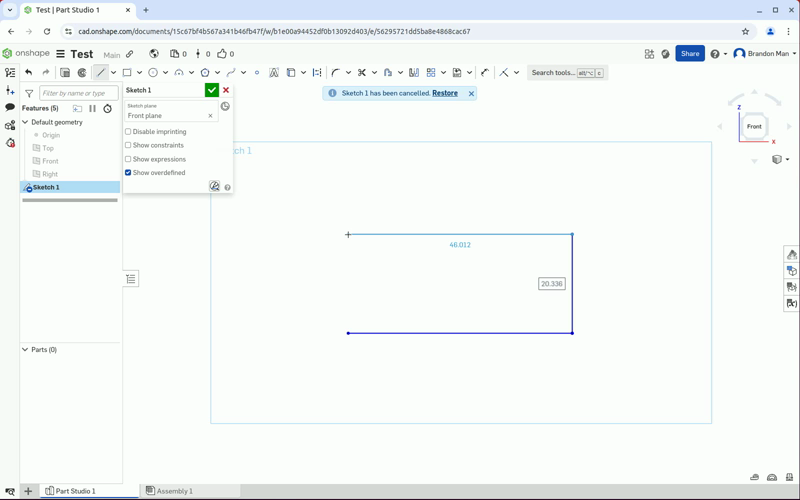
key_down(shift)
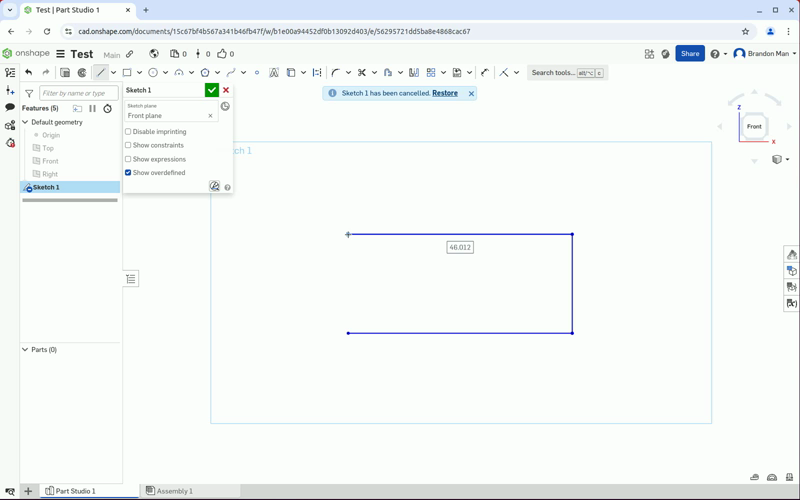
mouse_move(348, 333)
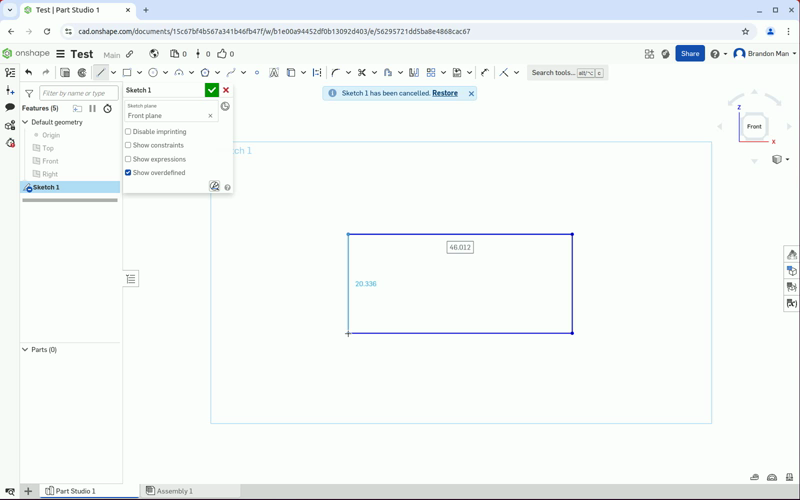
key_up(shift)
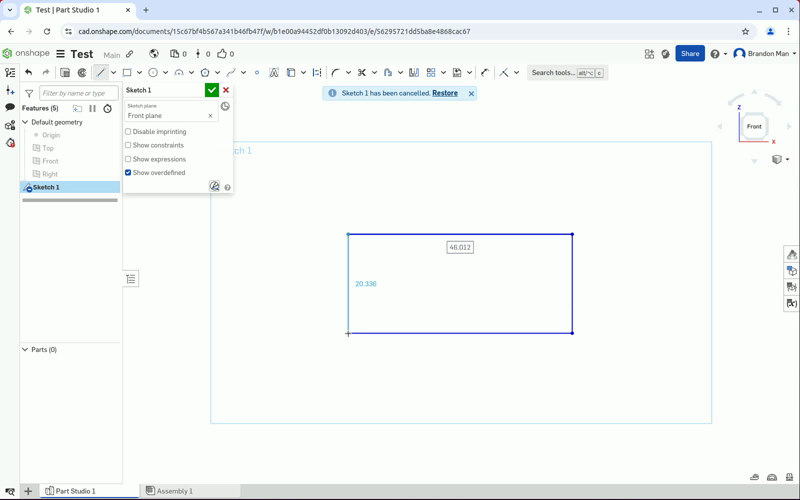
click(348, 333)
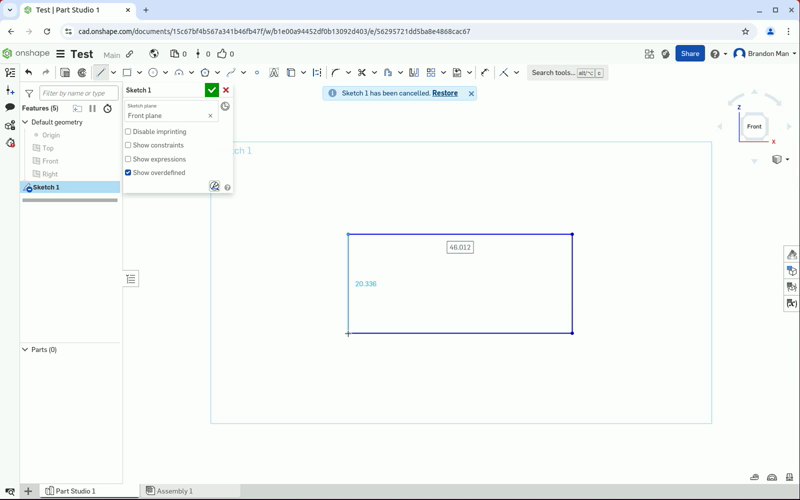
key(esc)
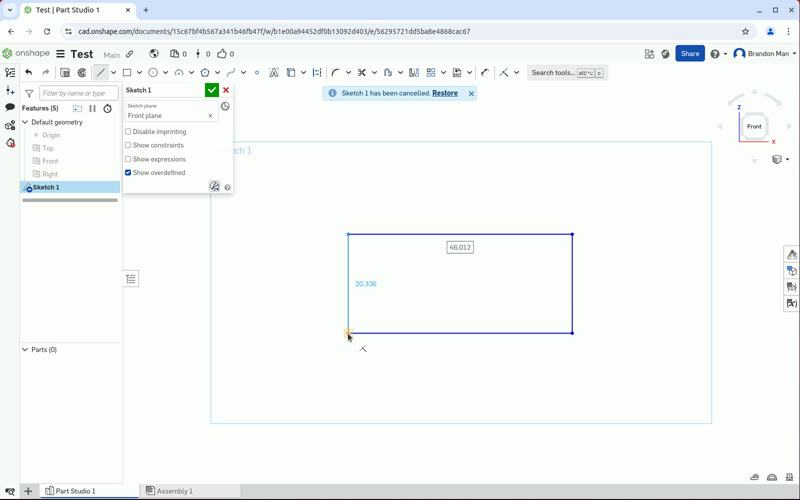
mouse_move(475, 317)
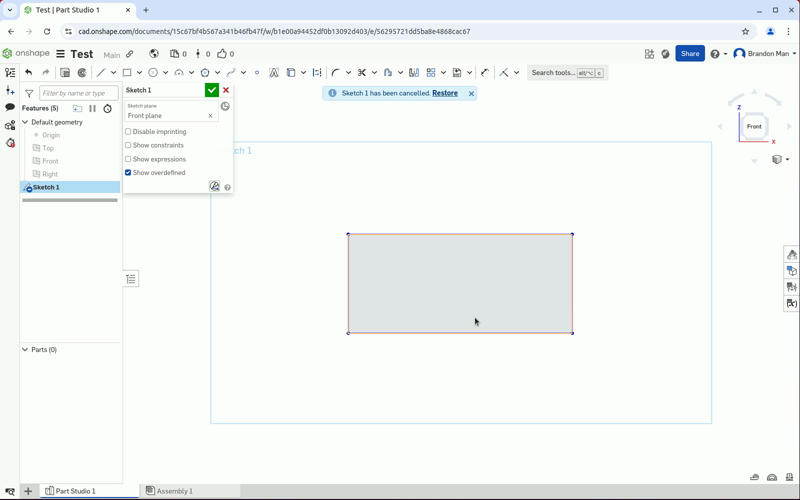
click(475, 317)
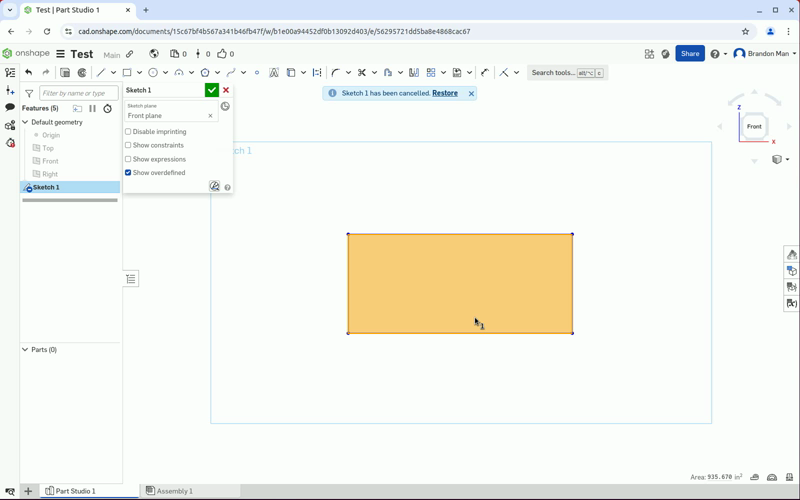
mouse_move(73, 352)
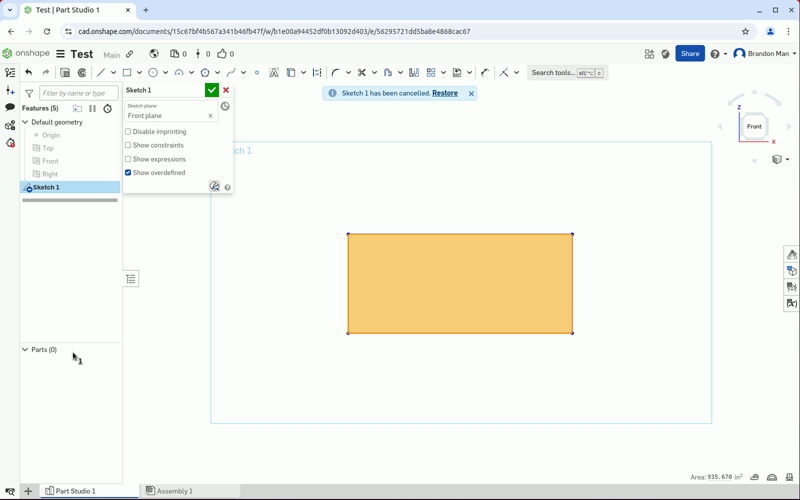
key(shift+y)
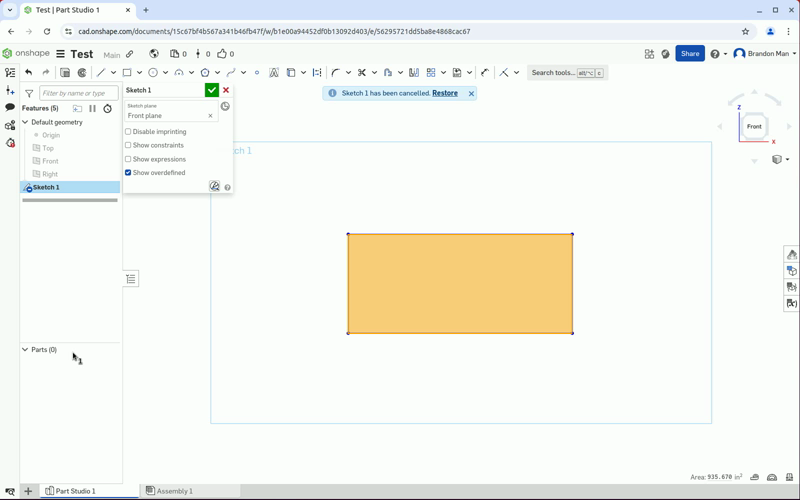
key(shift+e)
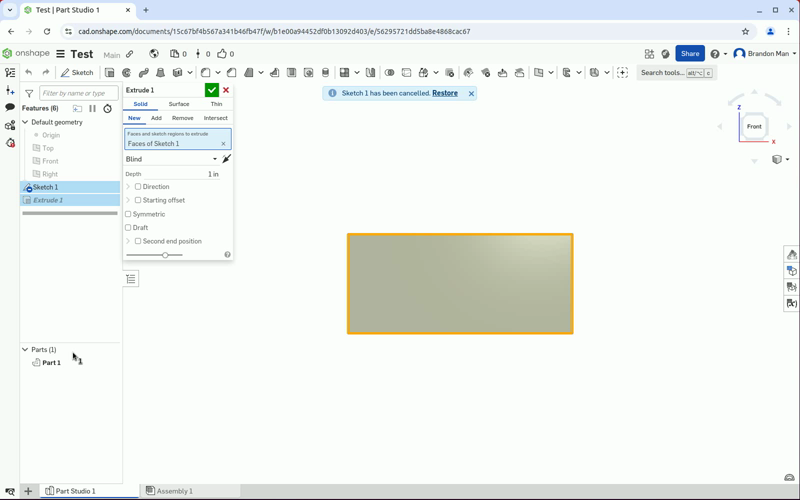
mouse_move(143, 106)
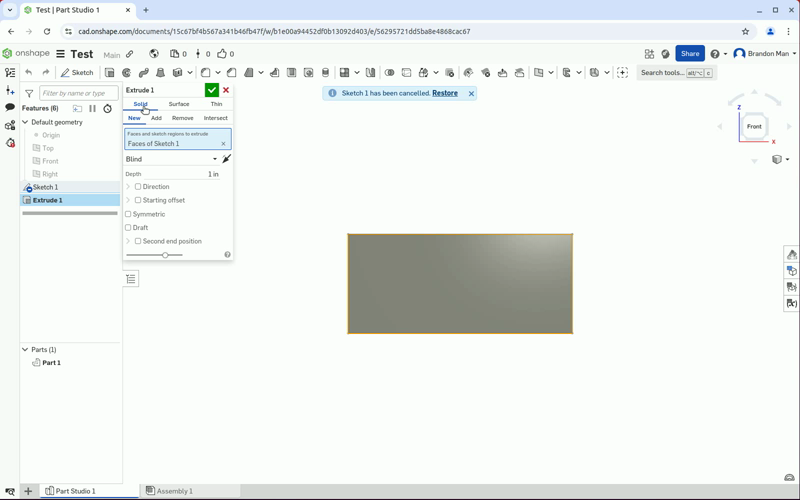
click(143, 106)
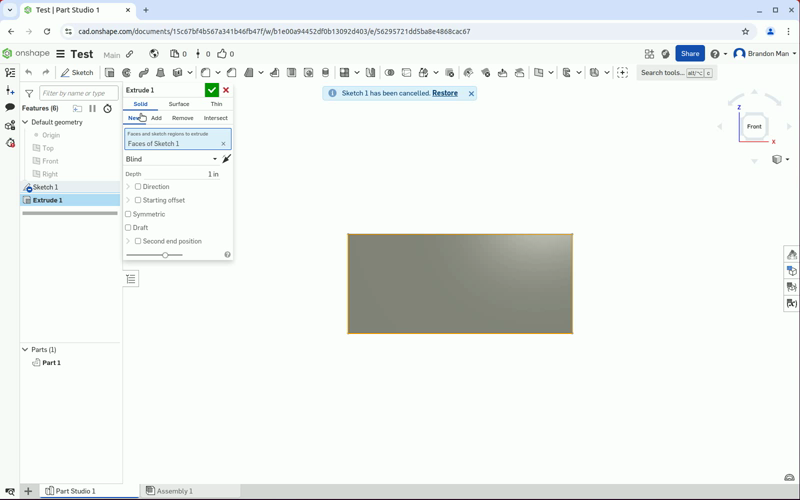
mouse_move(137, 120)
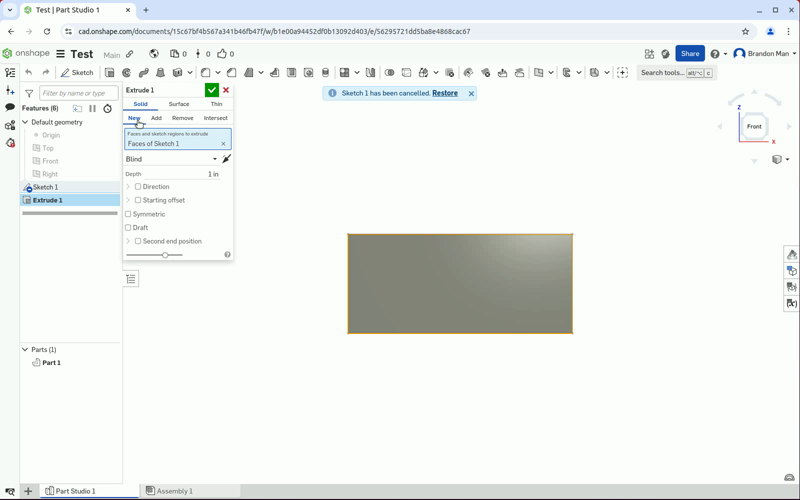
click(137, 120)
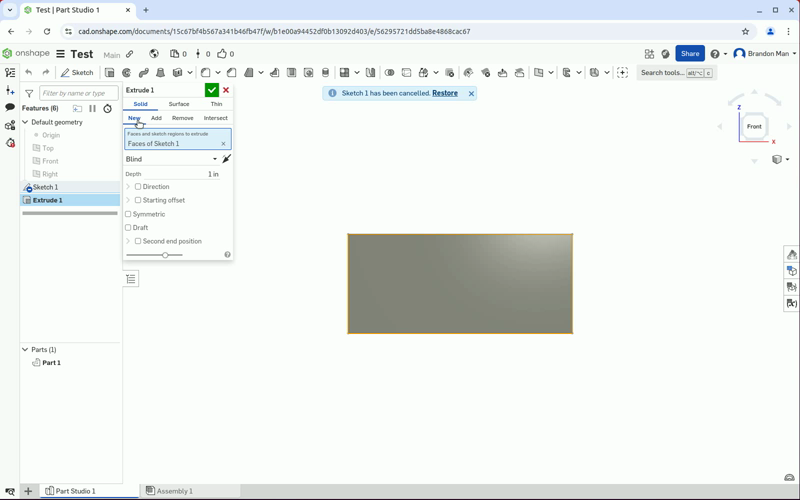
key(tab, 4)
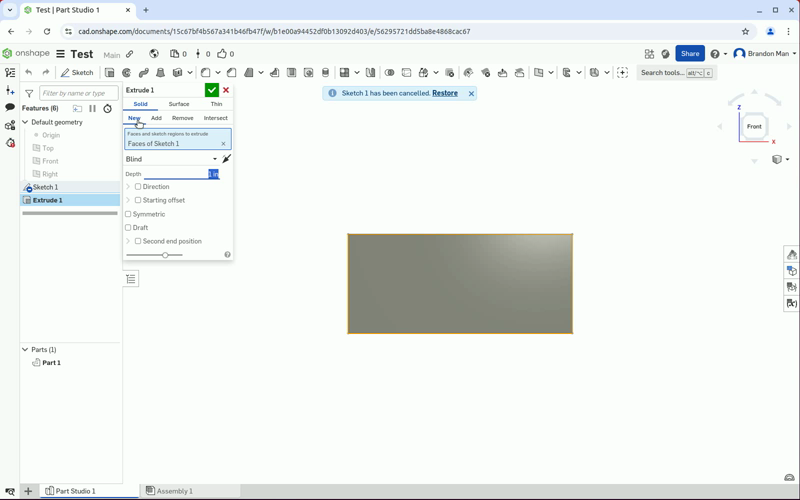
text(2.407)
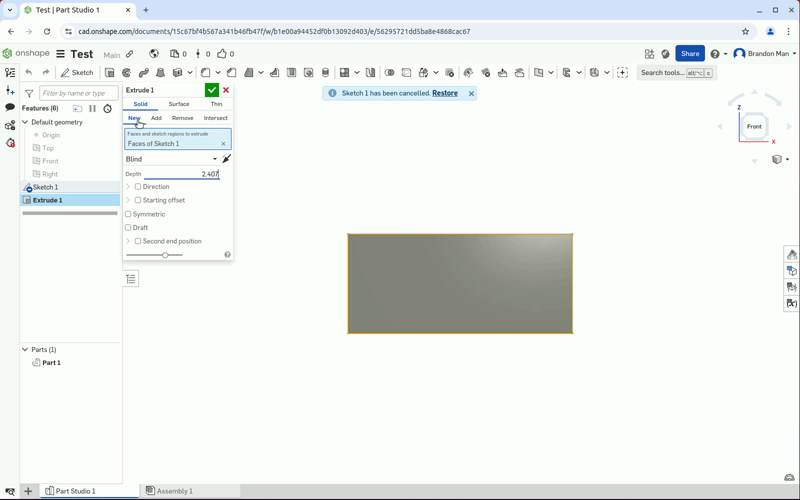
key(enter)
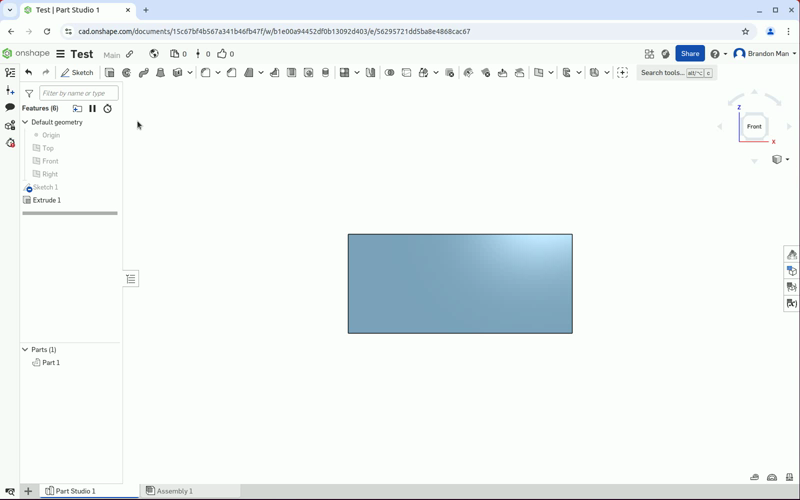
key(shift+h)
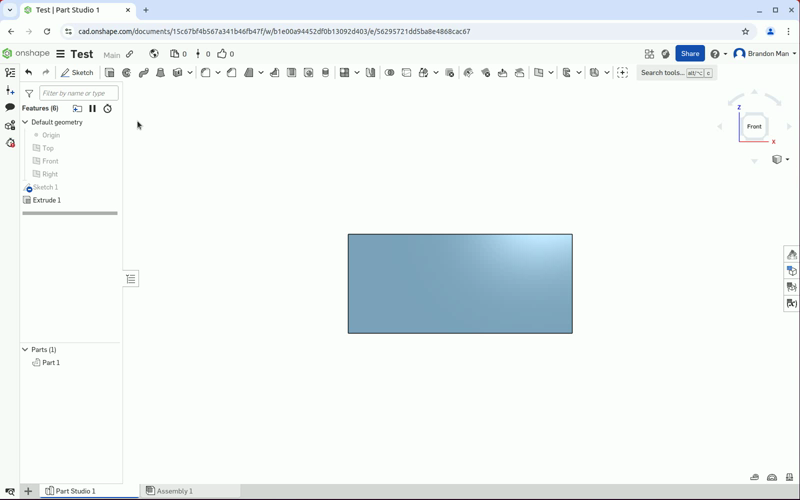
key(shift+h)
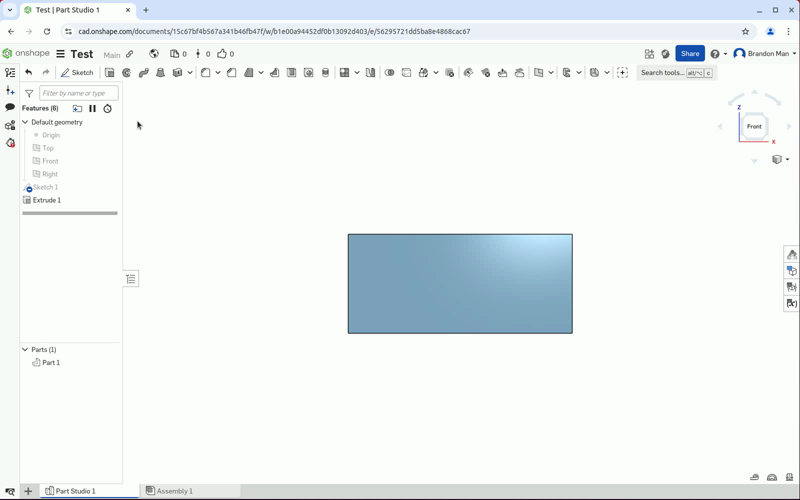
mouse_move(73, 189)
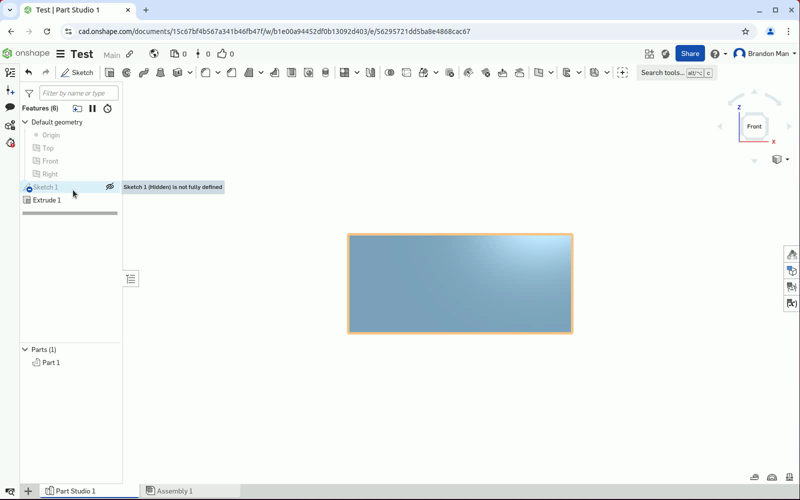
click(73, 189)
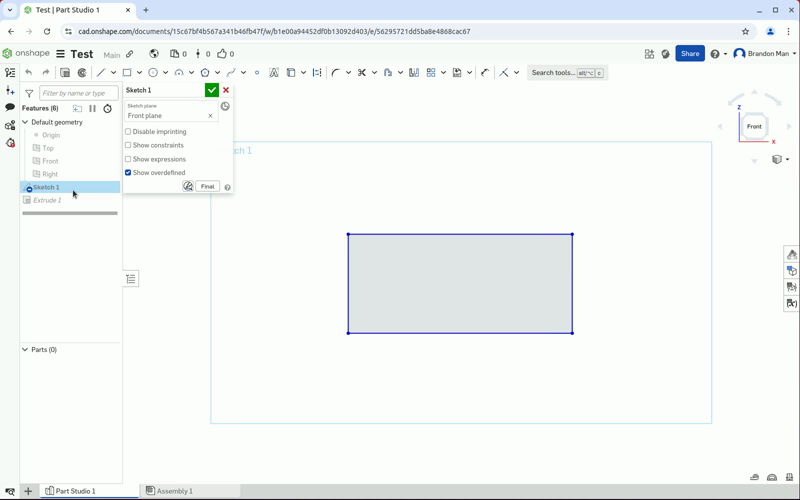
mouse_move(229, 92)
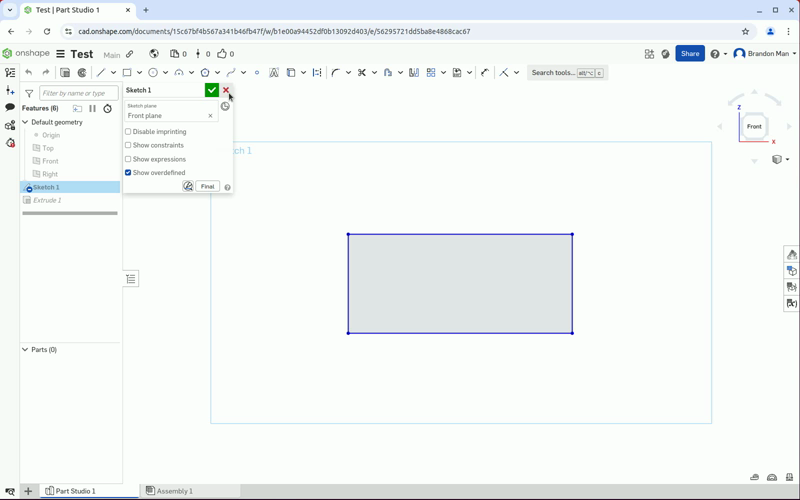
click(229, 92)
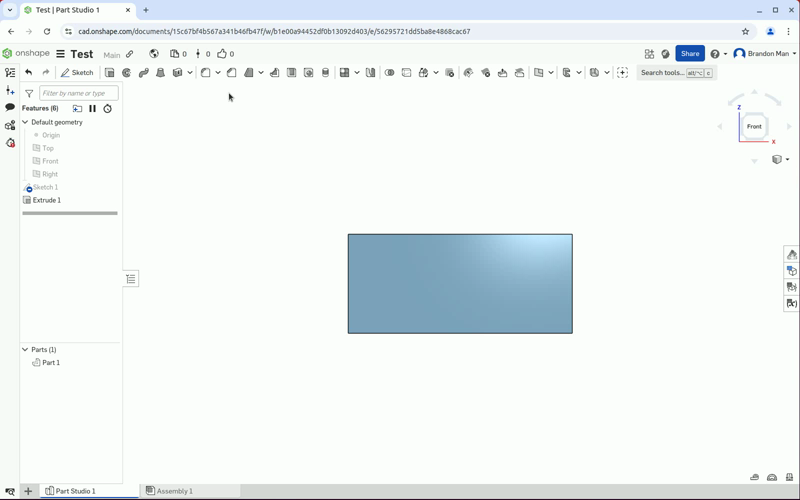
mouse_move(541, 75)
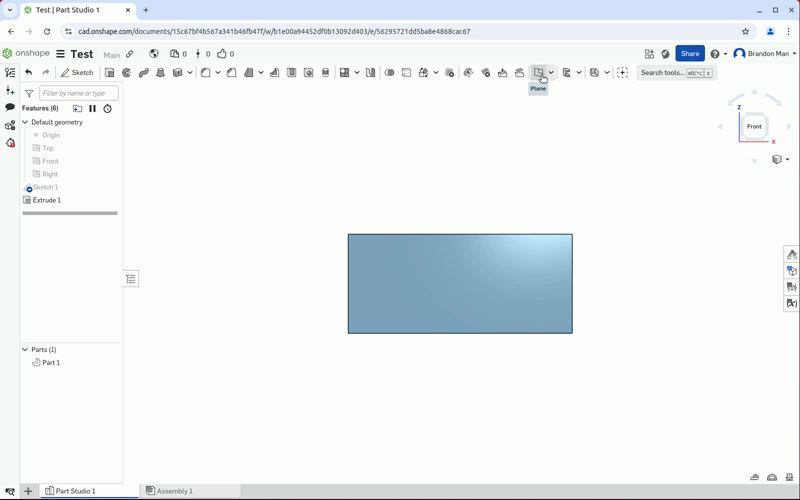
click(541, 75)
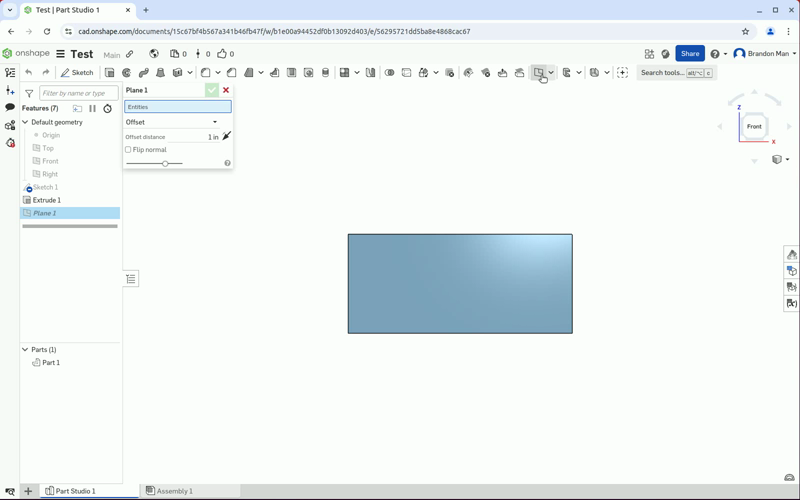
mouse_move(73, 163)
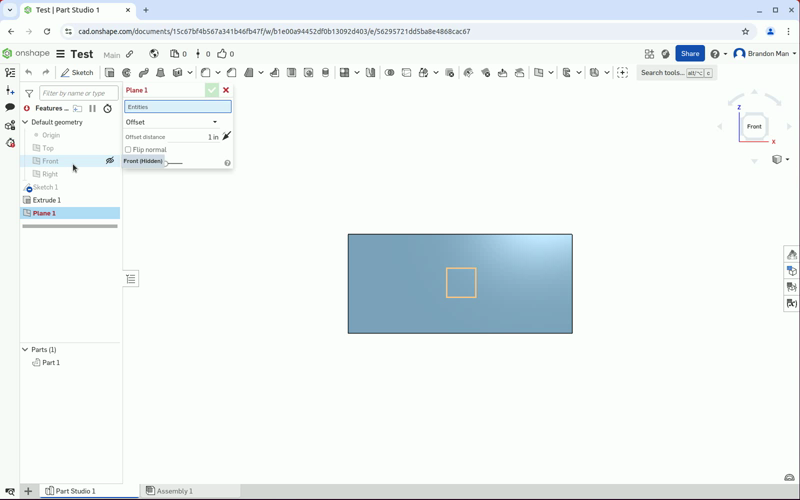
click(73, 163)
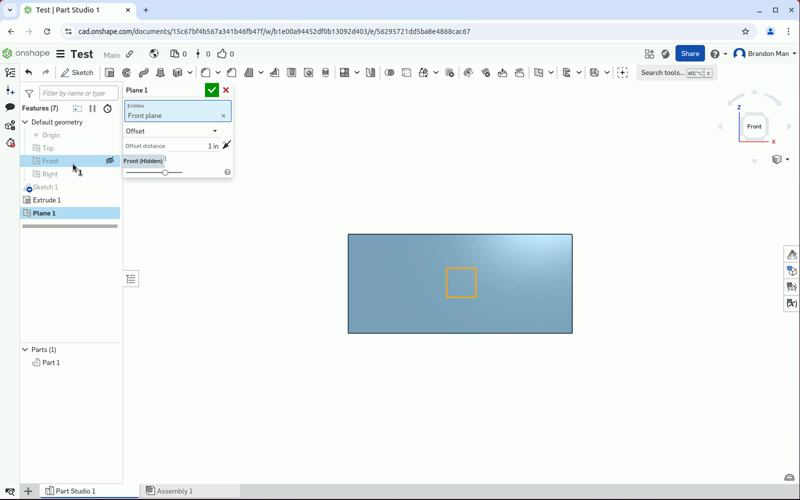
key(tab, 2)
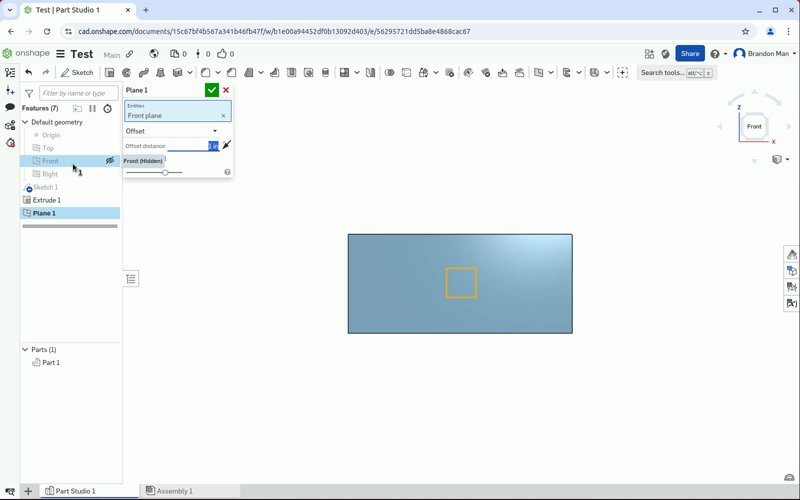
text(2.403)
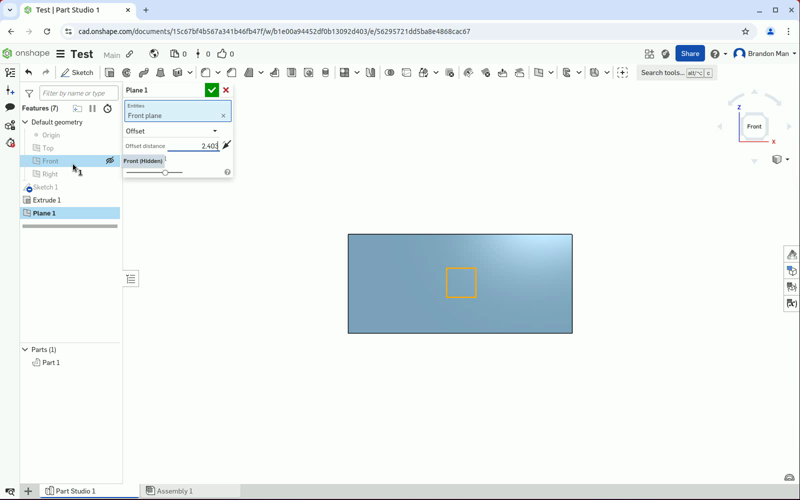
key(enter, 2)
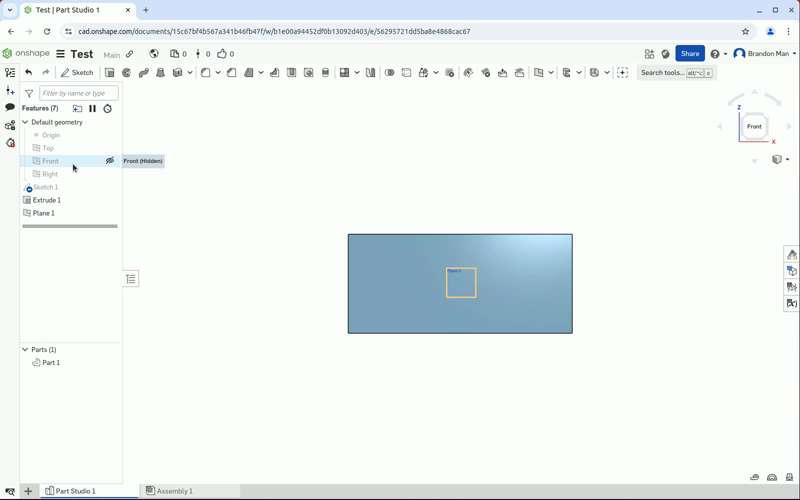
key(shift+s)
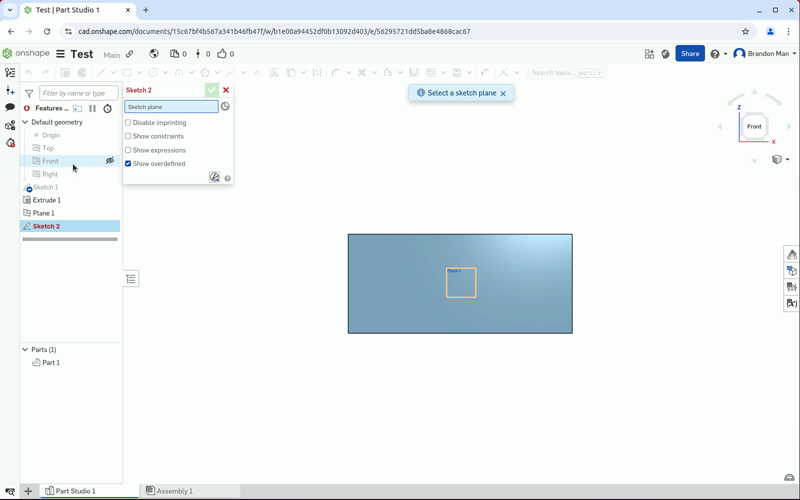
mouse_move(73, 215)
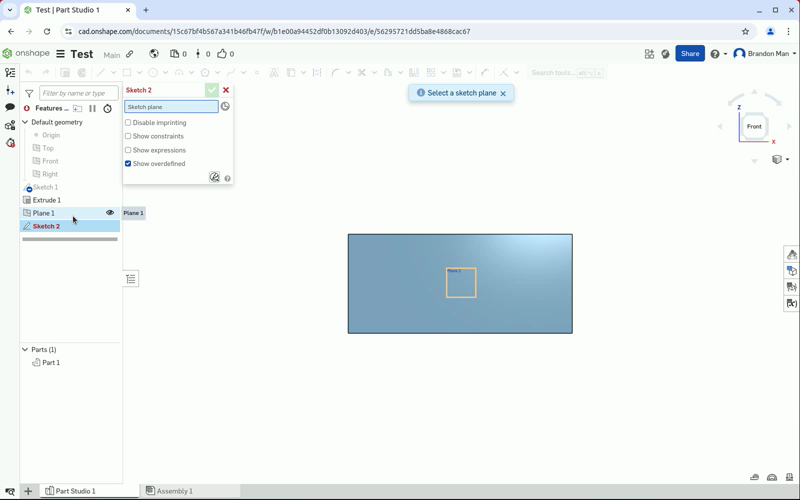
click(73, 215)
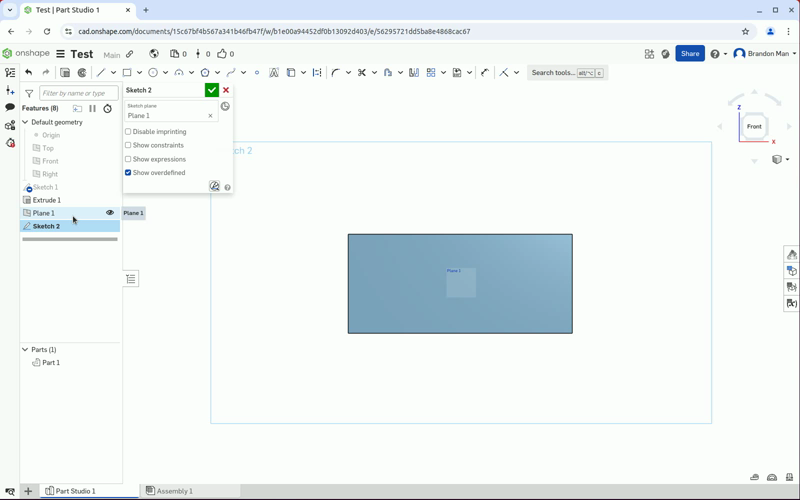
mouse_move(73, 352)
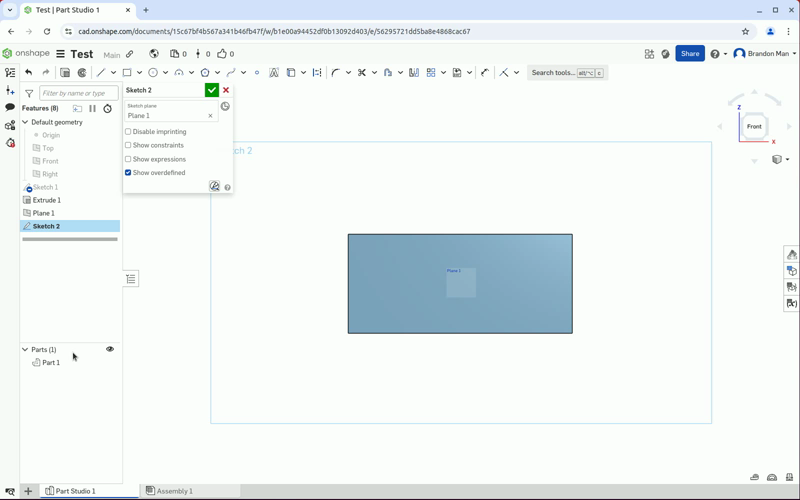
key(y)
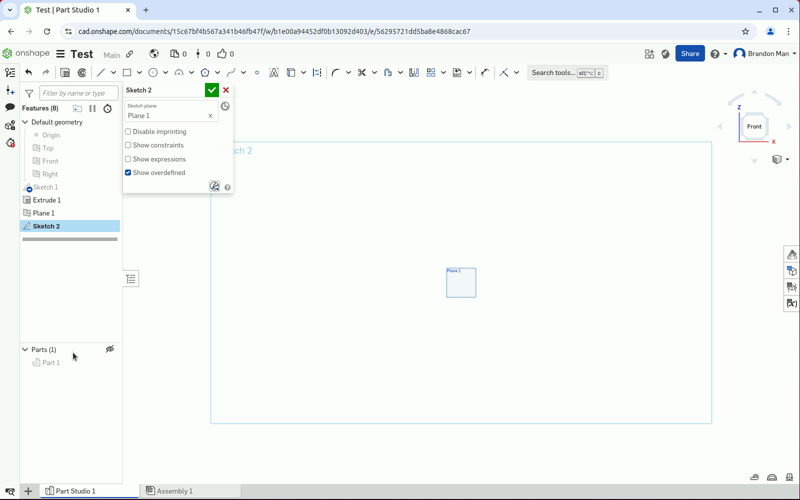
key(l)
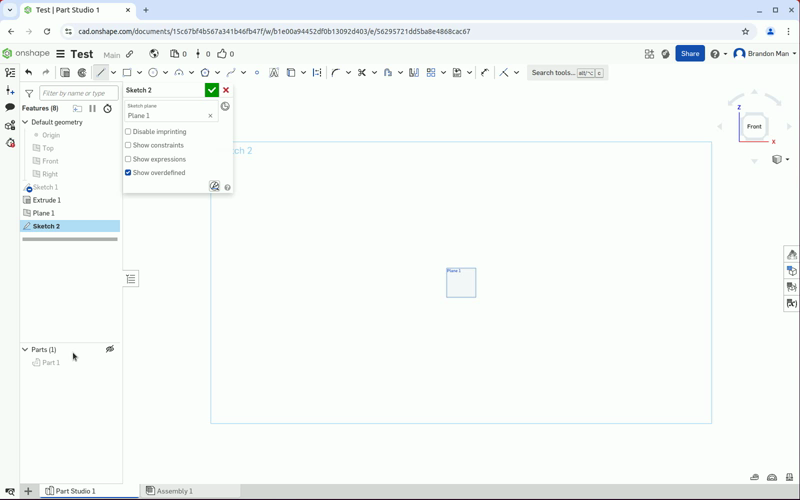
key_down(shift)
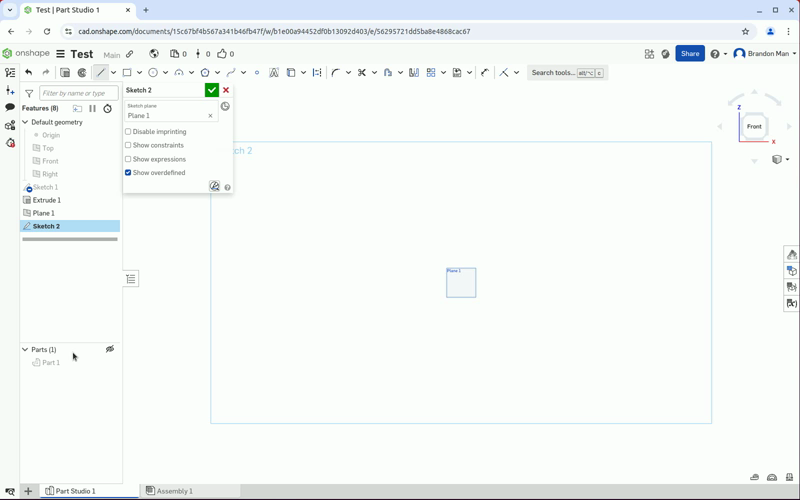
mouse_move(361, 320)
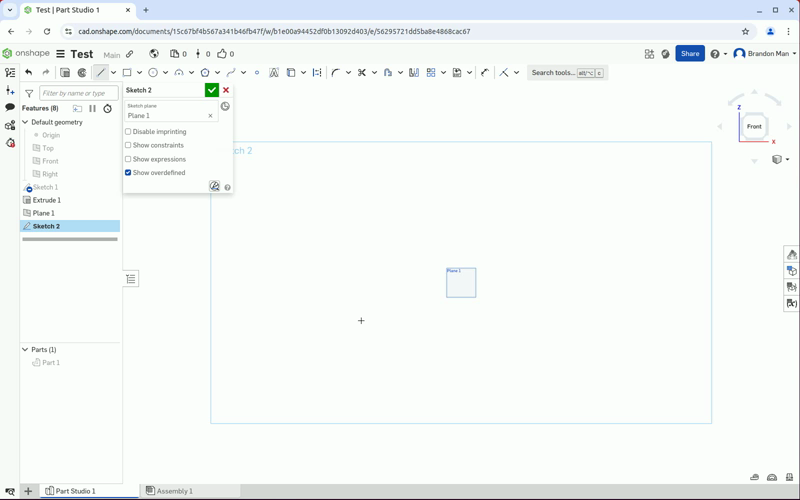
click(361, 320)
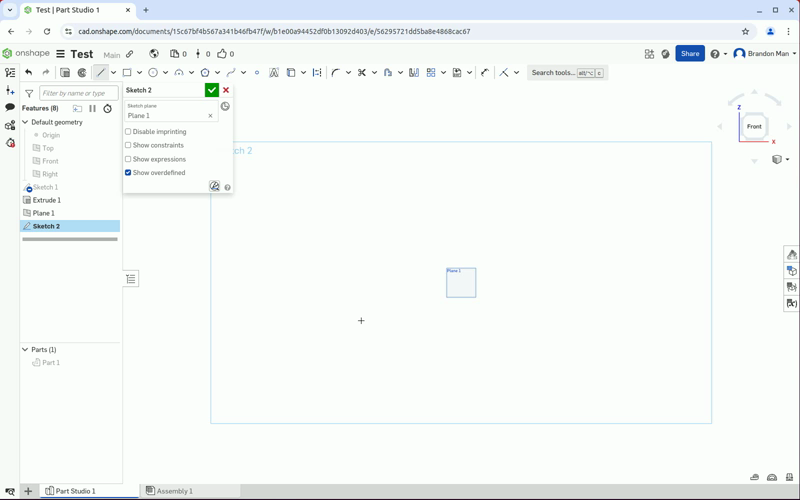
key_up(shift)
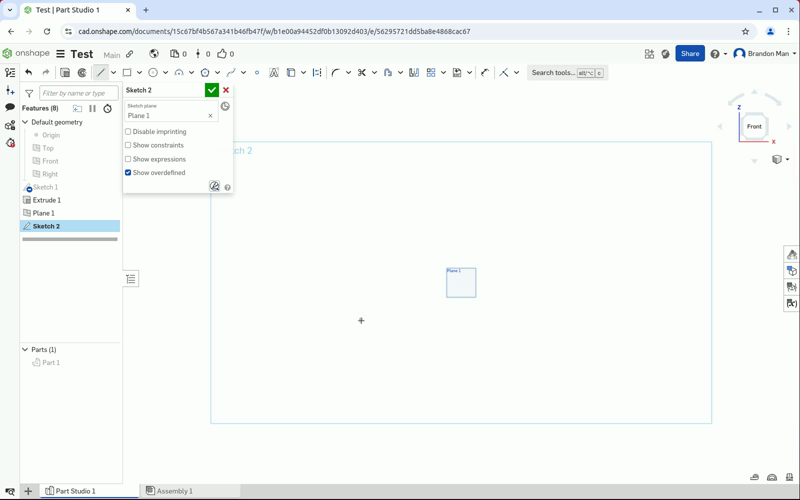
key_down(shift)
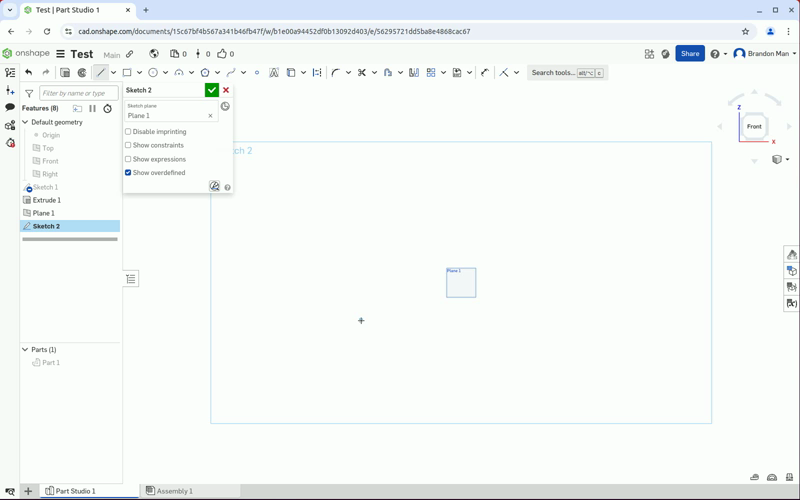
mouse_move(391, 320)
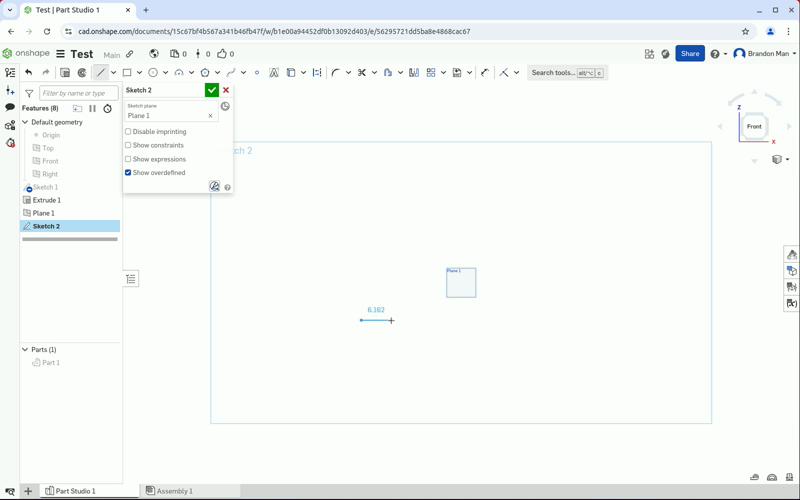
mouse_move(411, 320)
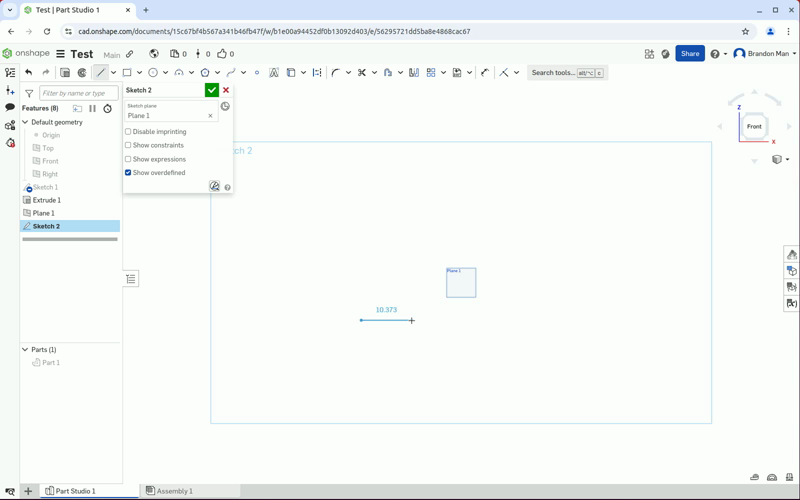
click(411, 320)
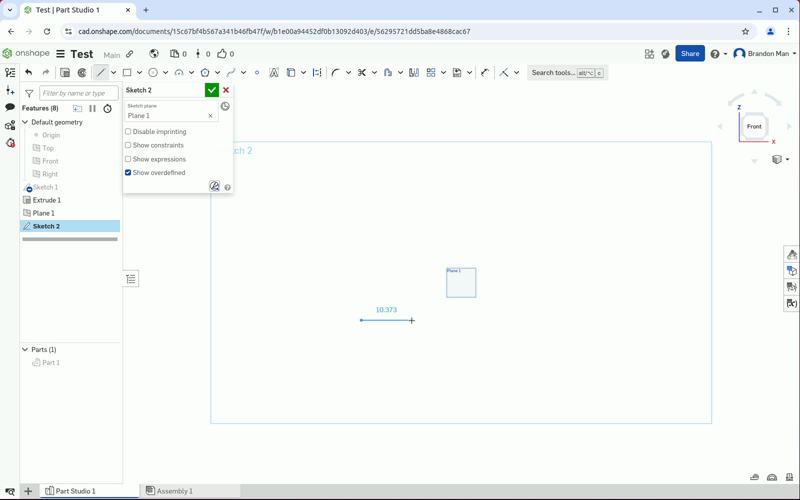
key_up(shift)
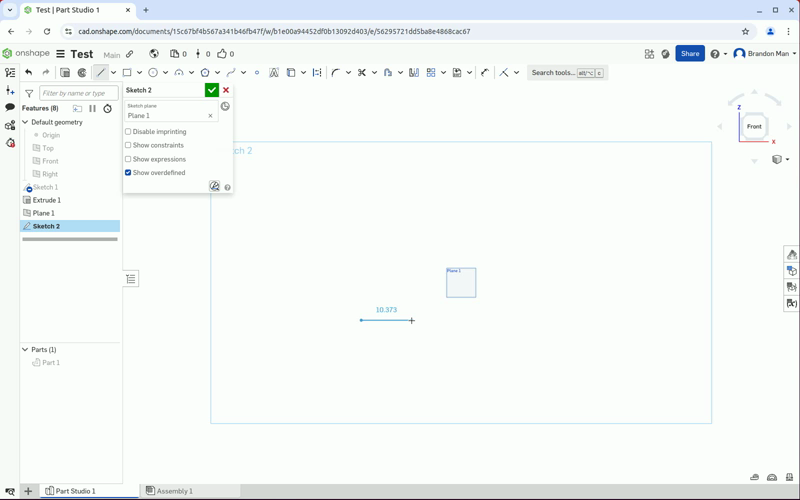
key_down(shift)
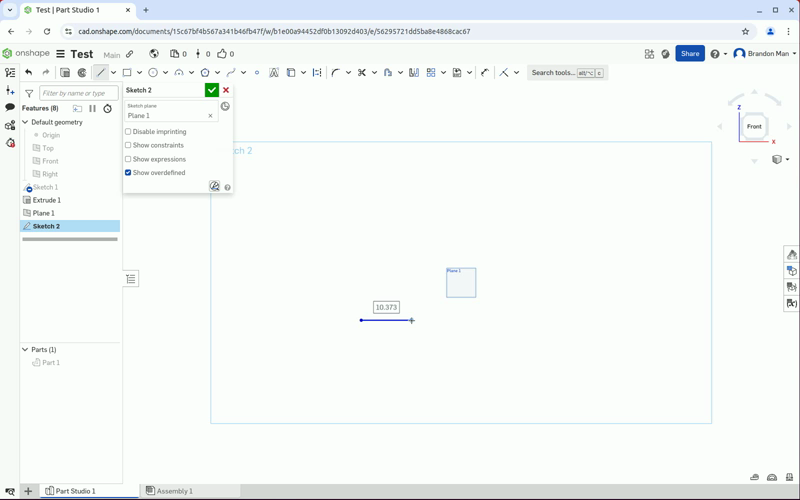
mouse_move(411, 246)
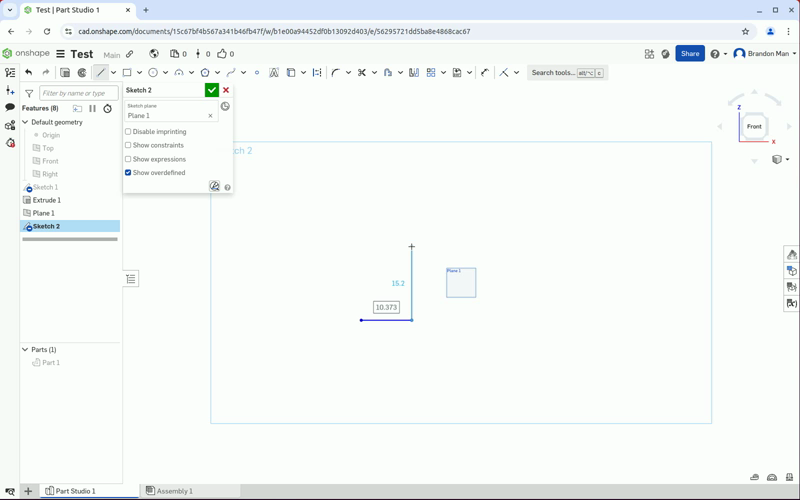
click(411, 246)
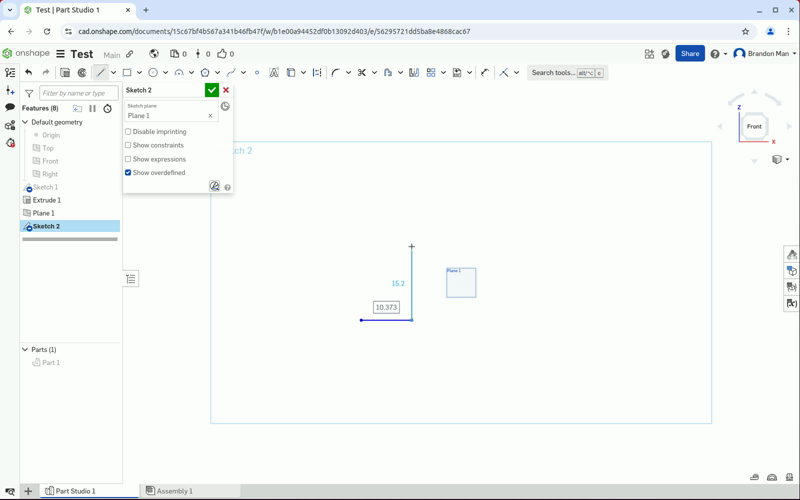
key_up(shift)
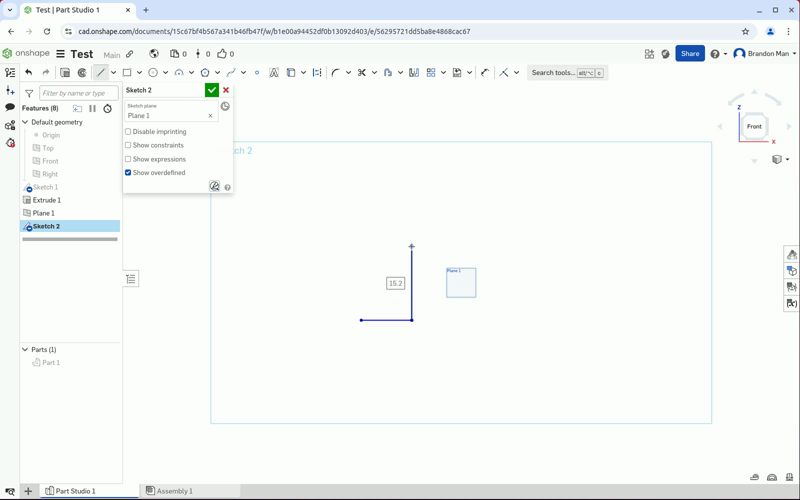
key_down(shift)
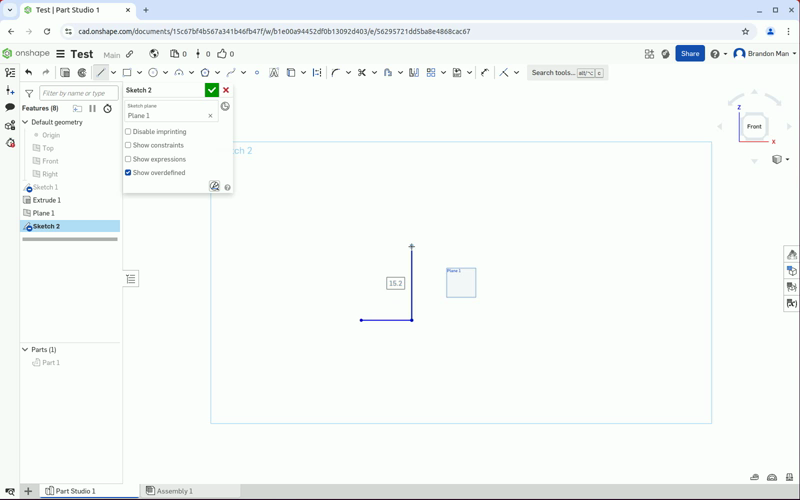
mouse_move(441, 246)
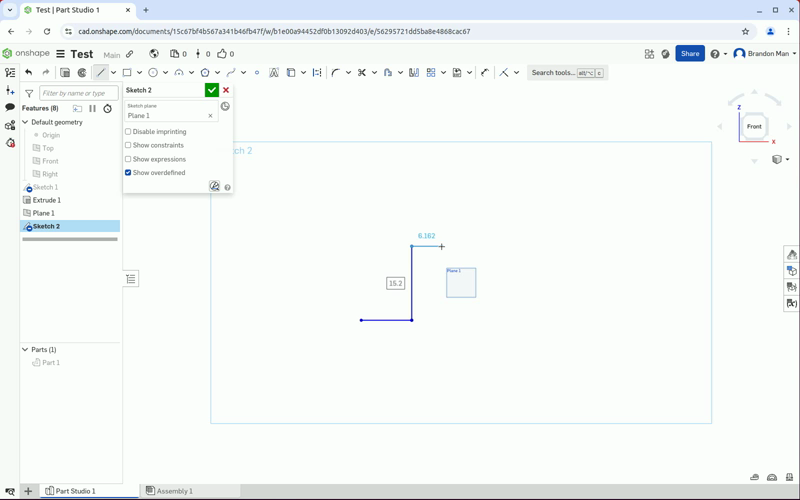
mouse_move(361, 246)
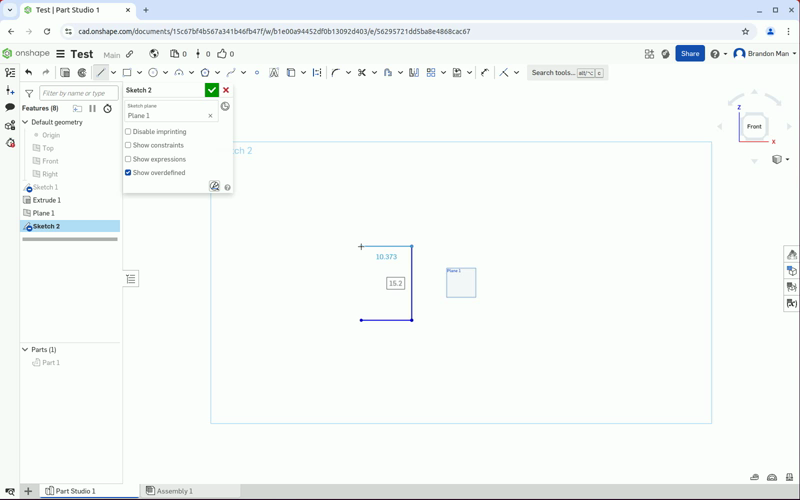
click(361, 246)
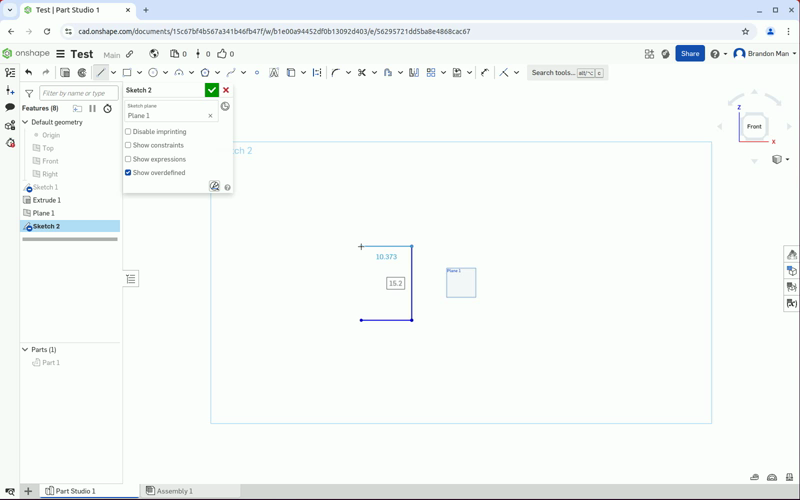
key_up(shift)
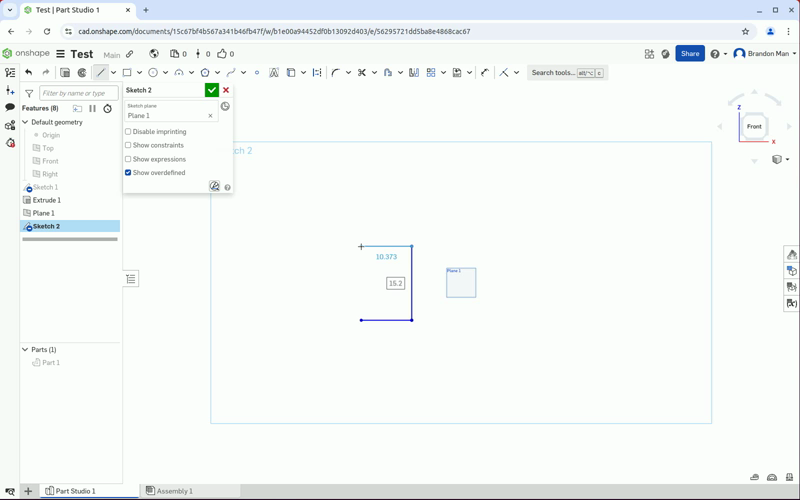
key_down(shift)
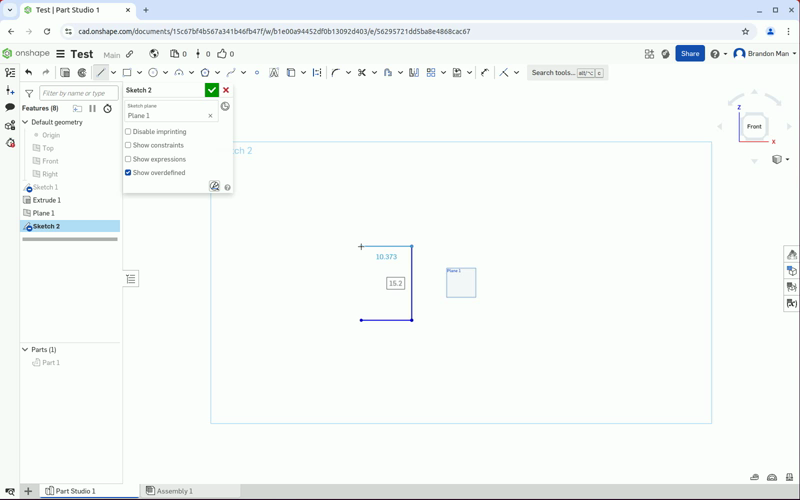
mouse_move(361, 320)
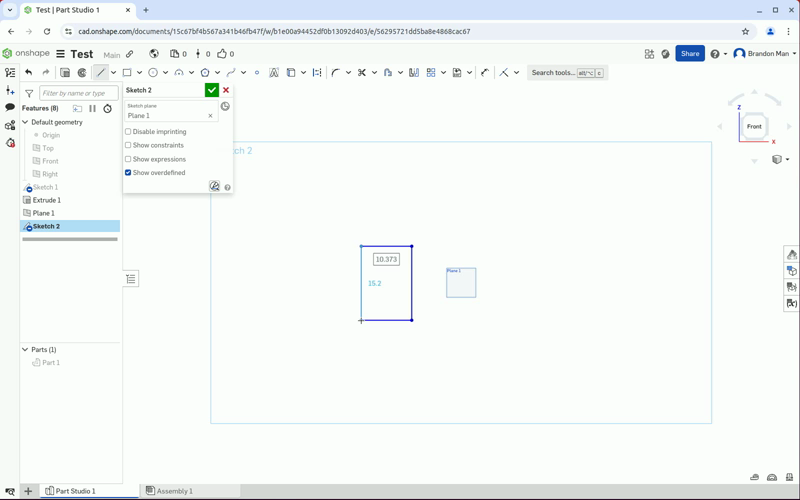
key_up(shift)
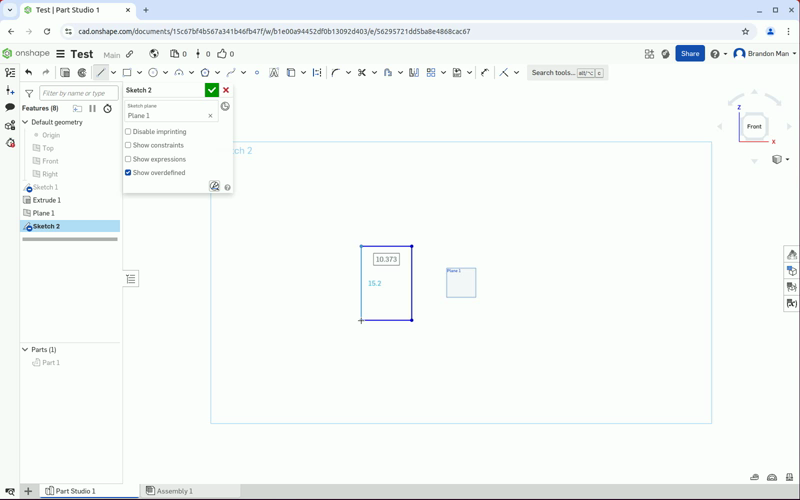
click(361, 320)
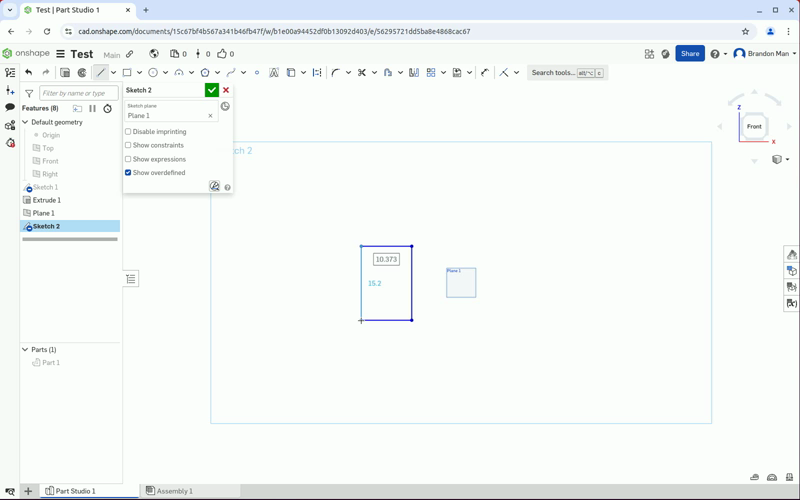
key(esc)
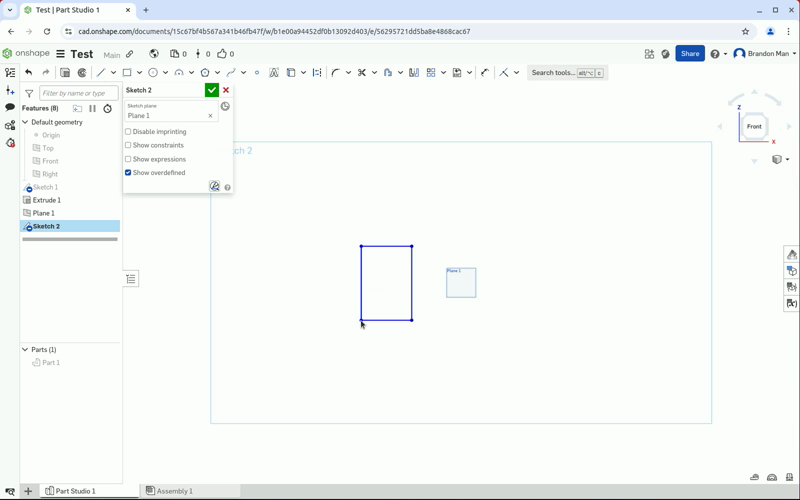
mouse_move(364, 267)
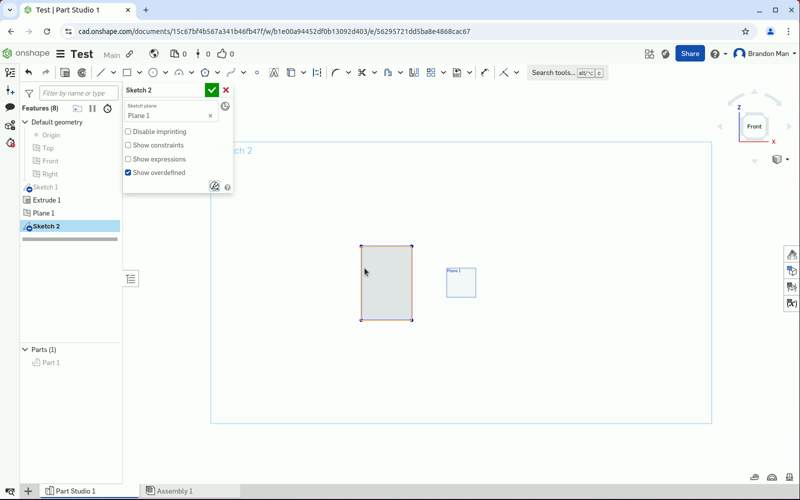
click(364, 267)
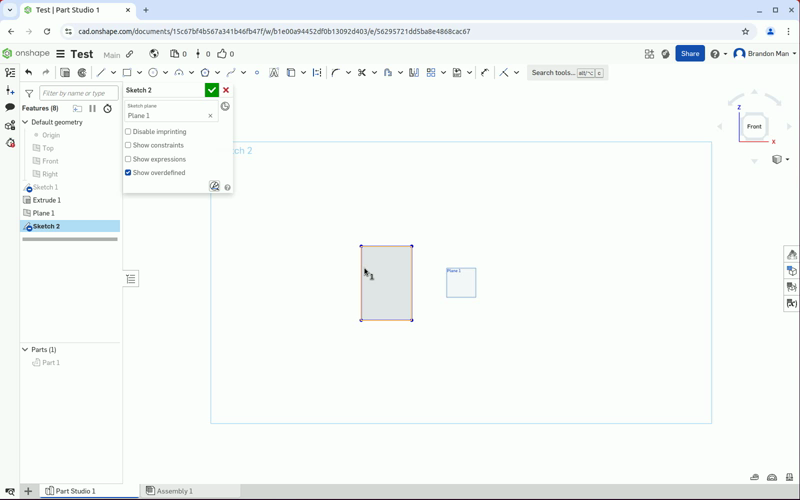
mouse_move(73, 352)
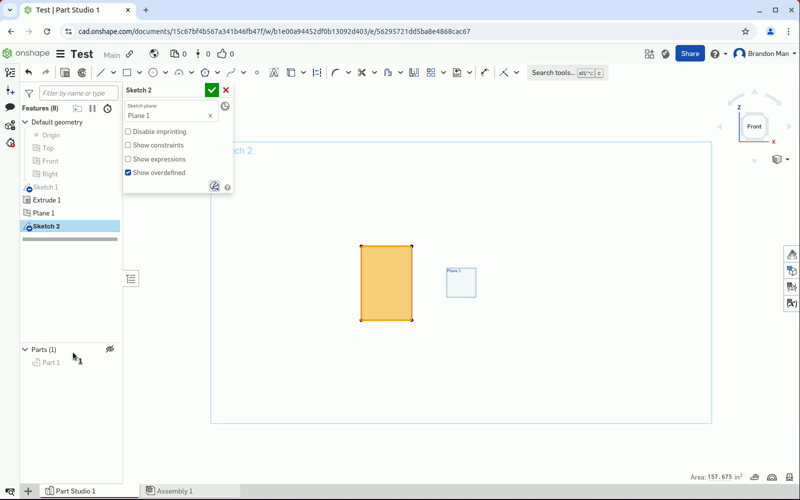
key(shift+y)
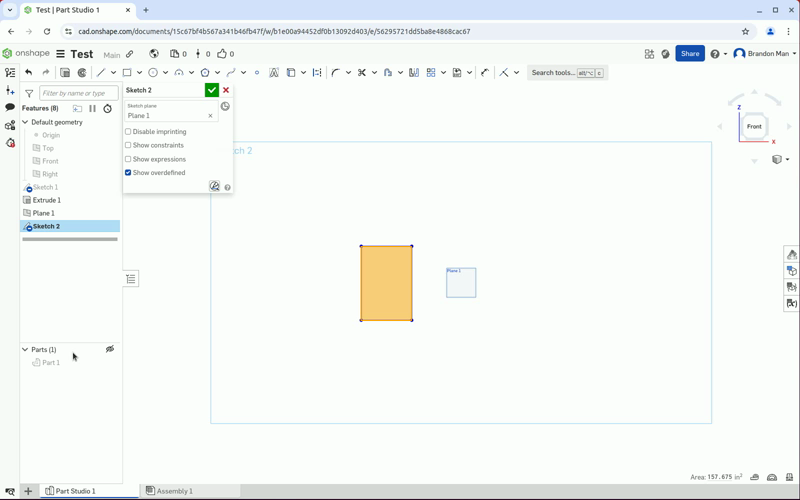
key(shift+e)
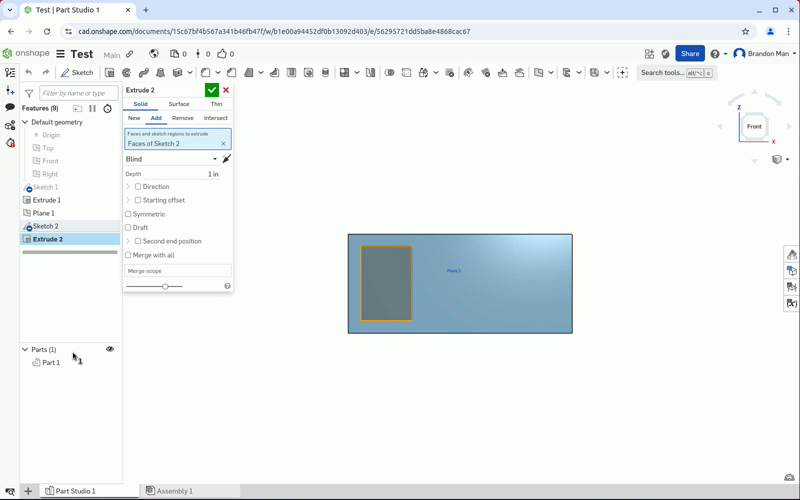
mouse_move(143, 106)
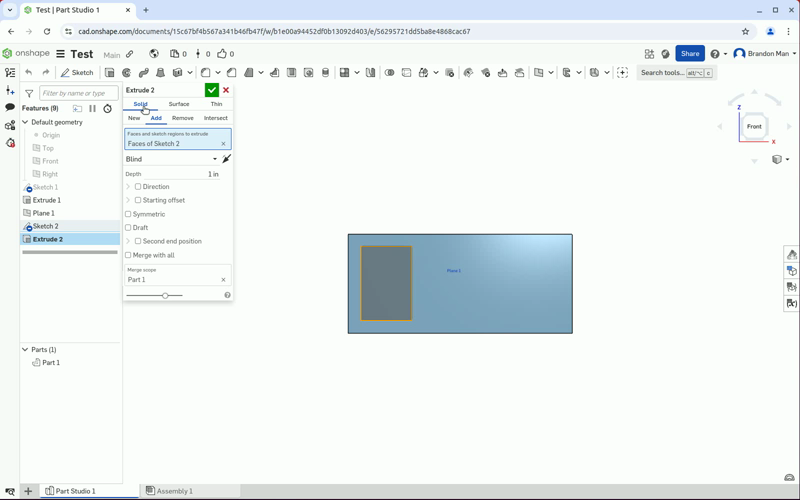
click(143, 106)
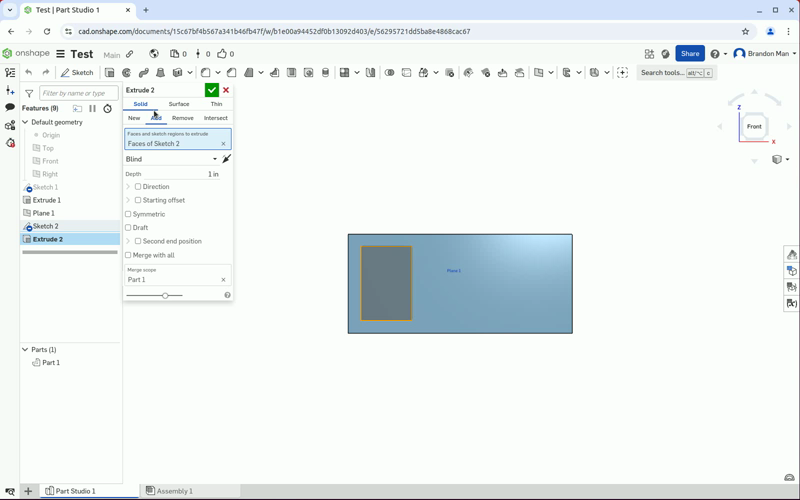
mouse_move(186, 120)
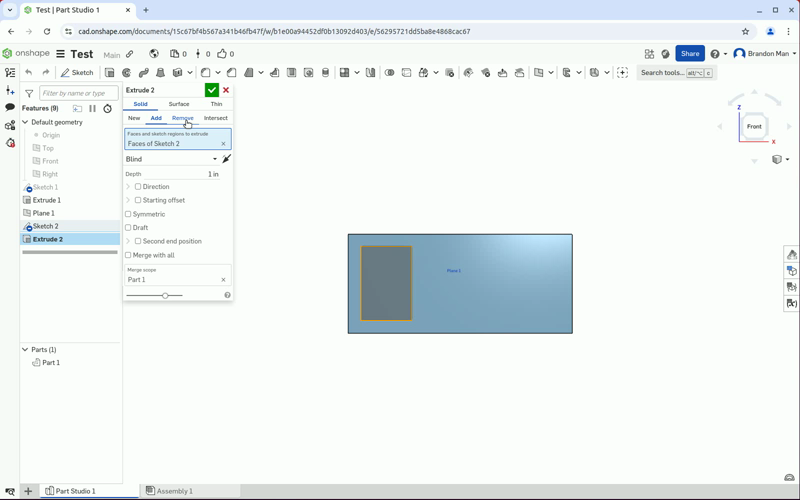
click(186, 120)
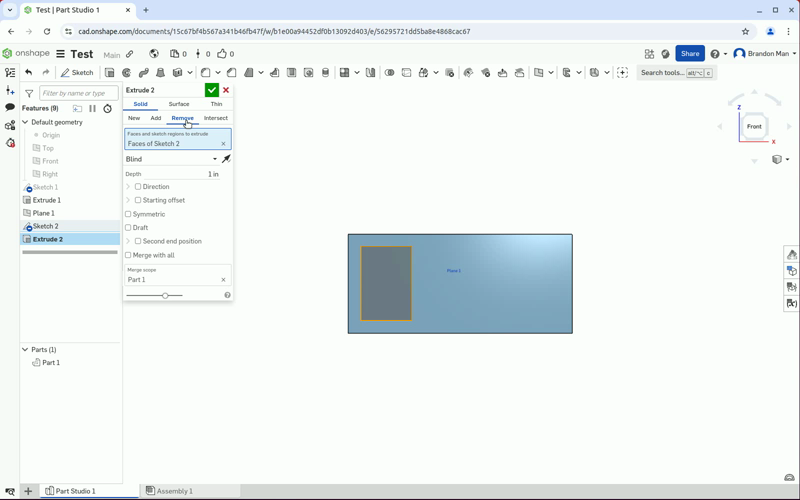
key(tab, 4)
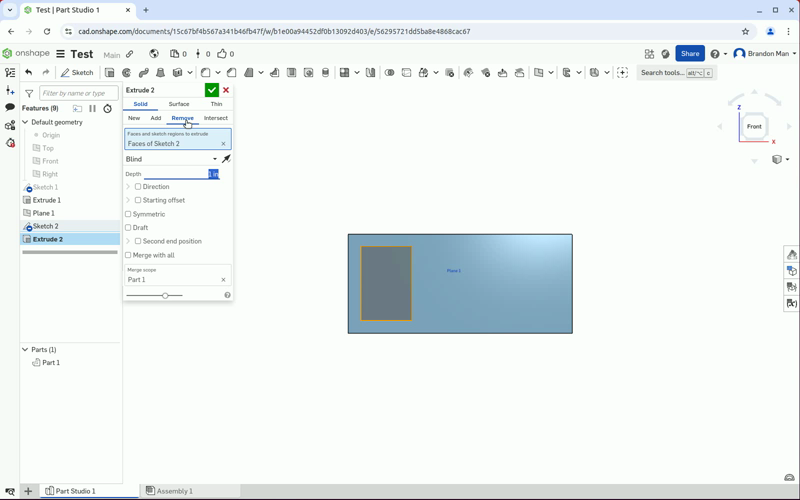
text(1.926)
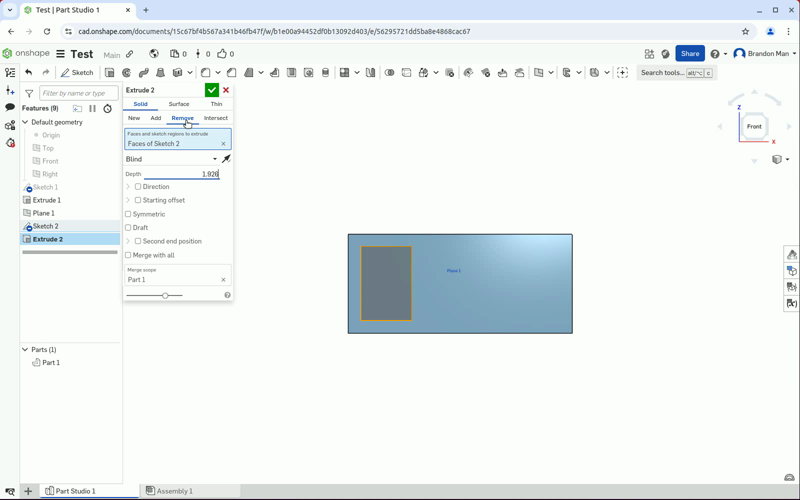
key(tab, 6)
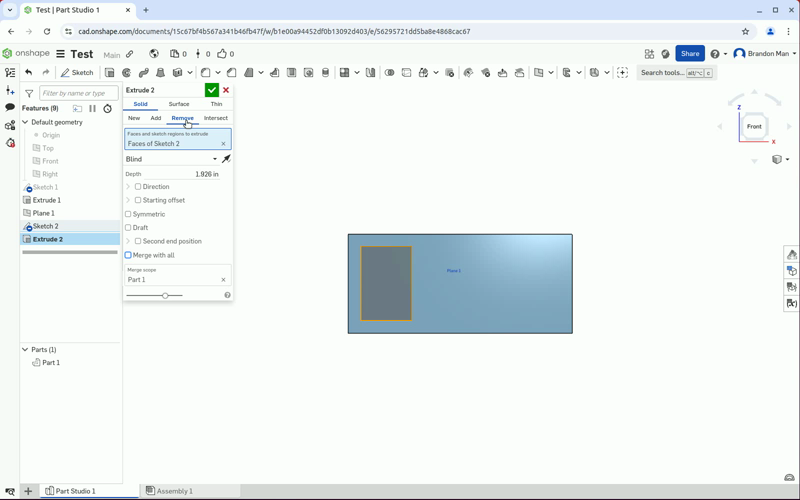
key(space)
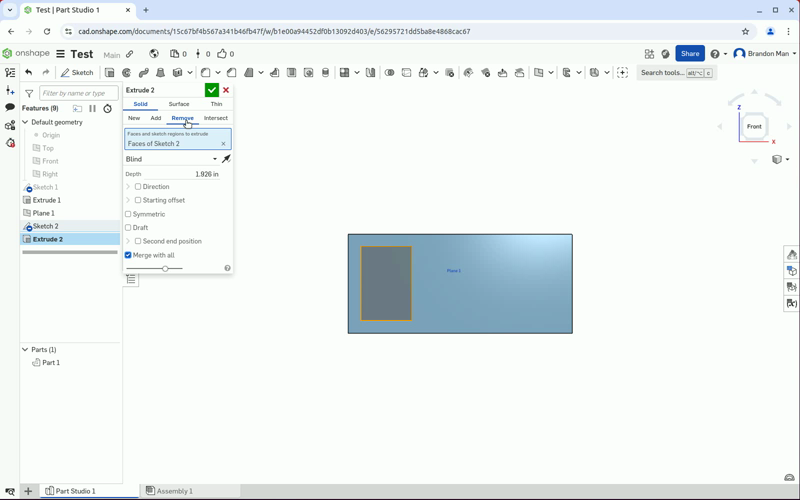
key(enter)
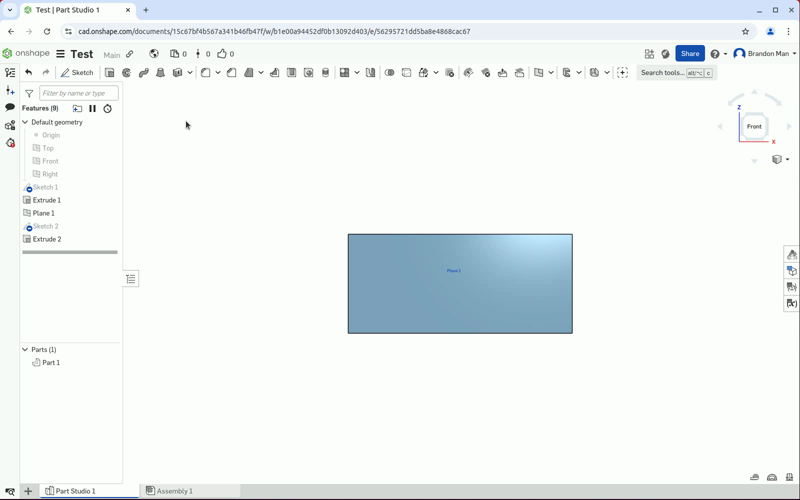
key(shift+h)
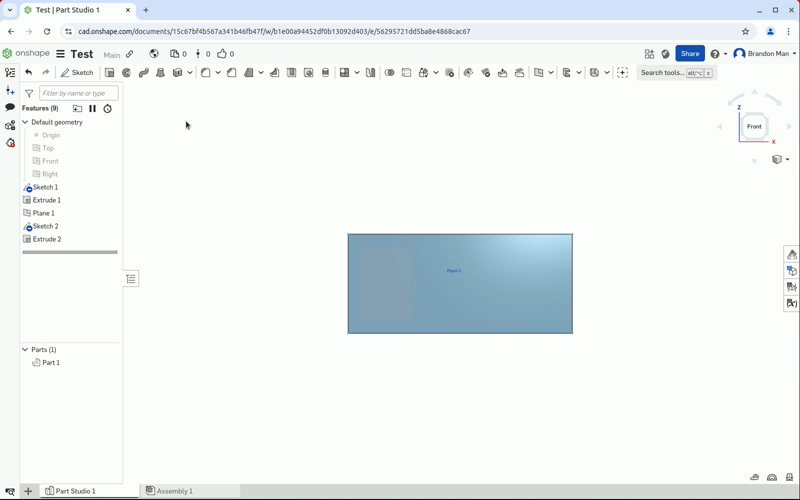
key(shift+h)
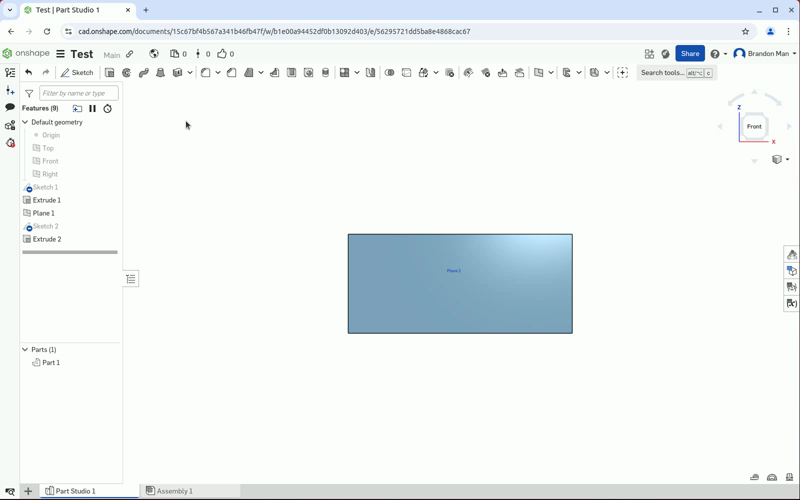
mouse_move(73, 189)
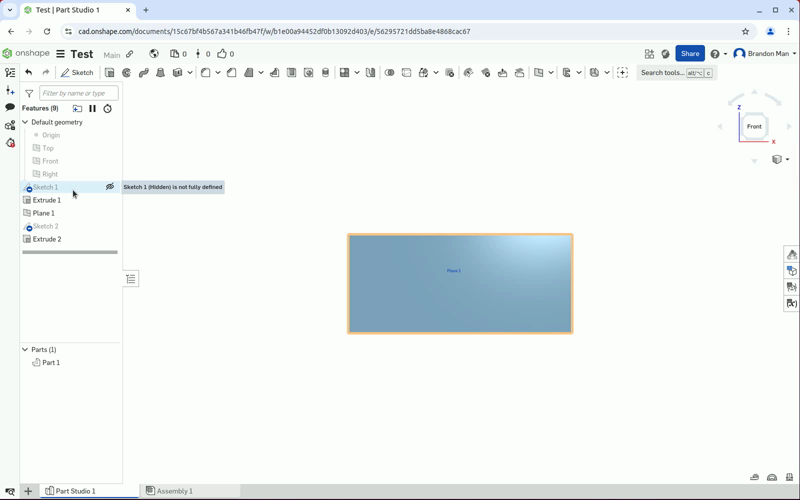
click(73, 189)
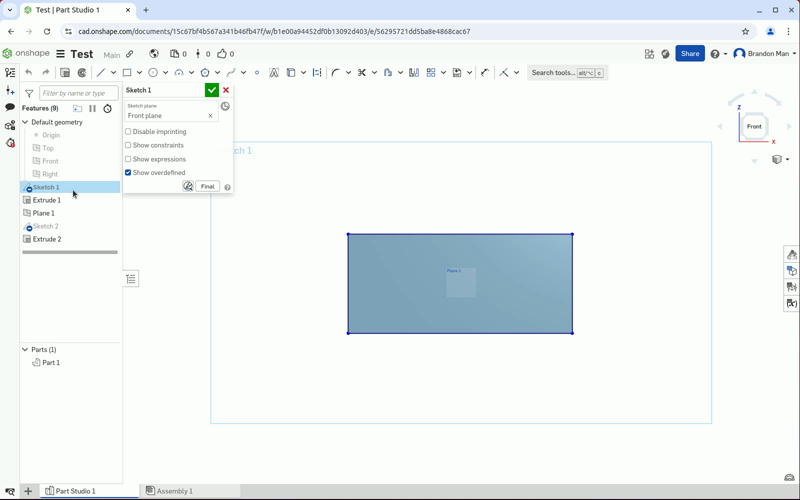
mouse_move(229, 92)
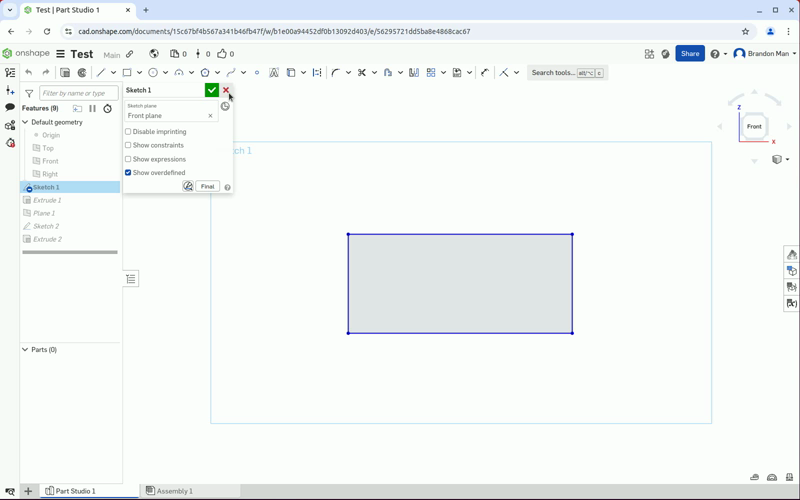
click(229, 92)
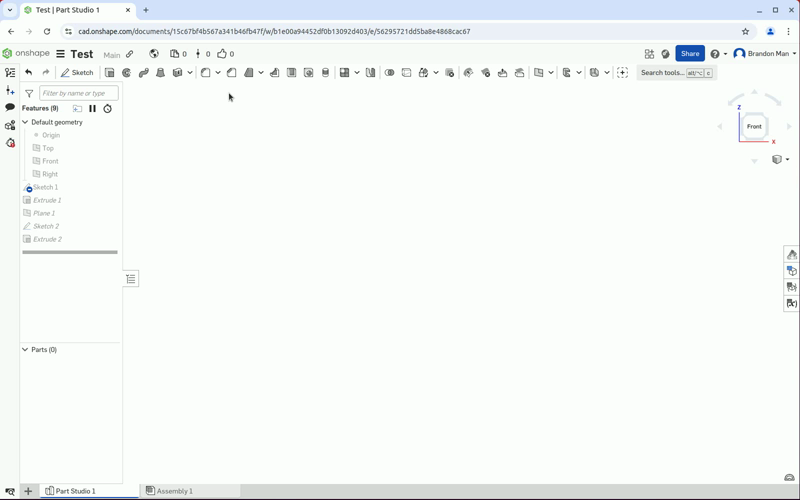
key(shift+s)
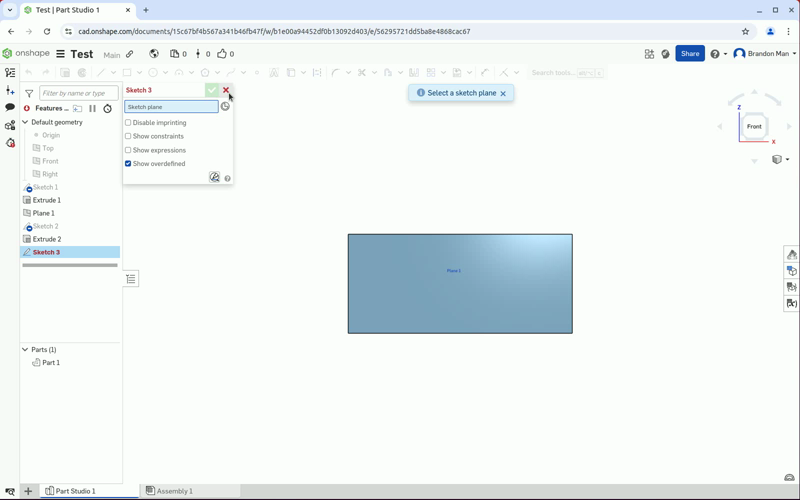
mouse_move(73, 215)
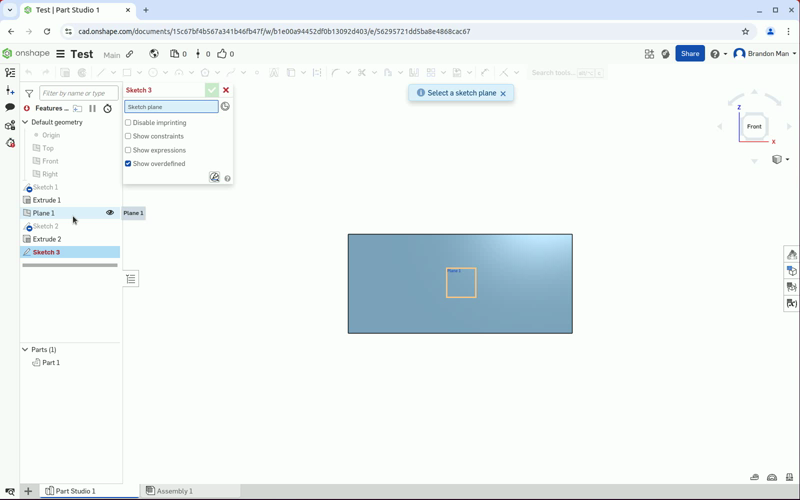
click(73, 215)
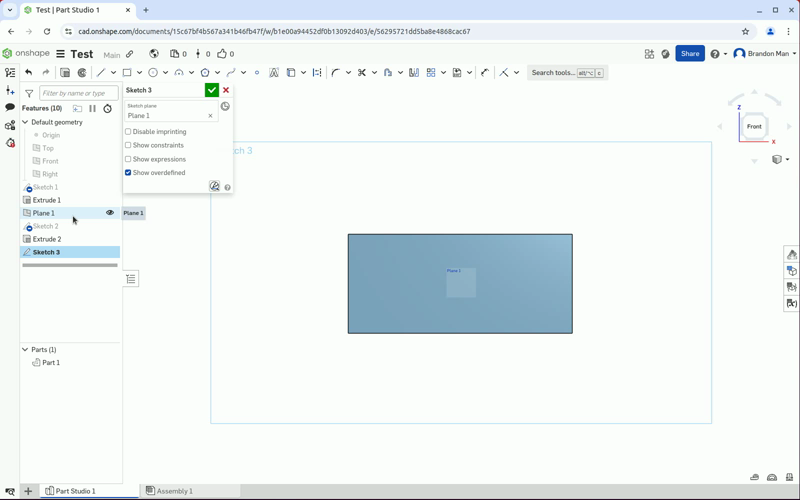
mouse_move(73, 352)
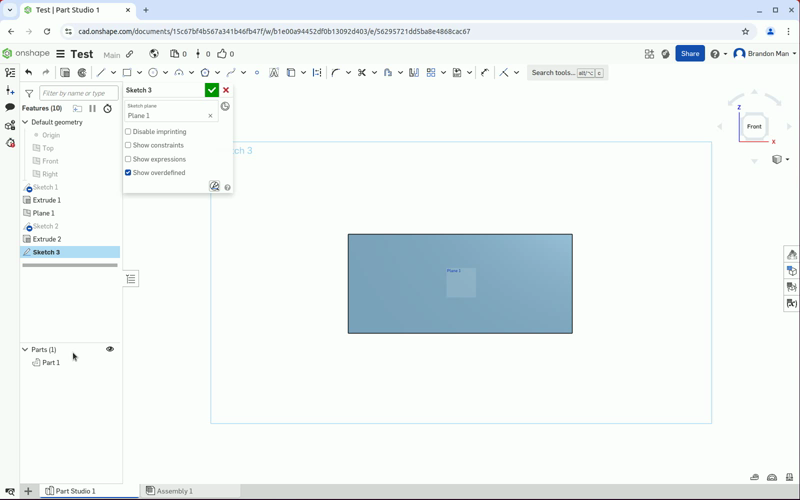
key(y)
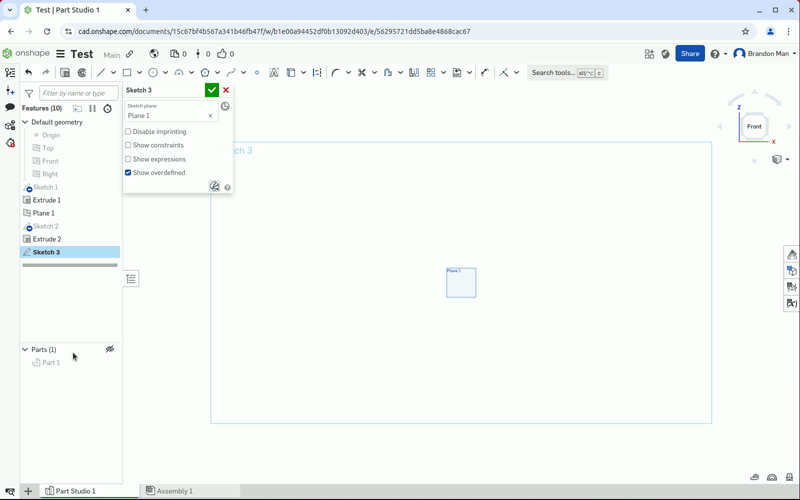
key(l)
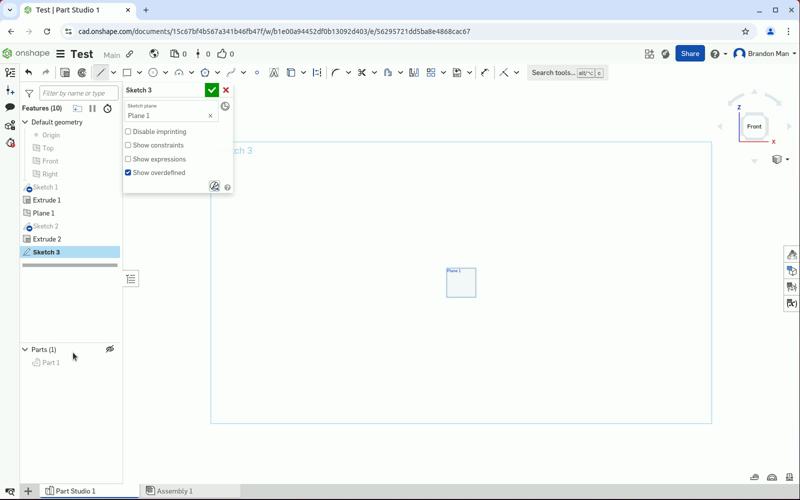
key_down(shift)
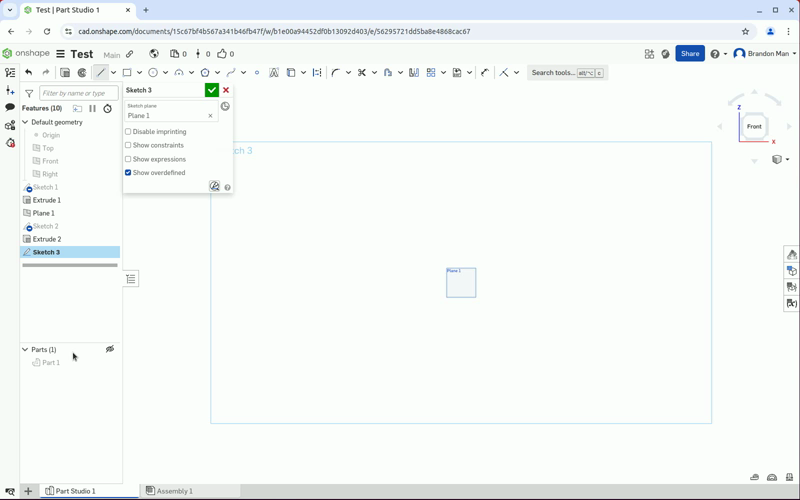
mouse_move(413, 320)
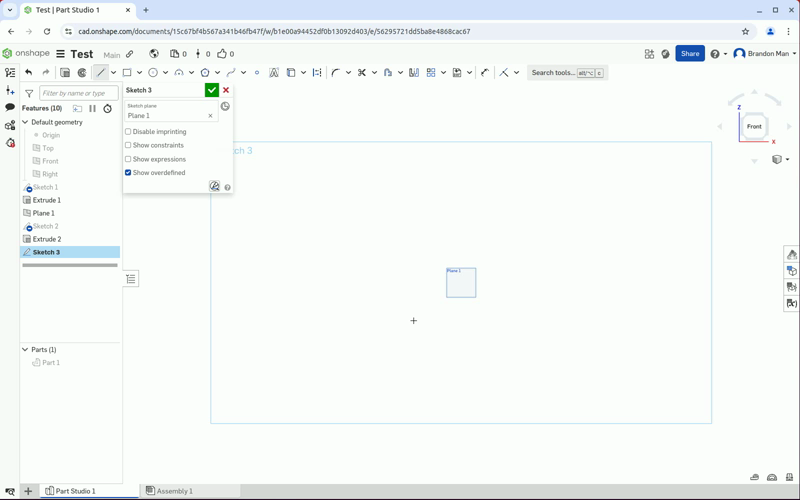
click(413, 320)
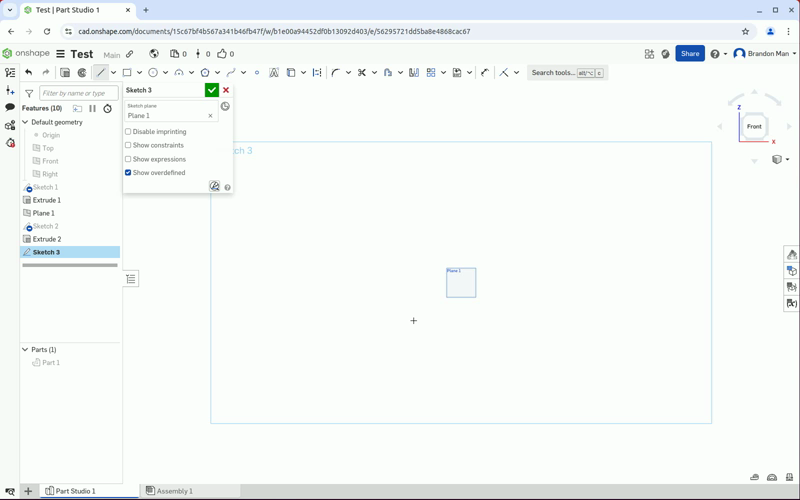
key_up(shift)
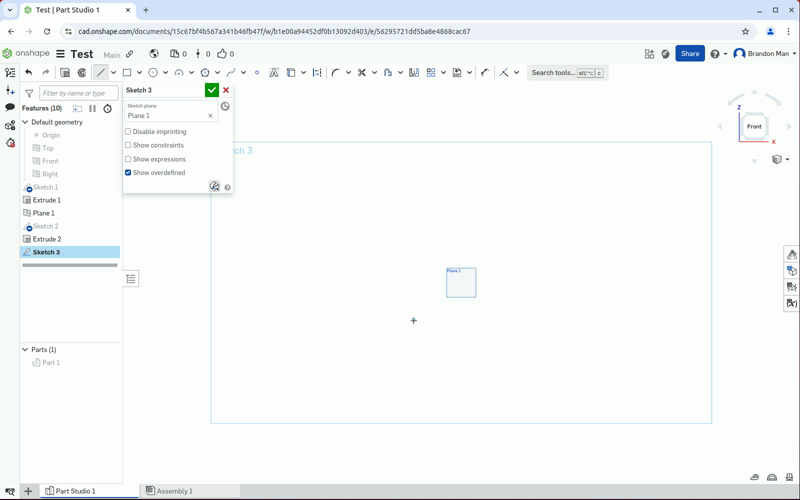
key_down(shift)
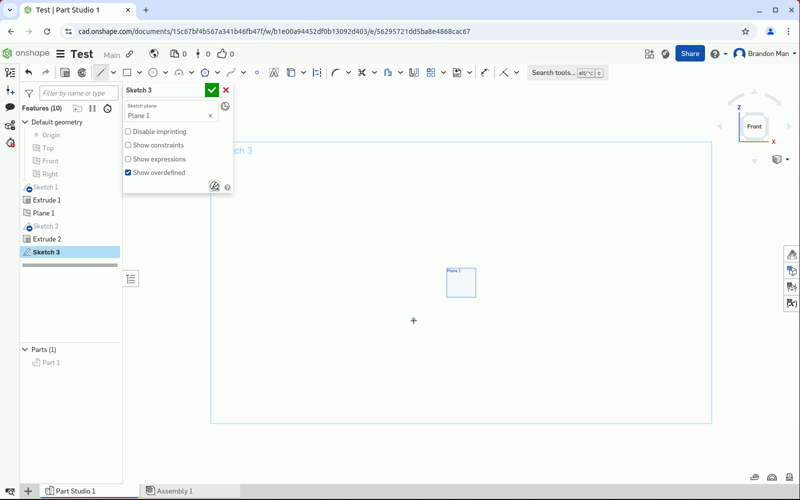
mouse_move(444, 320)
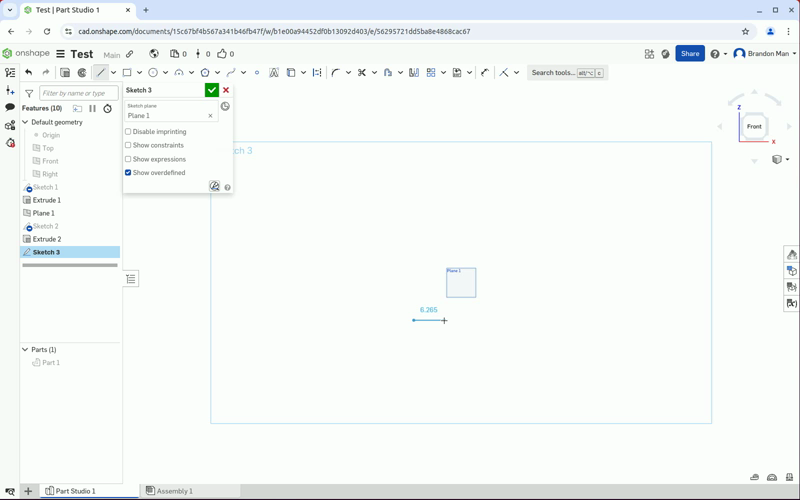
mouse_move(448, 320)
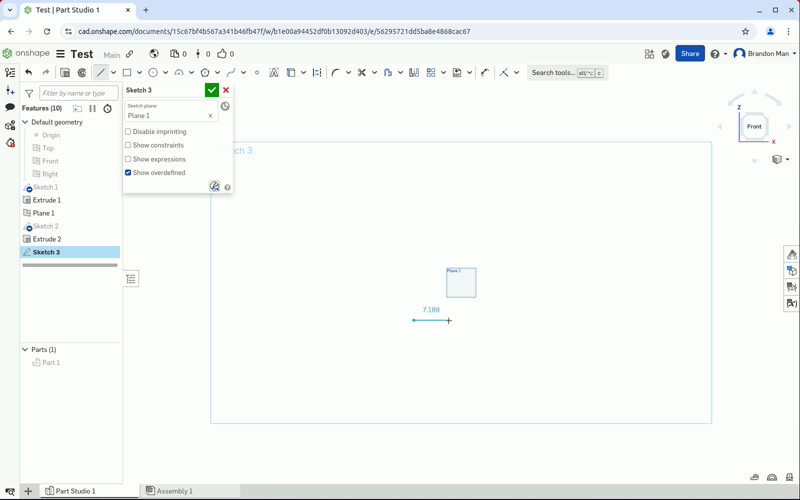
click(448, 320)
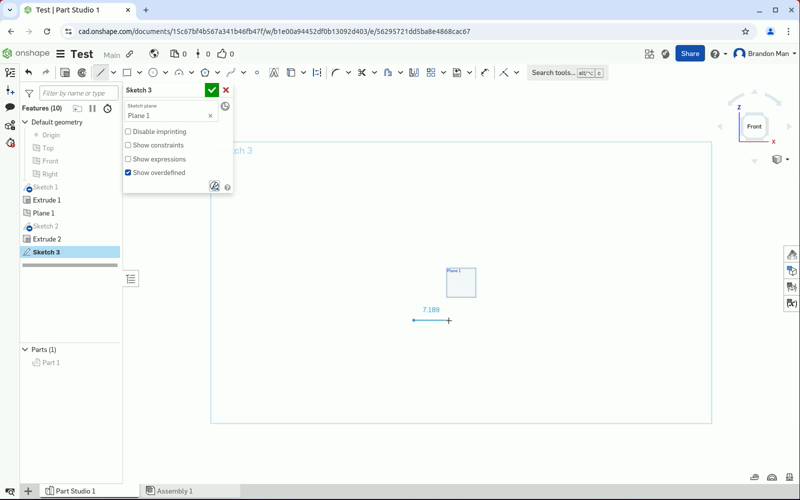
key_up(shift)
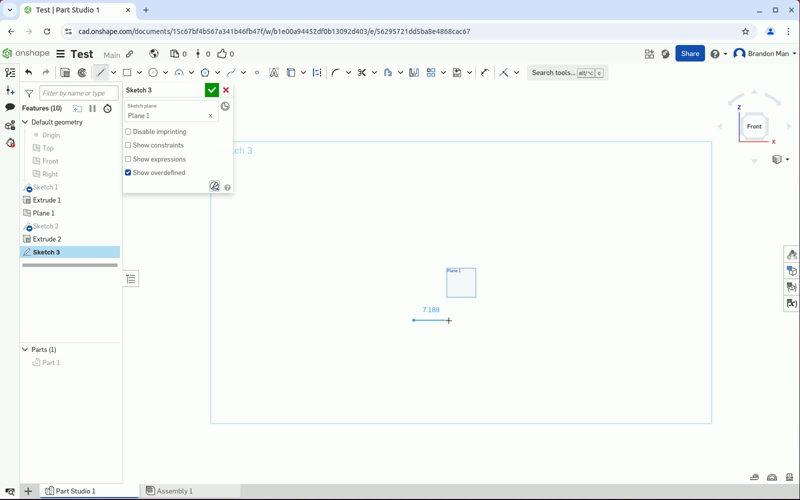
key_down(shift)
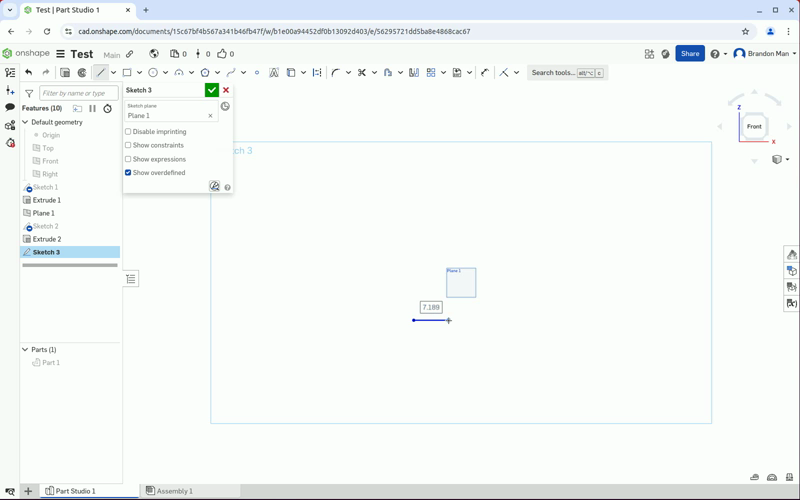
mouse_move(448, 246)
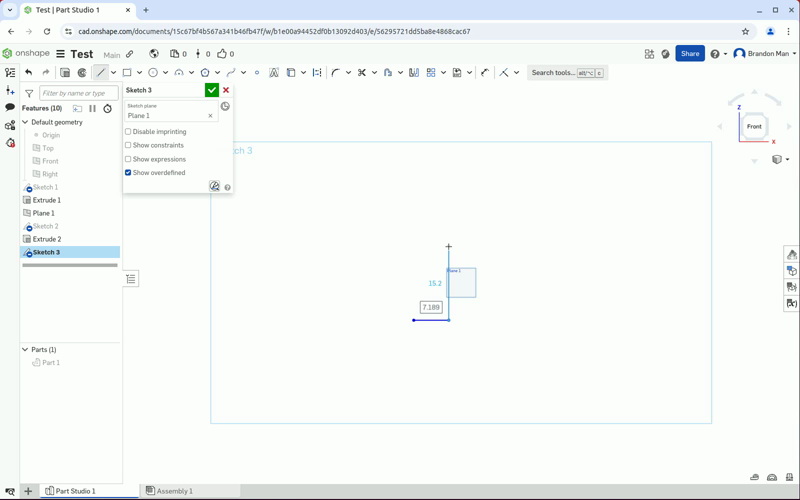
click(448, 246)
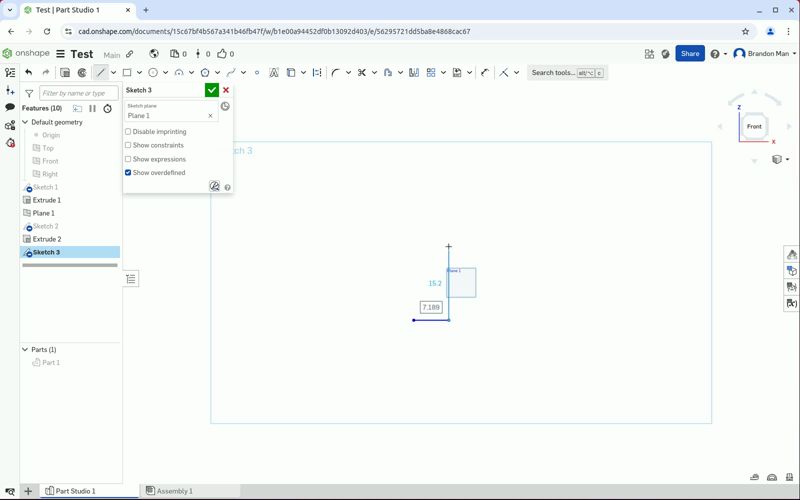
key_up(shift)
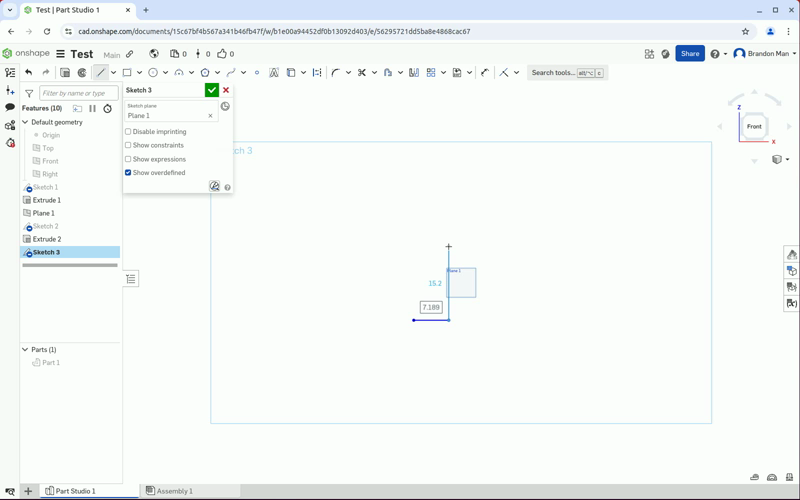
key_down(shift)
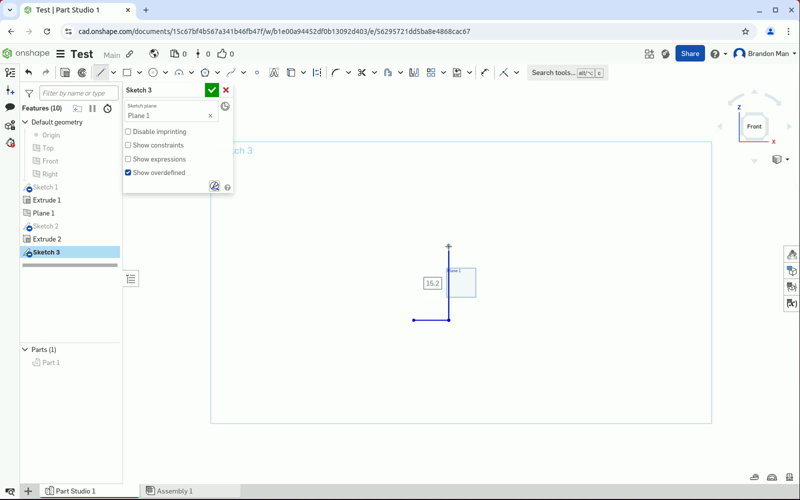
mouse_move(478, 246)
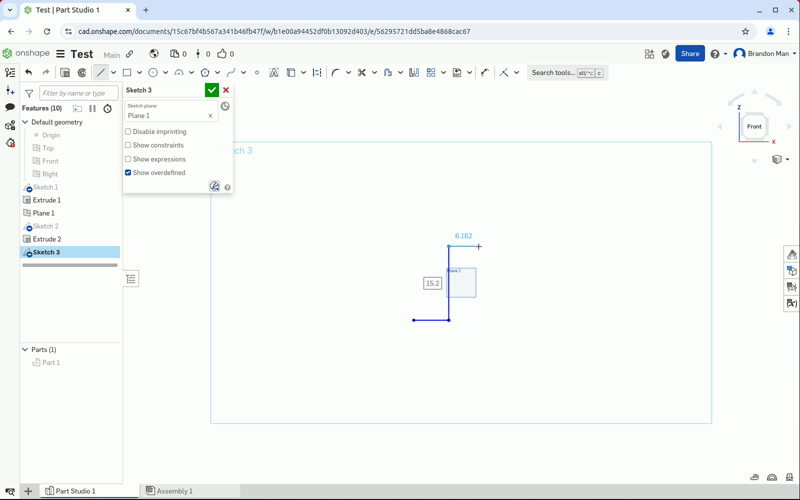
mouse_move(413, 246)
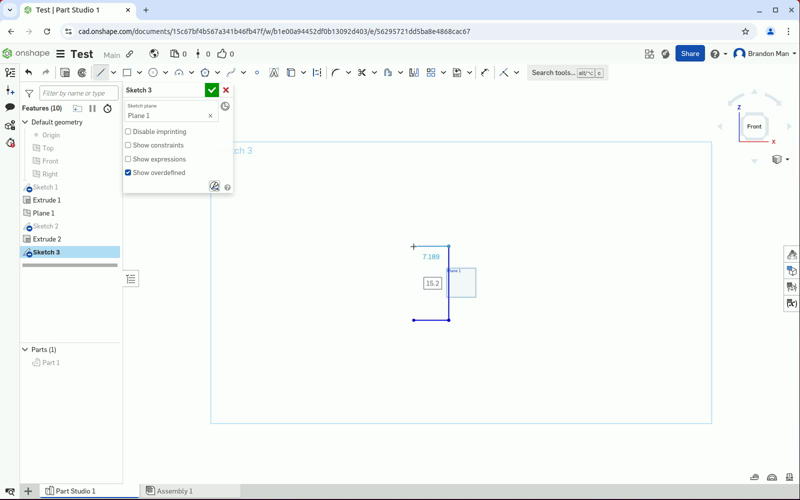
click(413, 246)
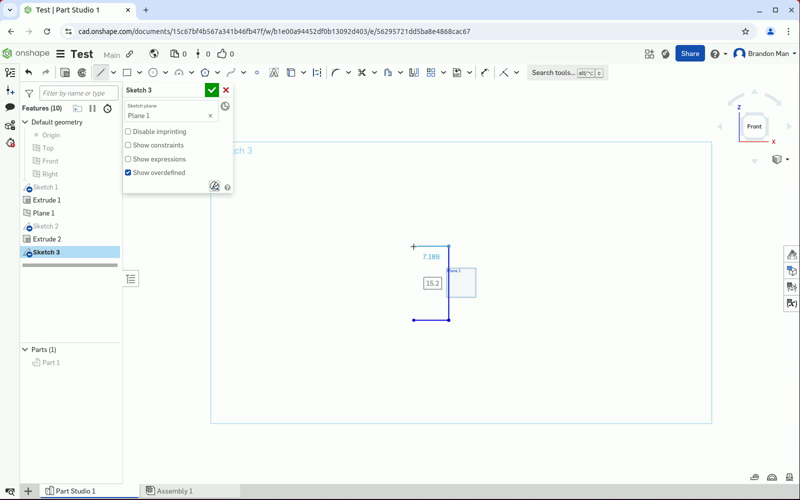
key_up(shift)
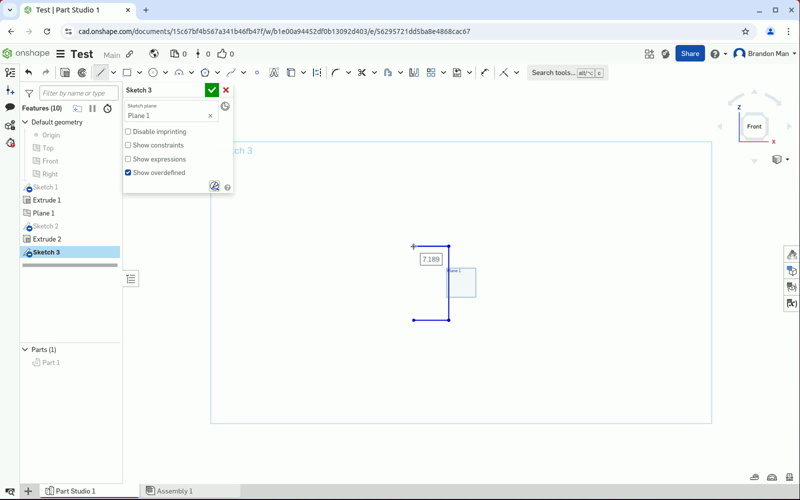
key_down(shift)
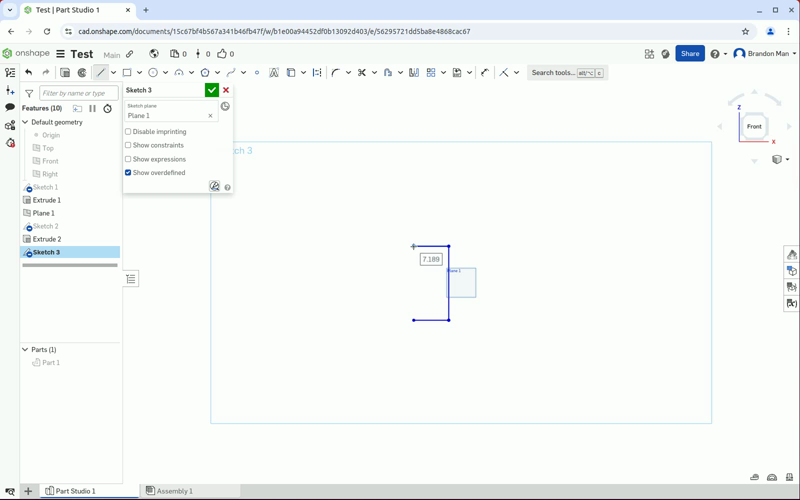
mouse_move(413, 320)
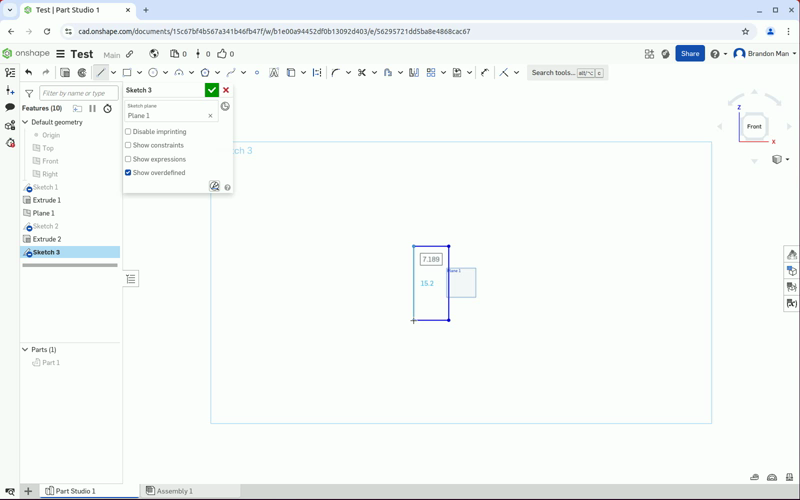
key_up(shift)
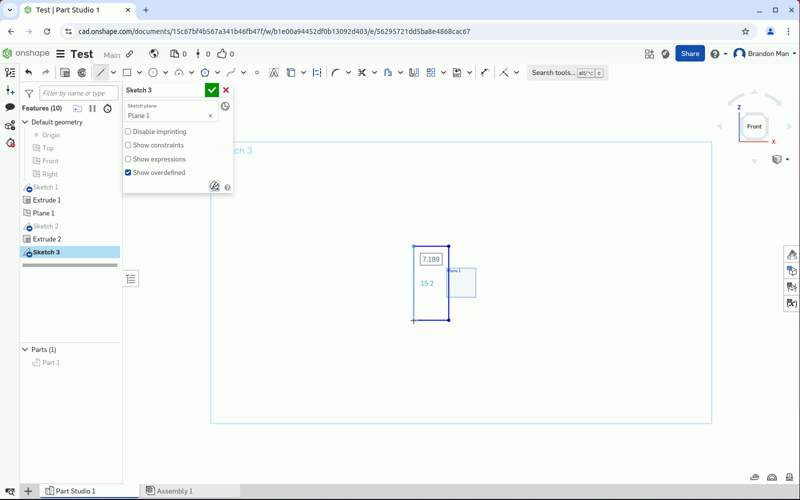
click(413, 320)
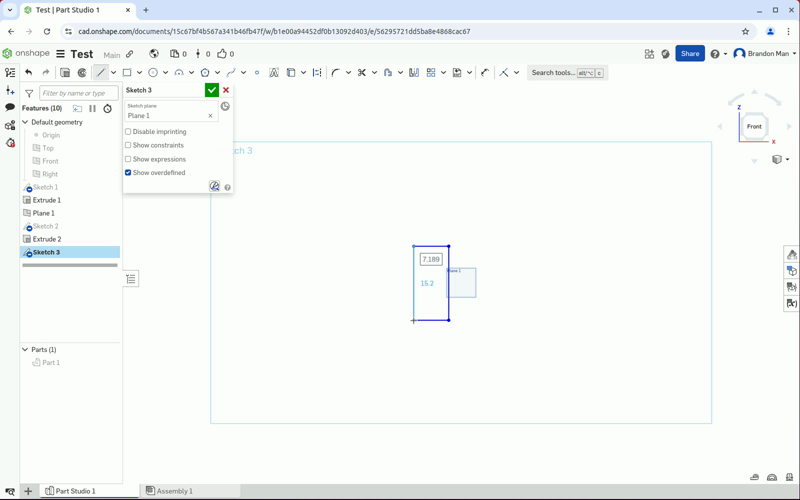
key(esc)
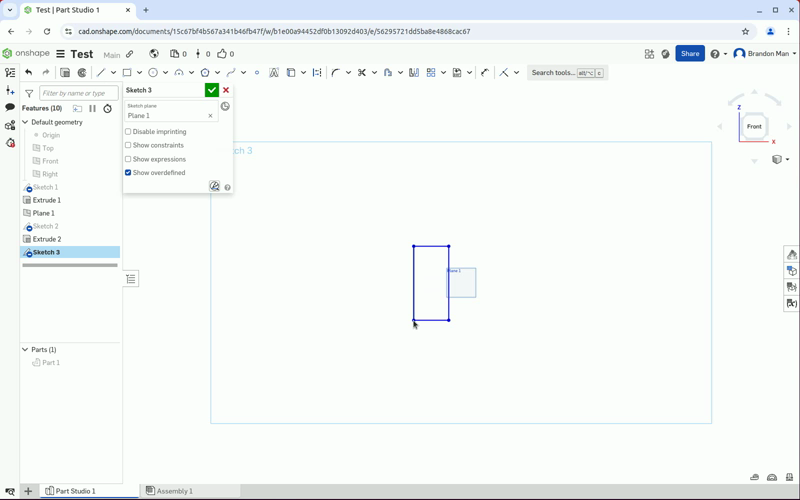
mouse_move(428, 251)
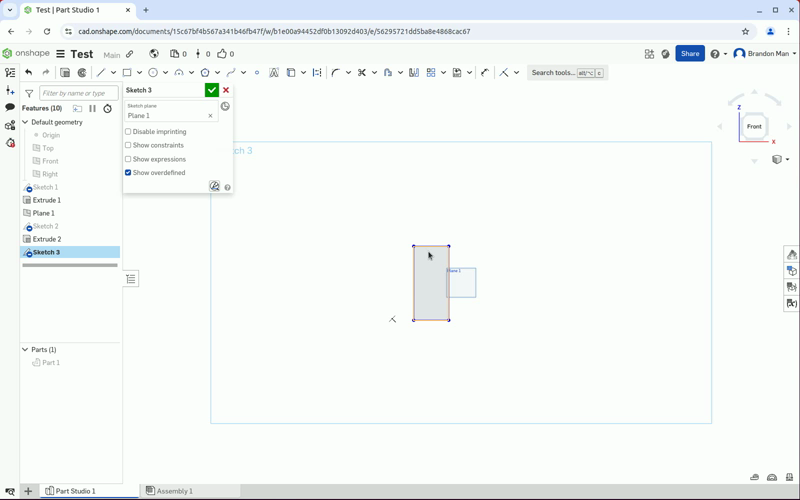
click(428, 251)
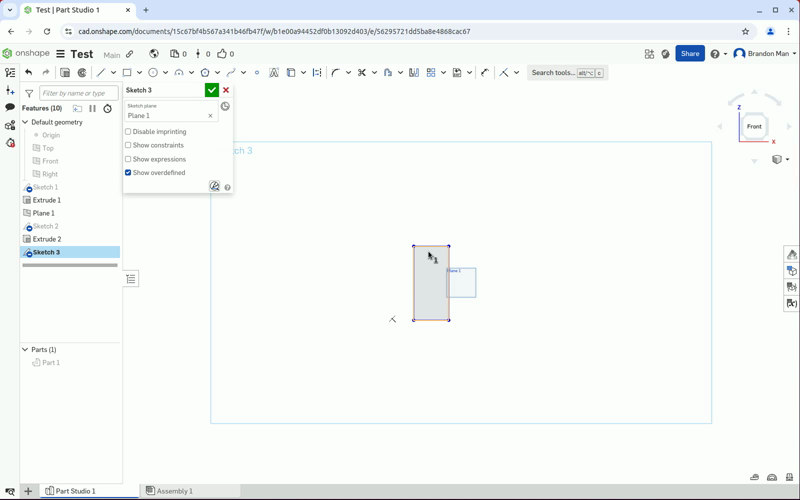
mouse_move(73, 352)
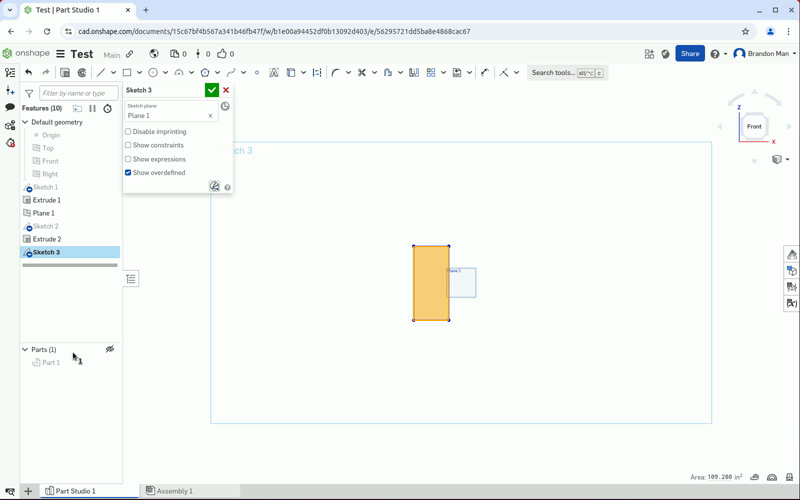
key(shift+y)
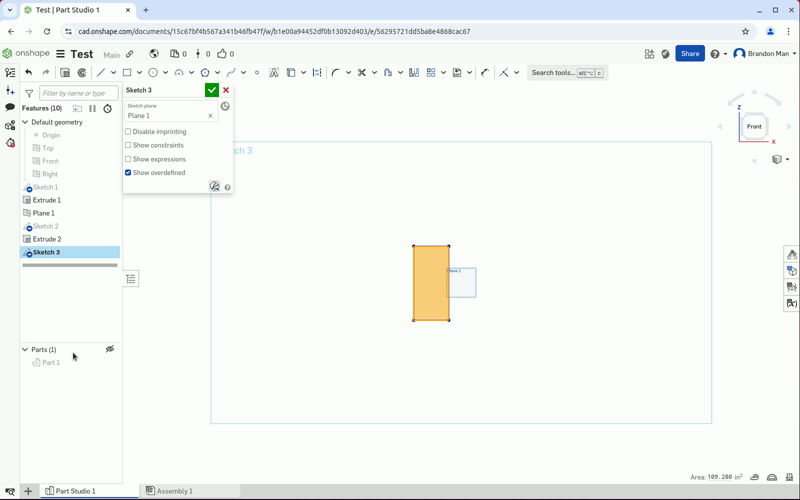
key(shift+e)
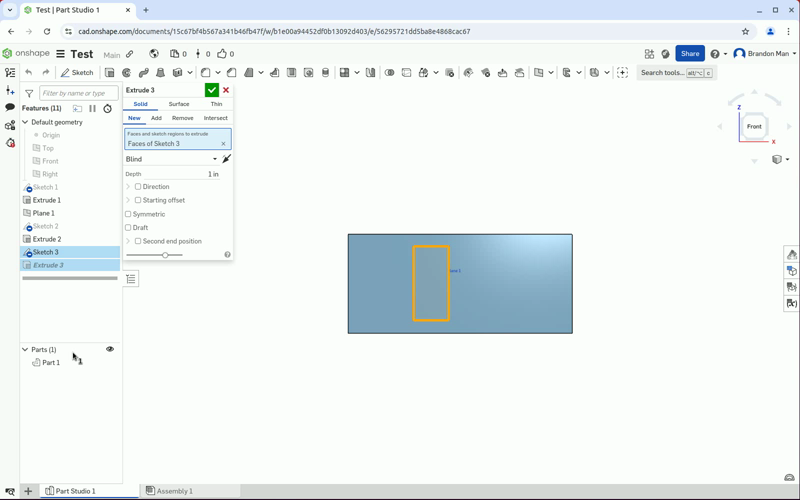
mouse_move(143, 106)
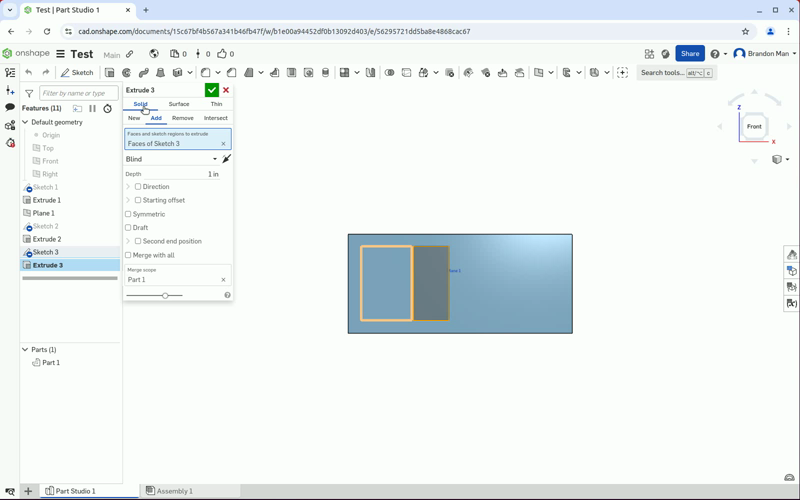
click(143, 106)
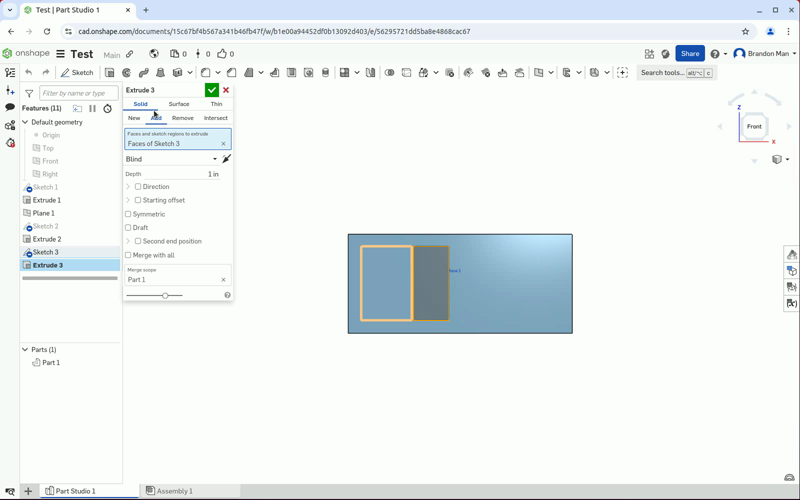
mouse_move(186, 120)
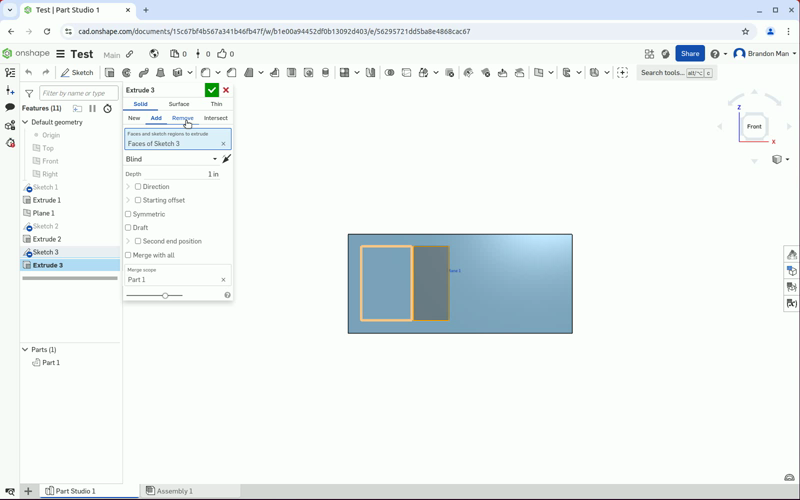
click(186, 120)
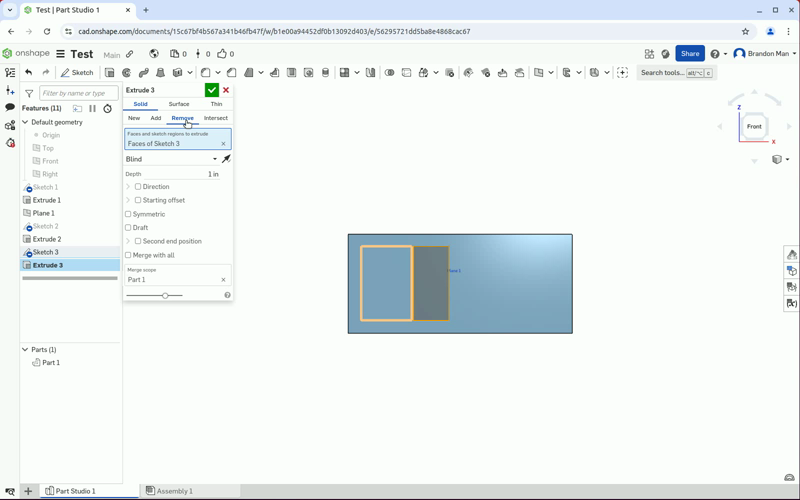
key(tab, 4)
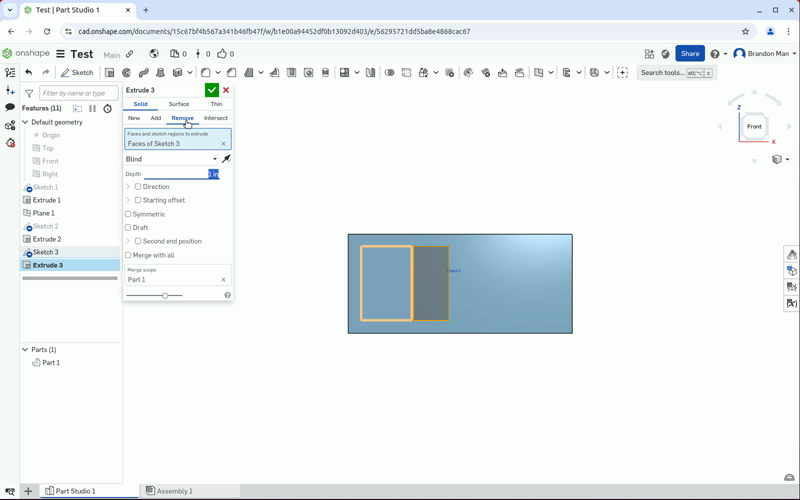
text(1.926)
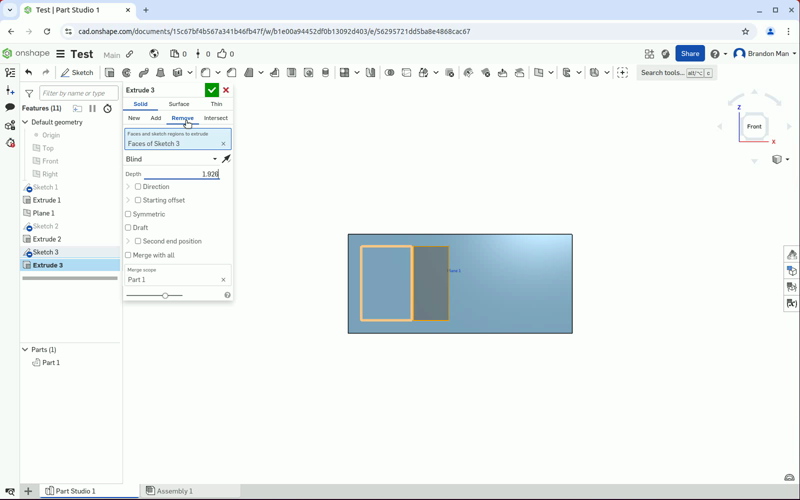
key(tab, 6)
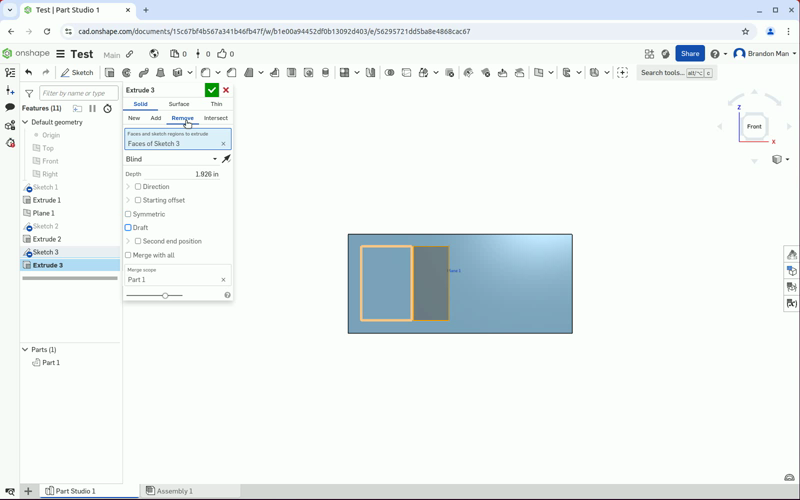
key(space)
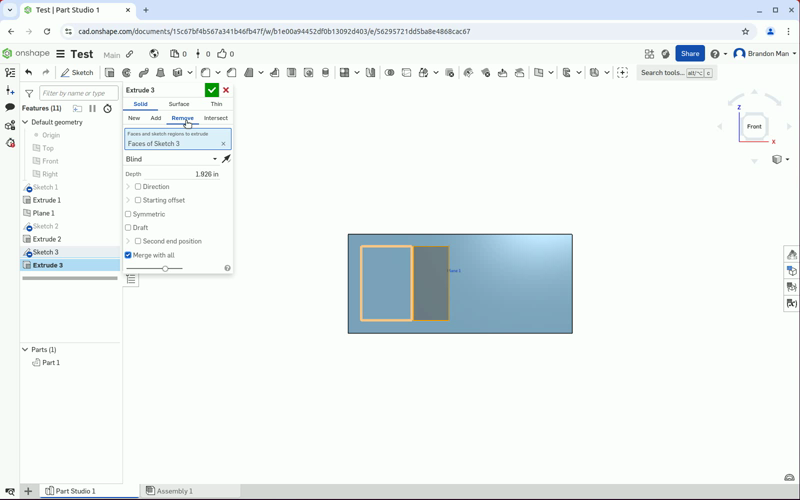
key(enter)
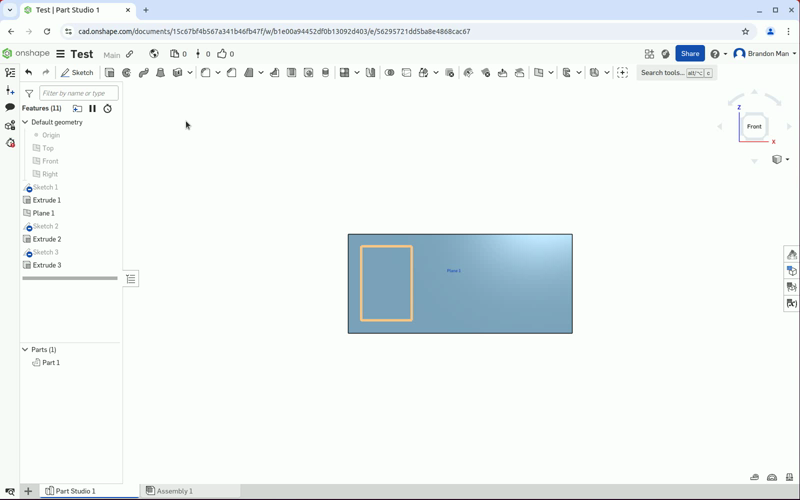
key(shift+h)
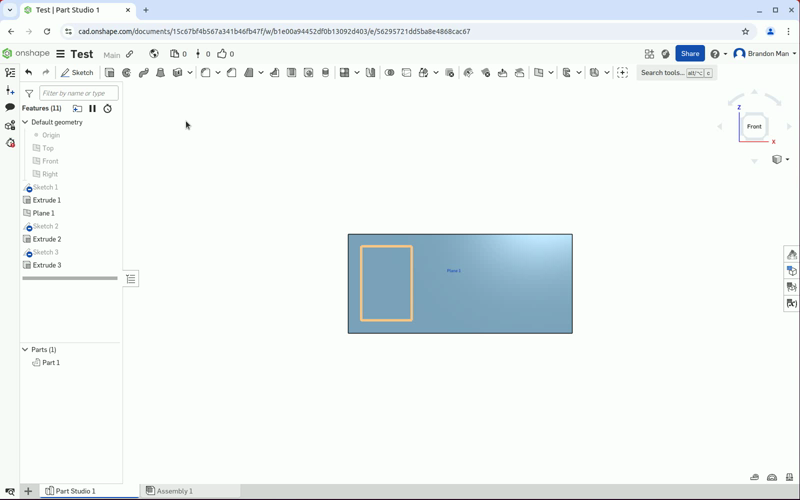
key(shift+h)
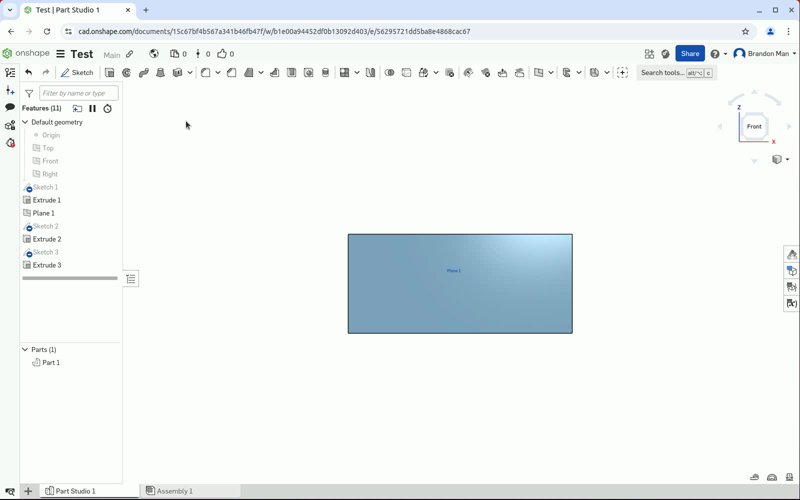
mouse_move(73, 189)
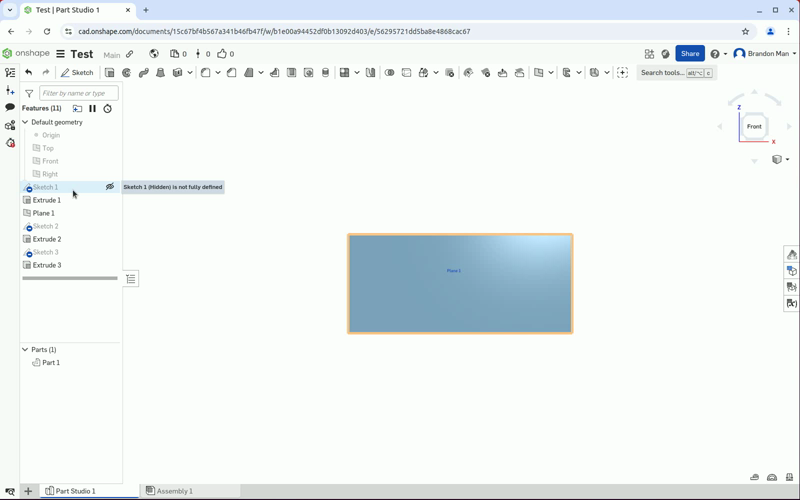
click(73, 189)
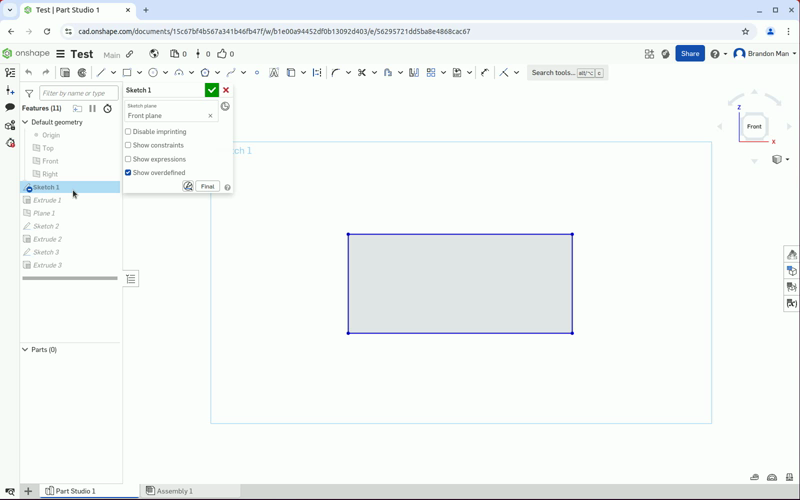
mouse_move(229, 92)
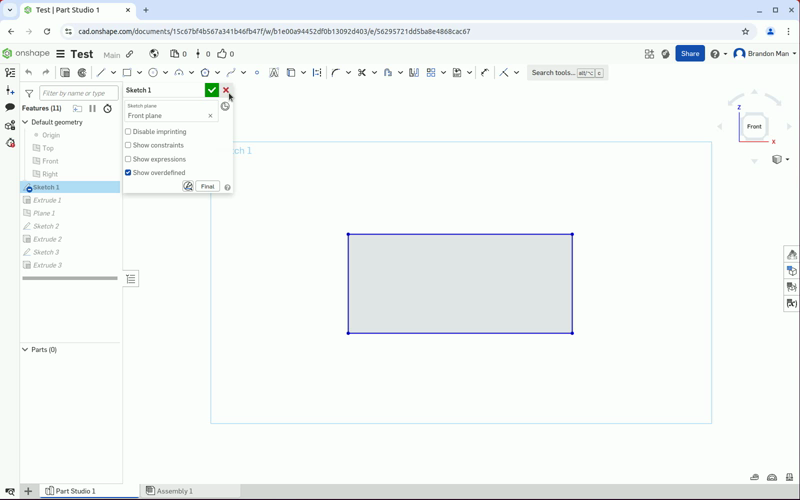
click(229, 92)
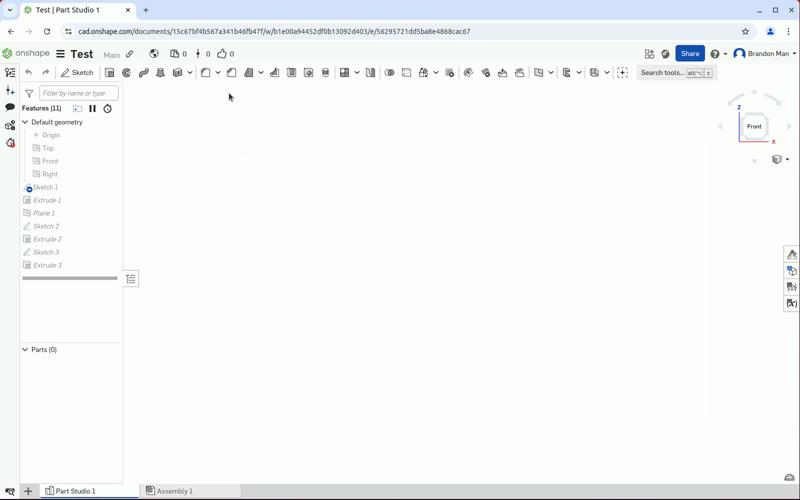
key(shift+s)
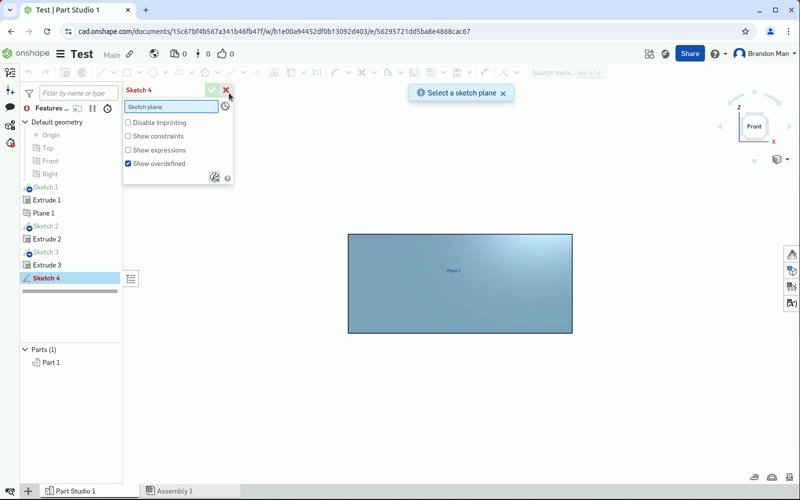
mouse_move(73, 215)
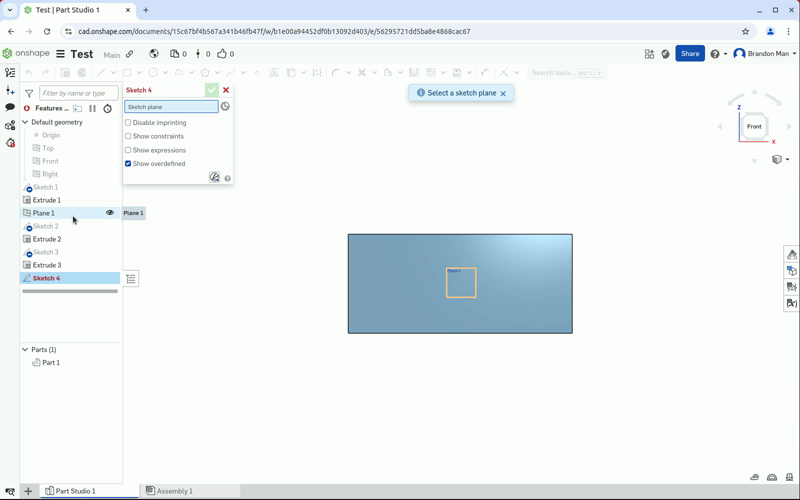
click(73, 215)
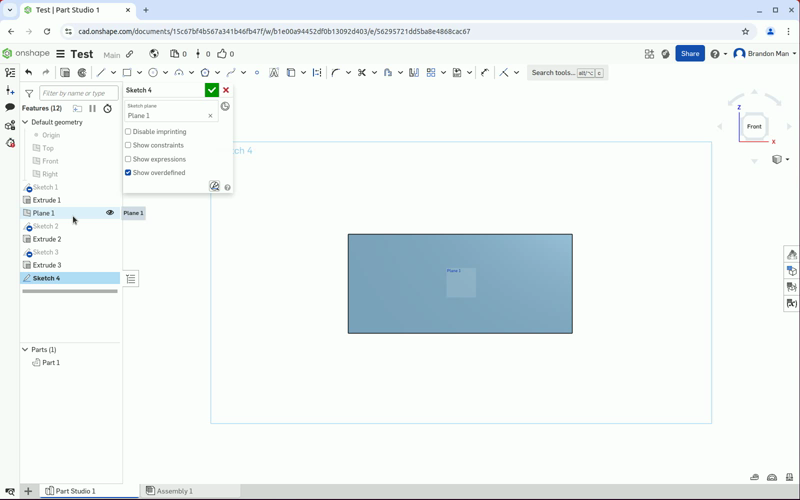
mouse_move(73, 352)
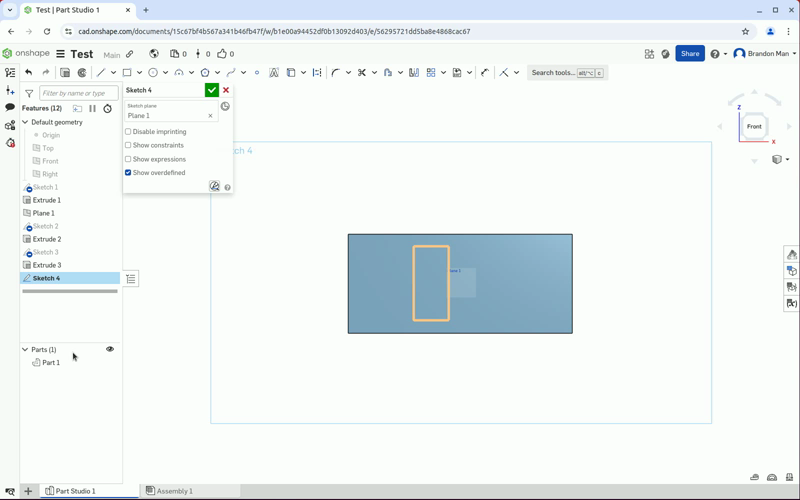
key(y)
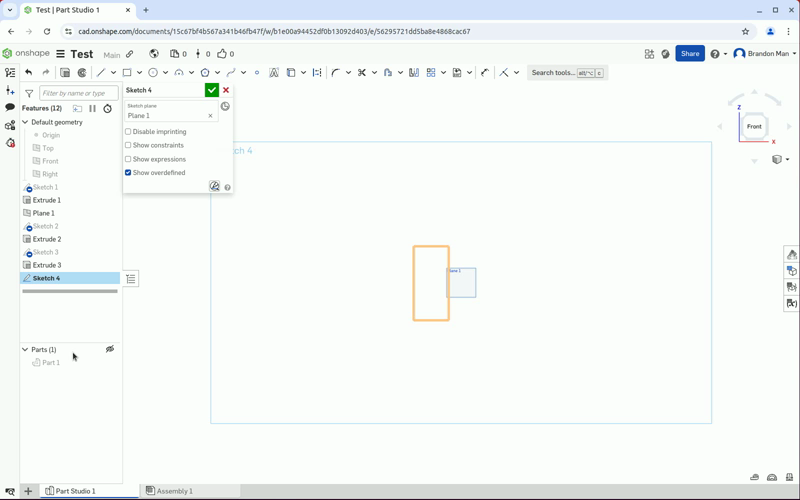
key(l)
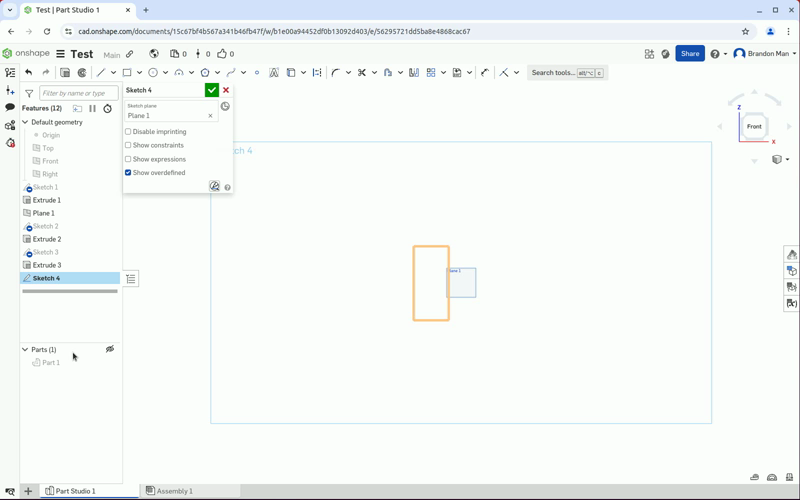
key_down(shift)
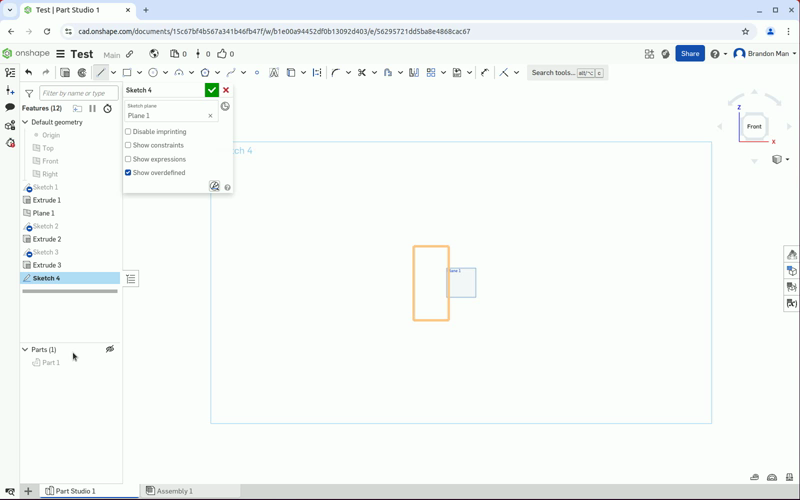
mouse_move(451, 320)
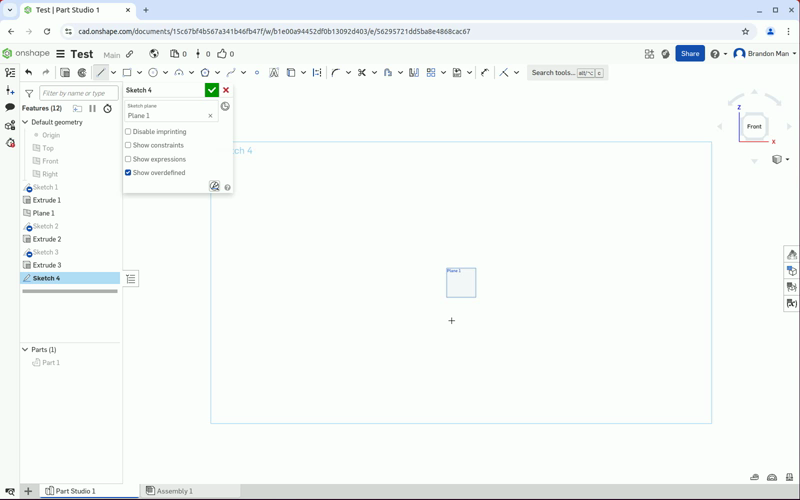
click(451, 320)
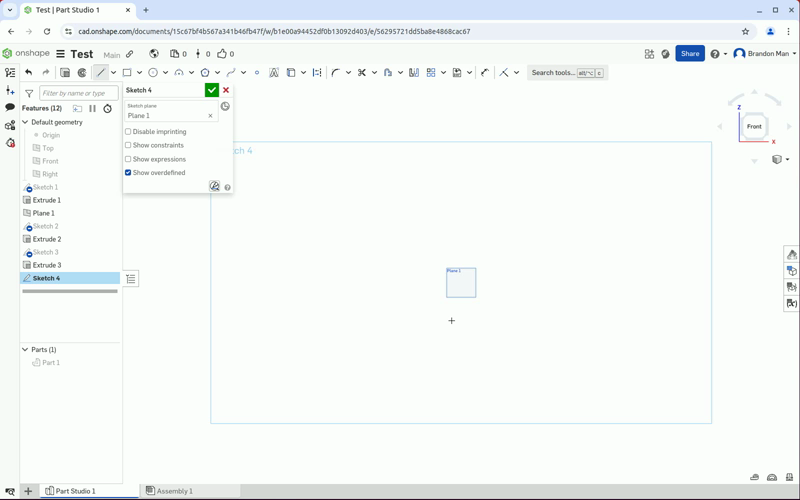
key_up(shift)
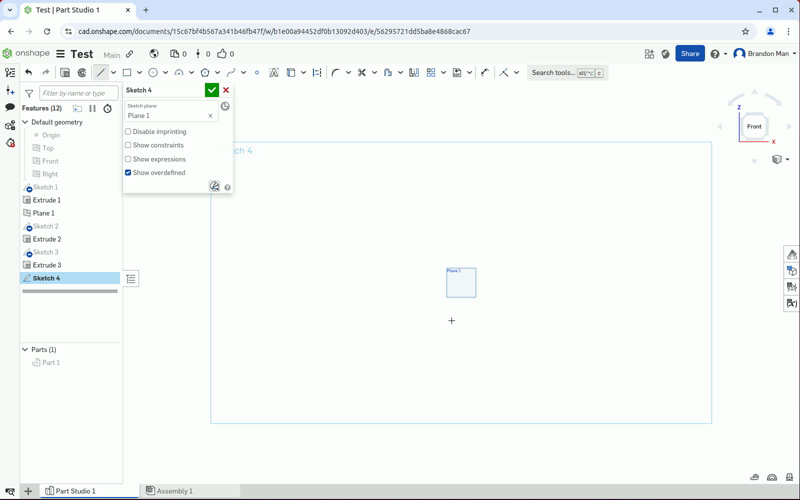
key_down(shift)
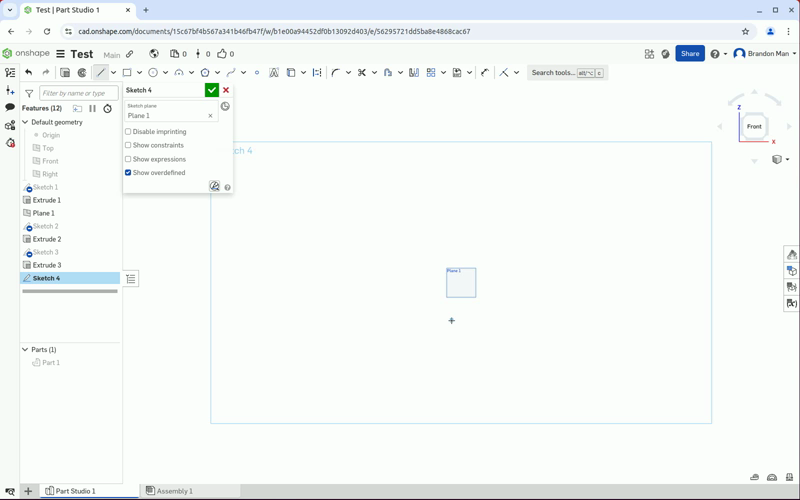
mouse_move(481, 320)
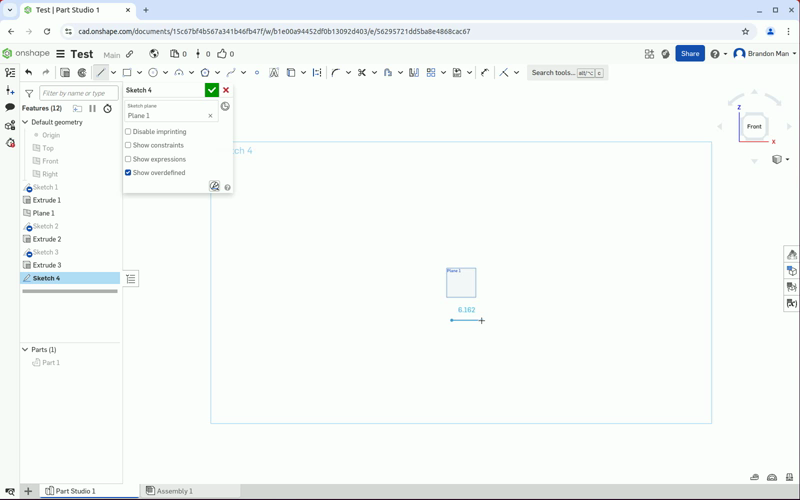
mouse_move(486, 320)
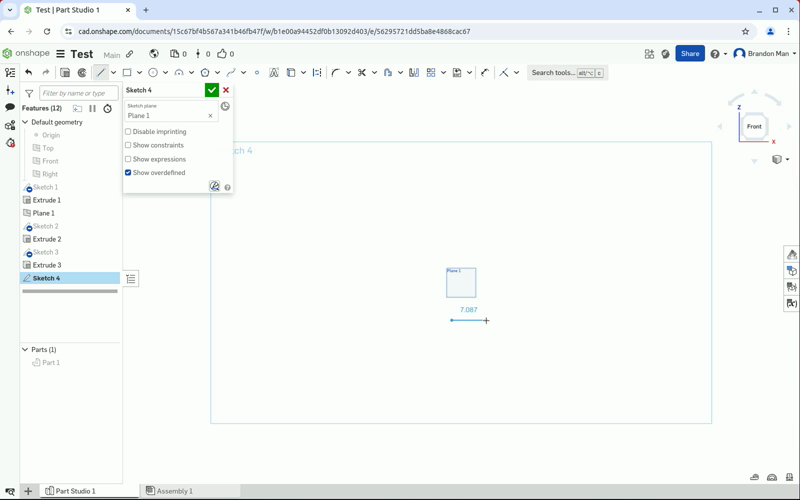
click(486, 320)
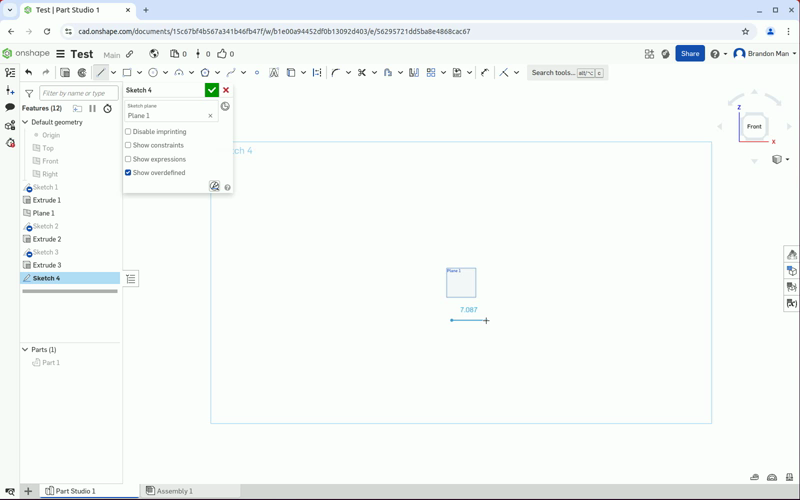
key_up(shift)
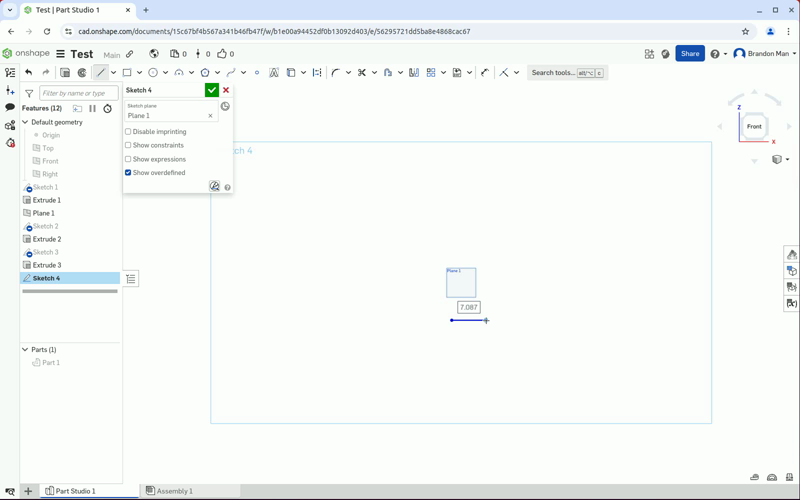
key_down(shift)
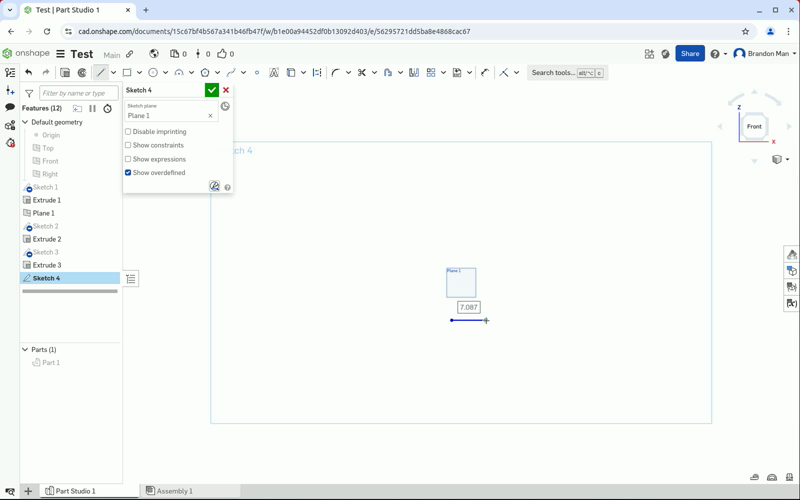
mouse_move(486, 246)
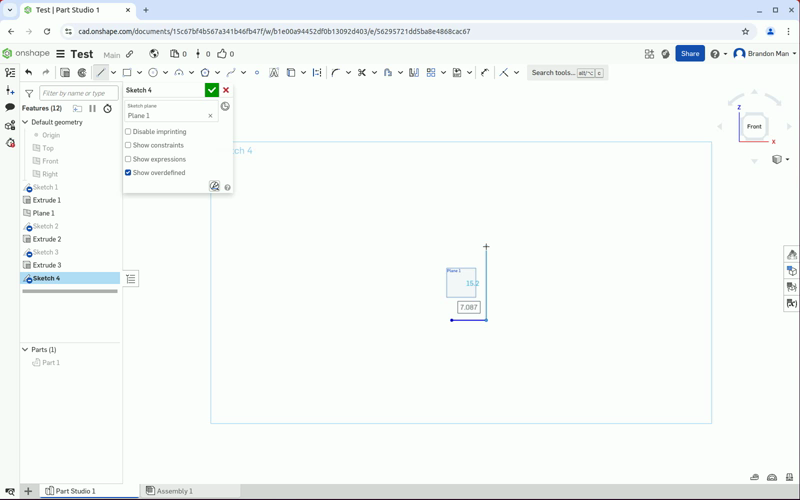
click(486, 246)
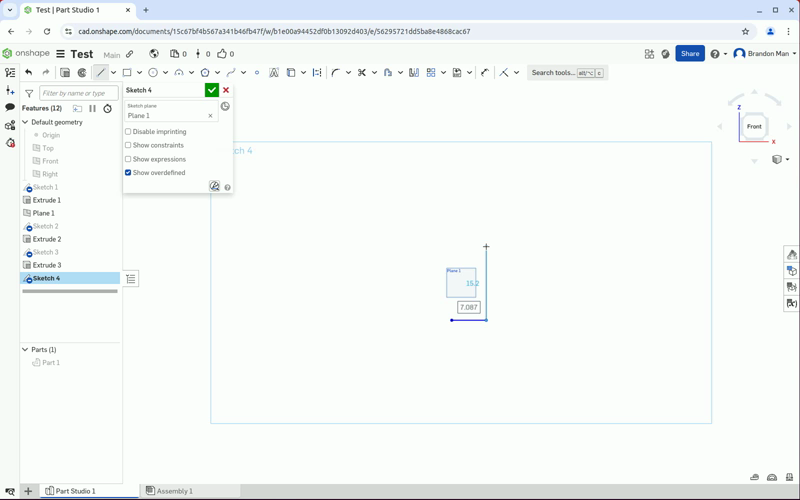
key_up(shift)
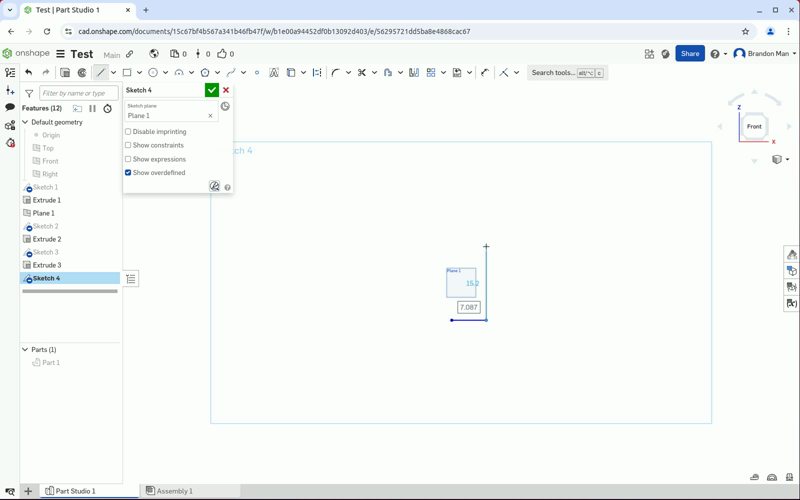
key_down(shift)
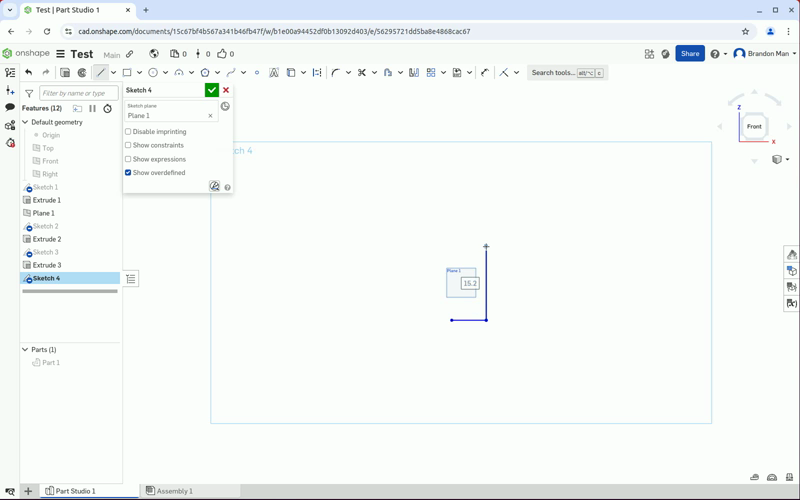
mouse_move(516, 246)
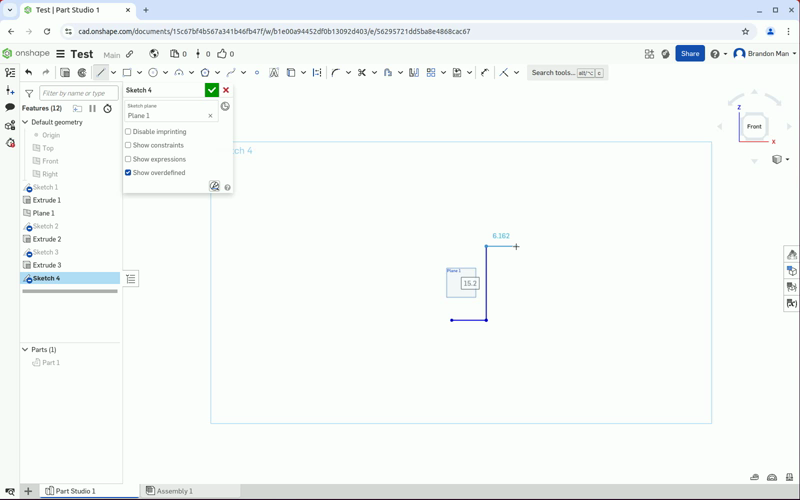
mouse_move(451, 246)
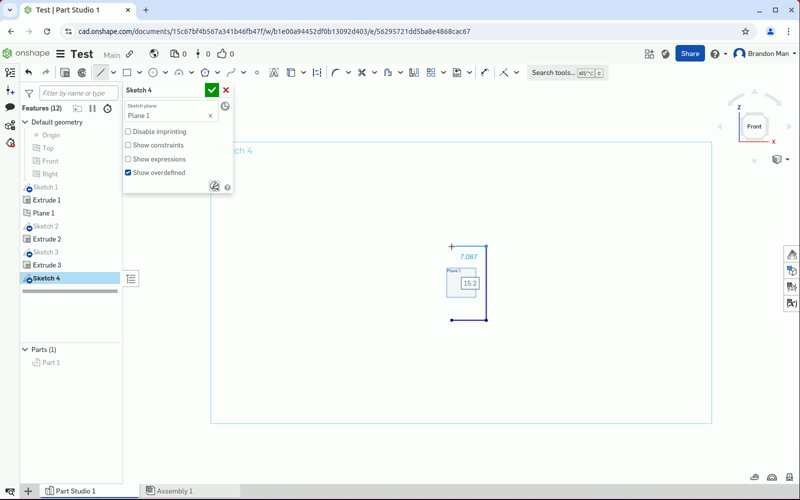
click(451, 246)
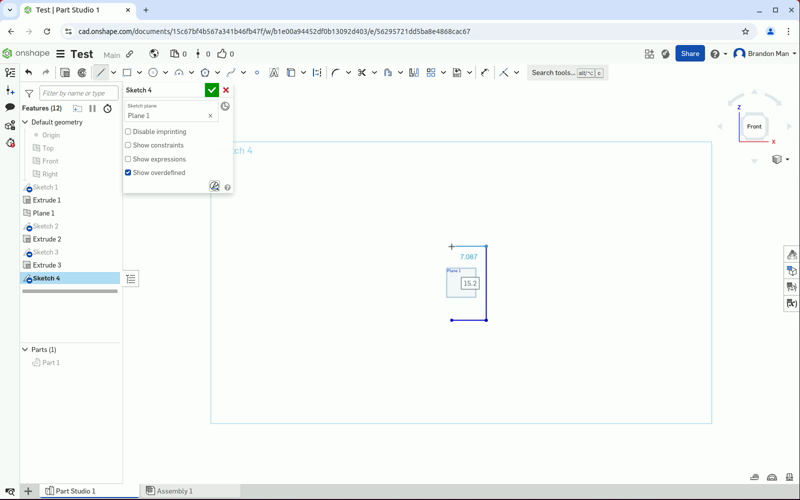
key_up(shift)
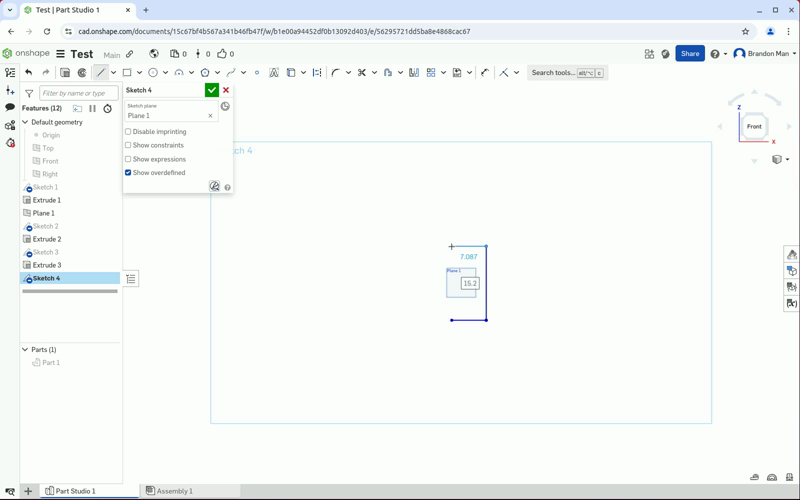
key_down(shift)
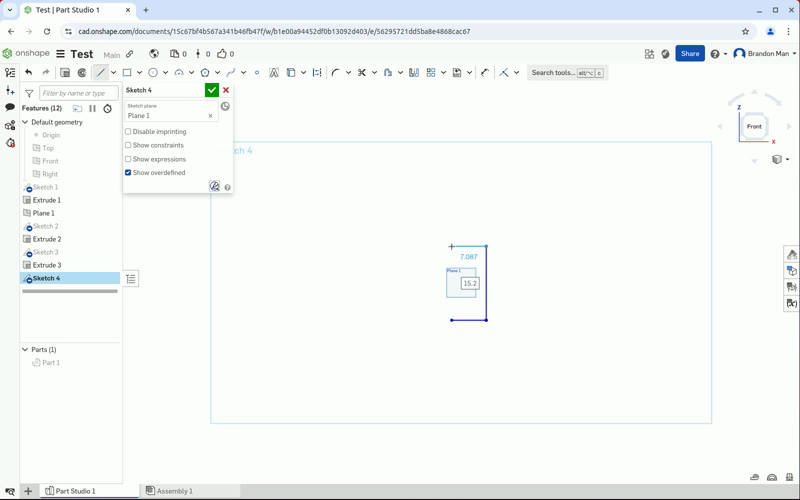
mouse_move(451, 320)
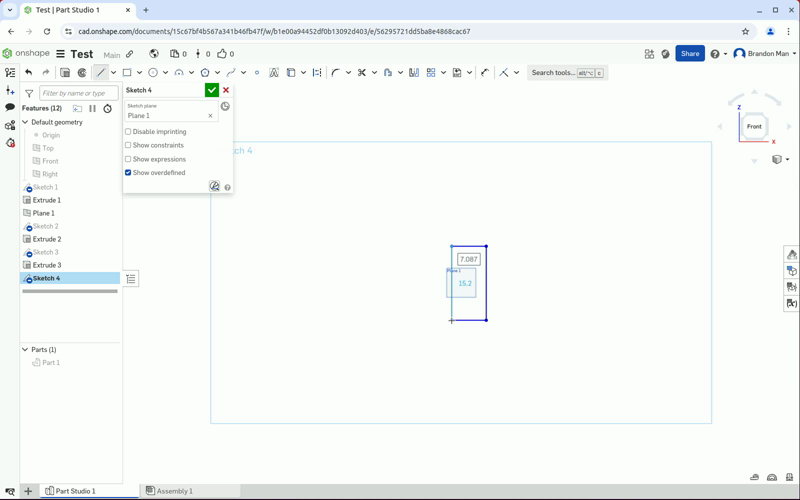
key_up(shift)
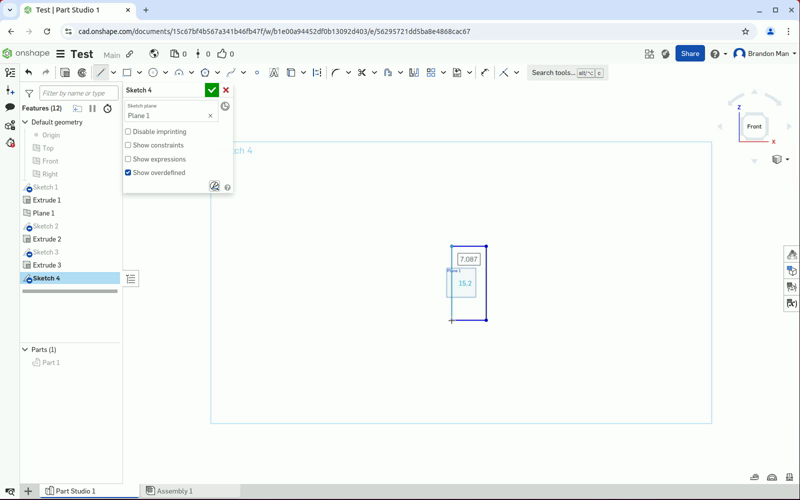
click(451, 320)
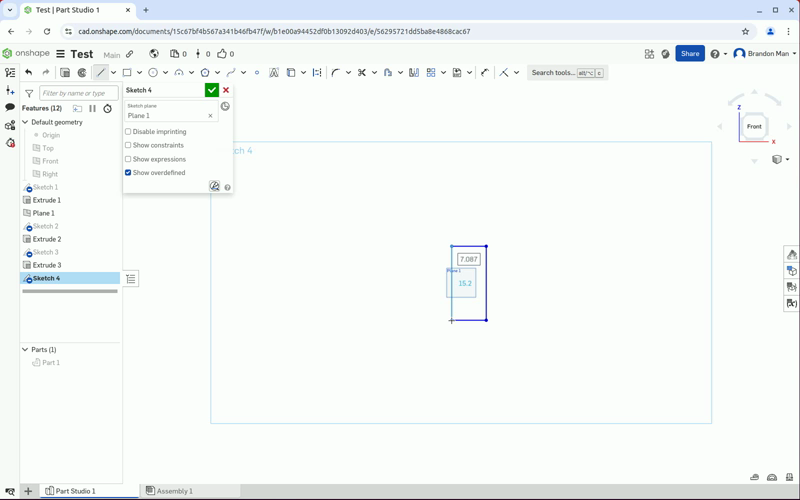
key(esc)
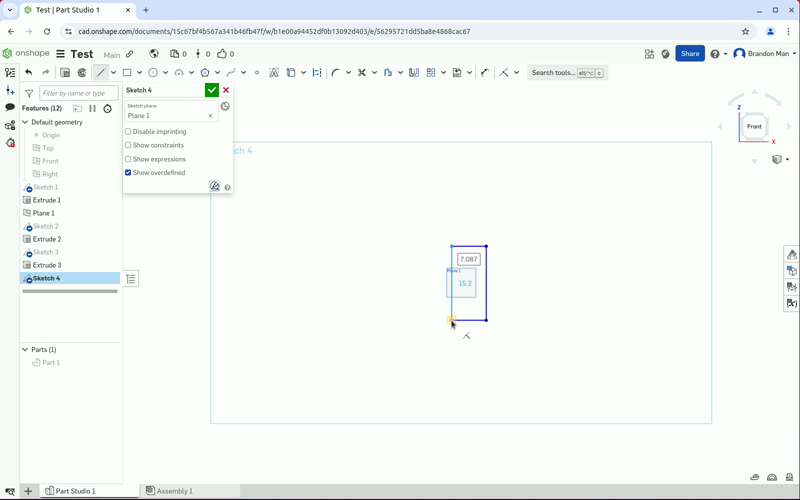
mouse_move(463, 312)
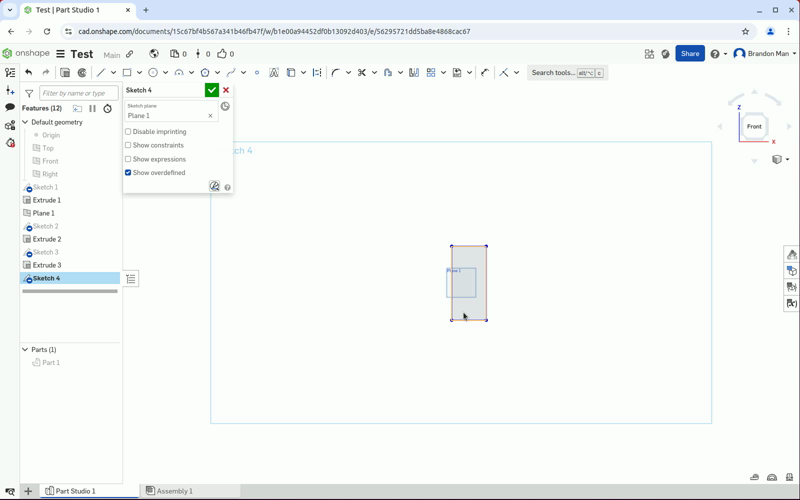
click(463, 312)
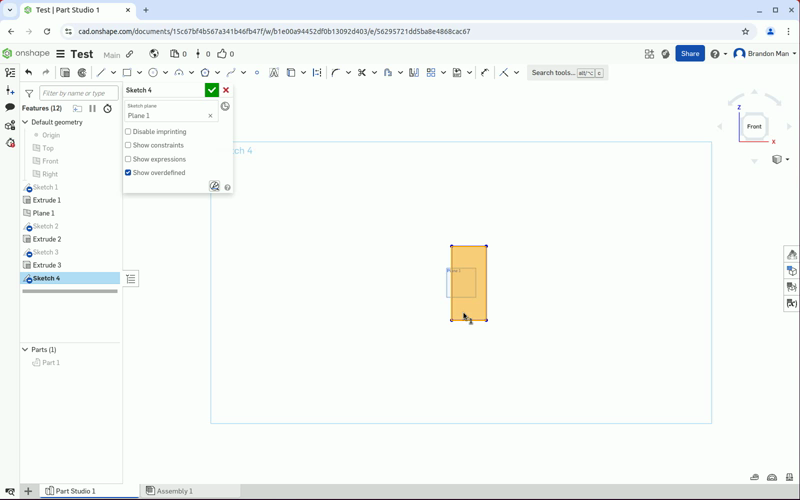
mouse_move(73, 352)
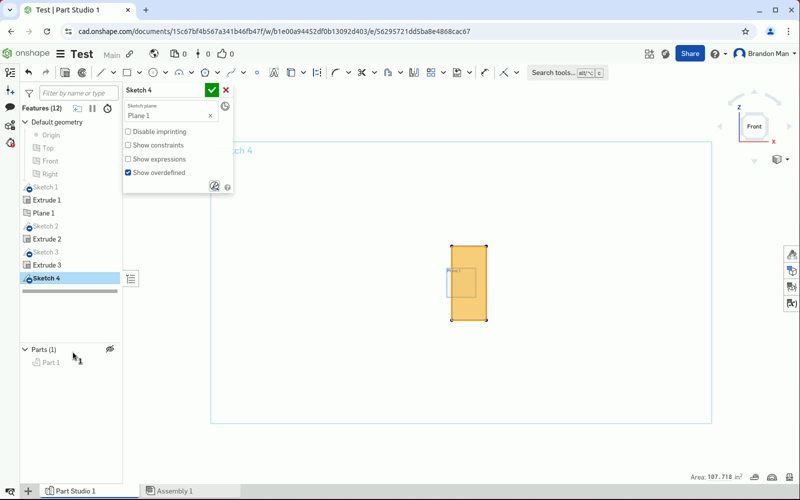
key(shift+y)
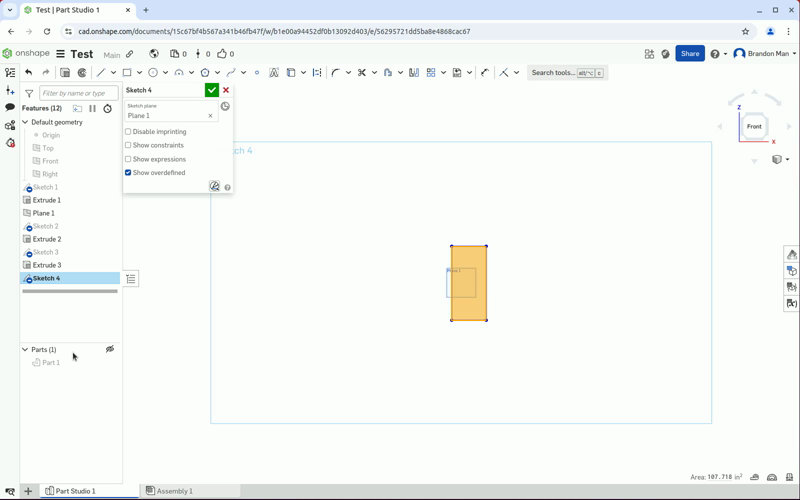
key(shift+e)
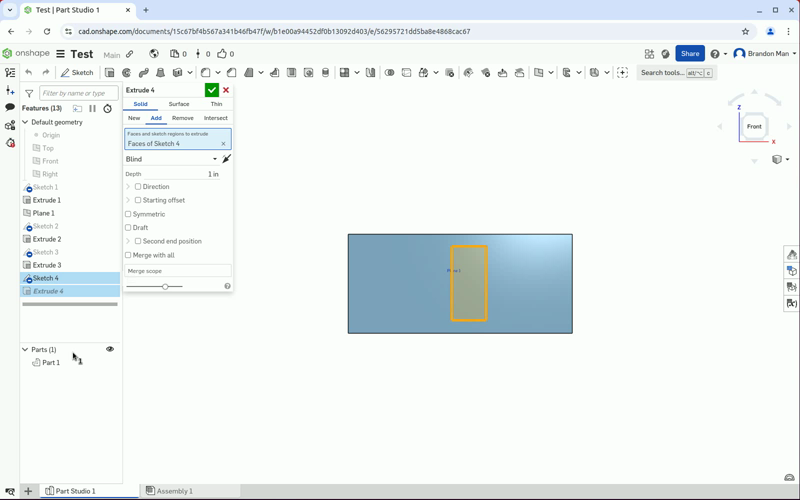
mouse_move(143, 106)
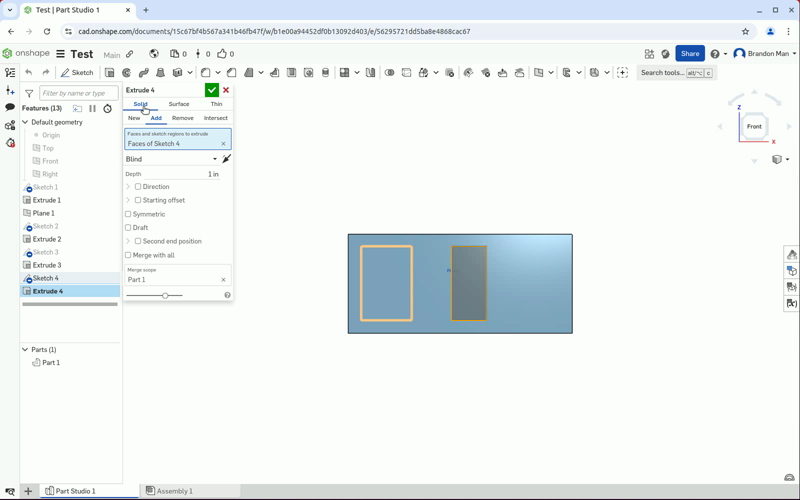
click(143, 106)
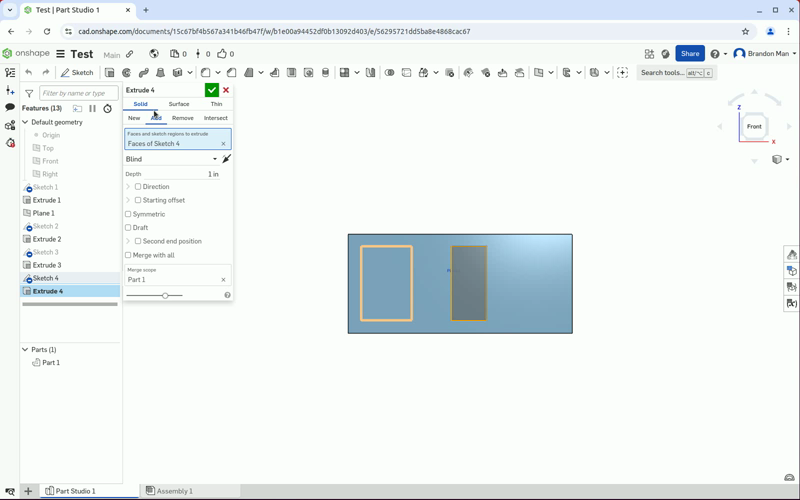
mouse_move(186, 120)
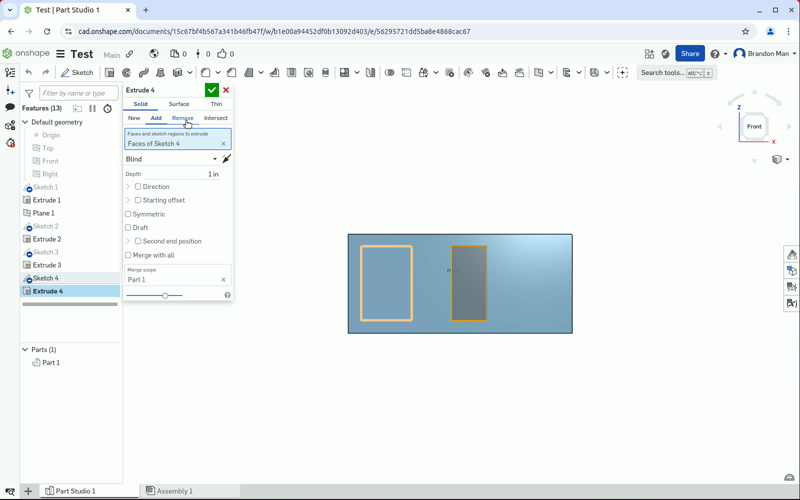
click(186, 120)
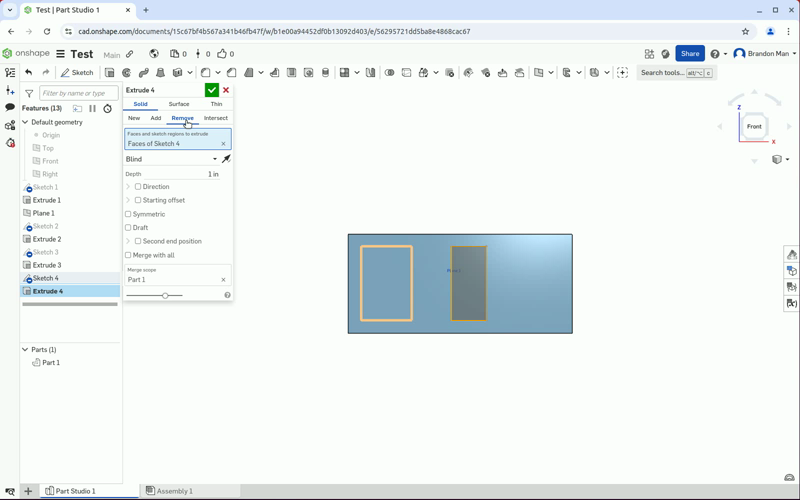
key(tab, 4)
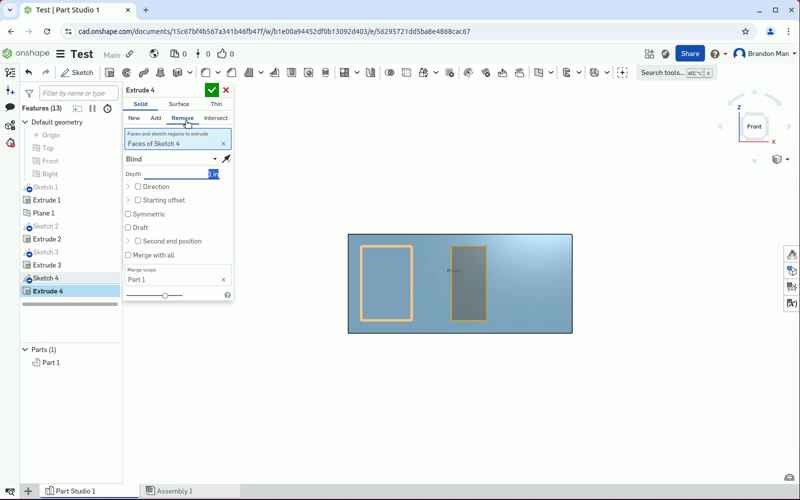
text(1.926)
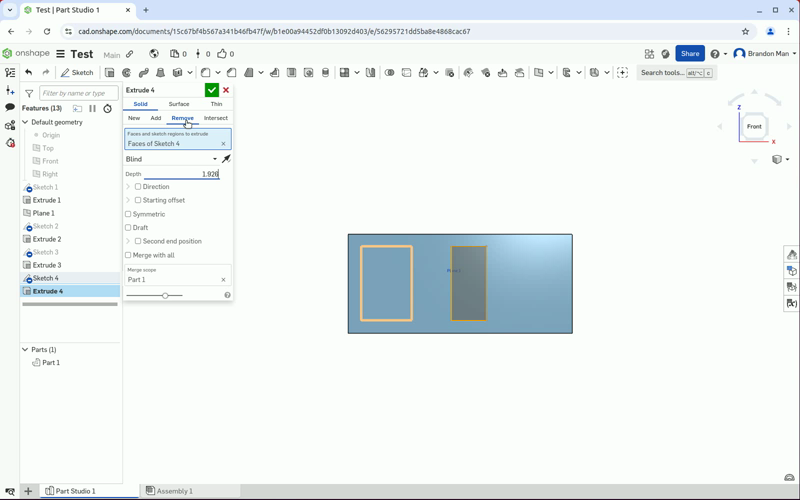
key(tab, 6)
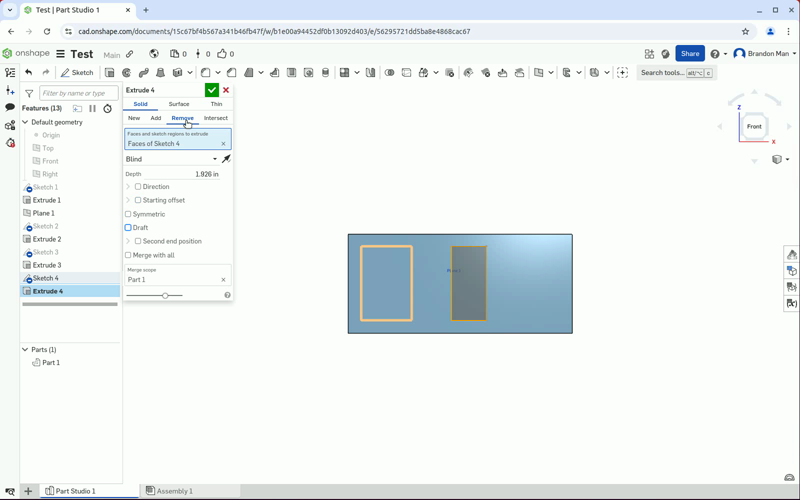
key(space)
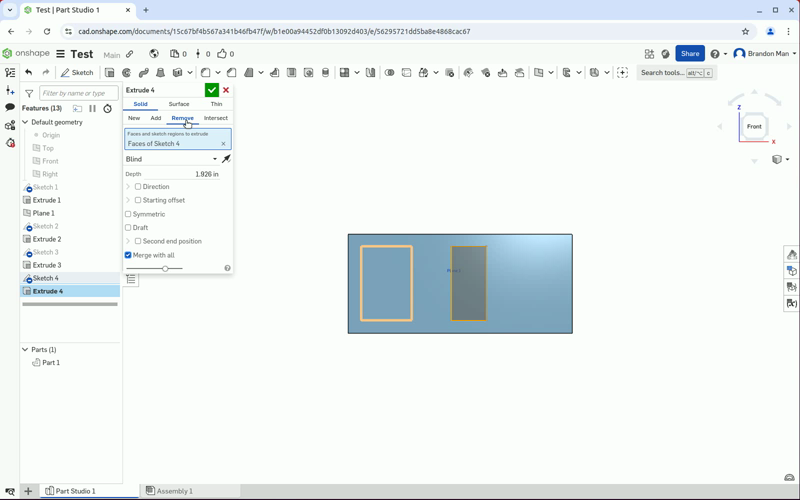
key(enter)
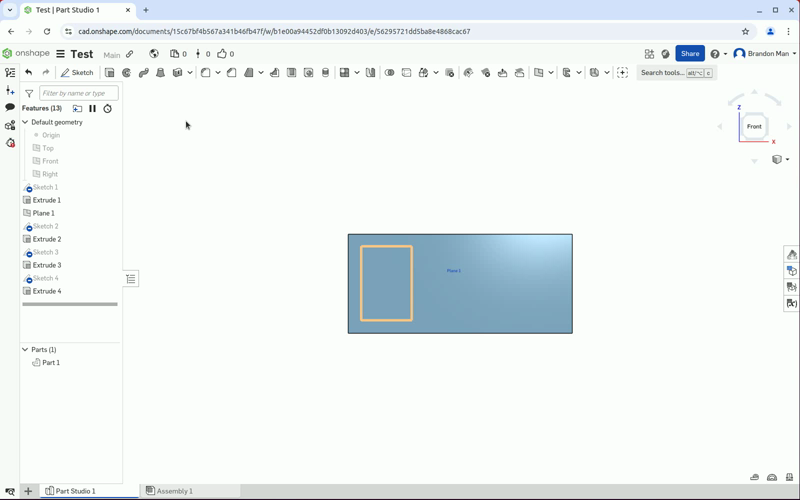
key(shift+h)
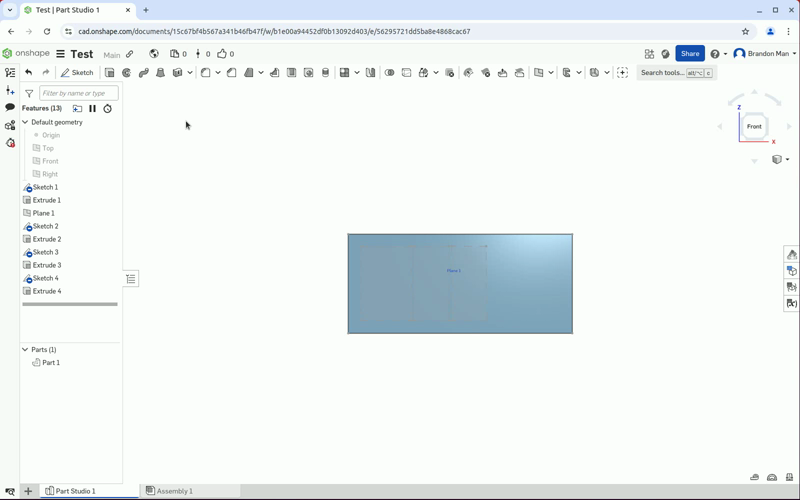
key(shift+h)
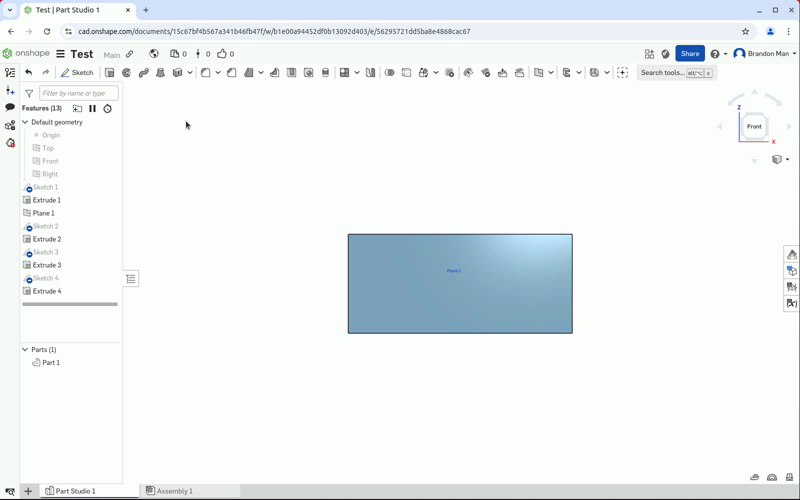
mouse_move(73, 189)
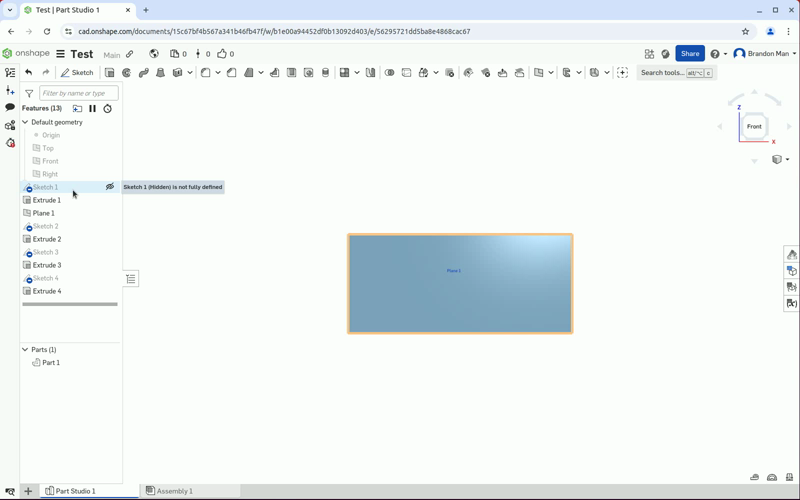
click(73, 189)
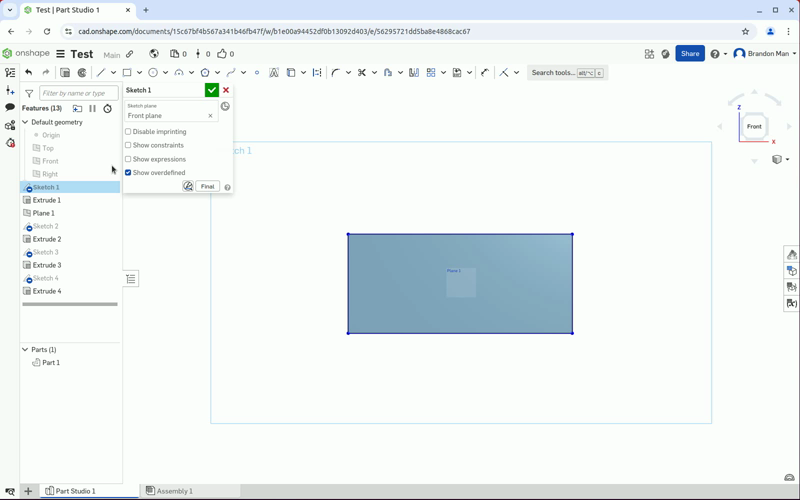
mouse_move(229, 92)
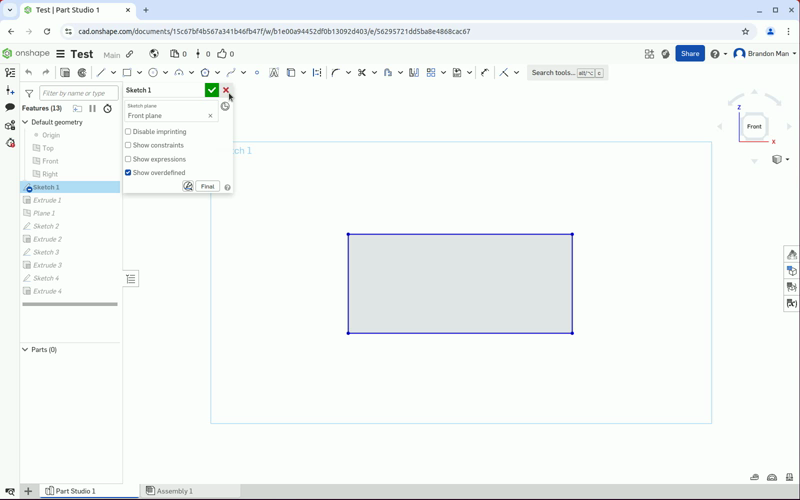
click(229, 92)
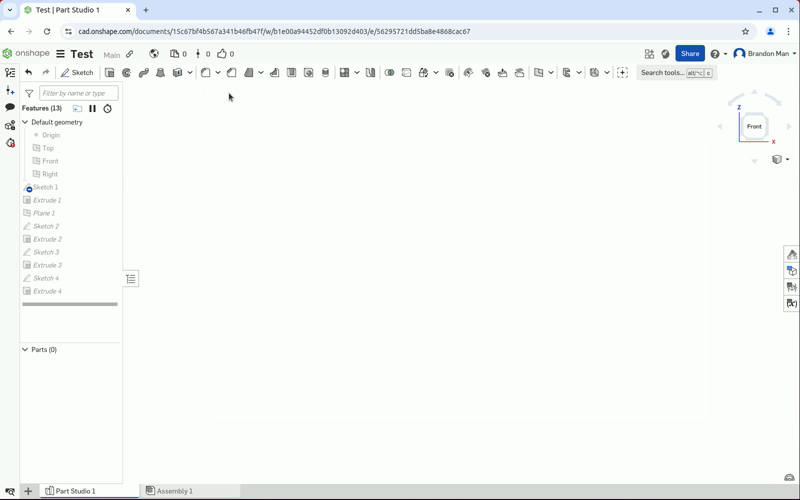
key(shift+s)
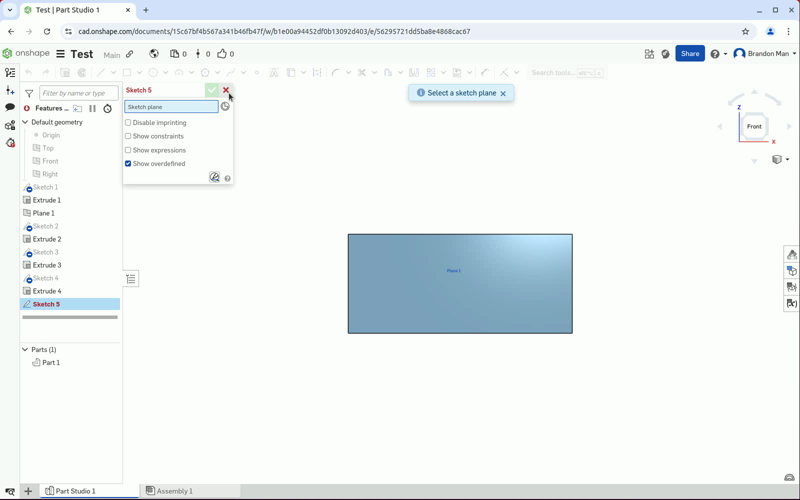
mouse_move(73, 215)
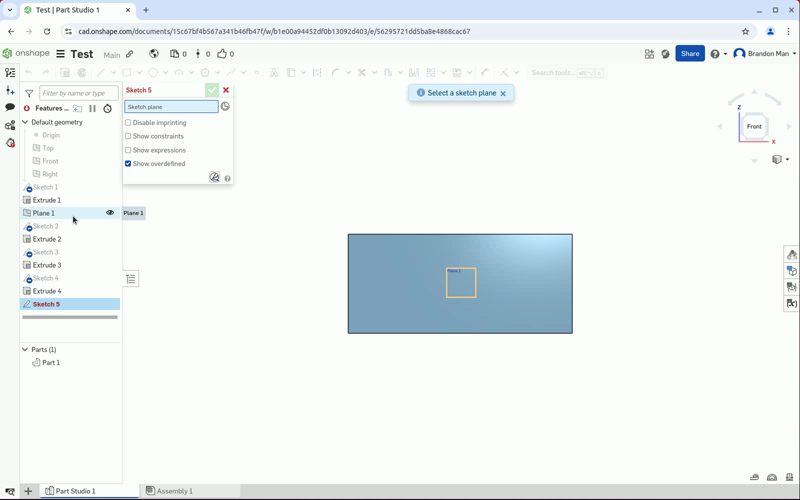
click(73, 215)
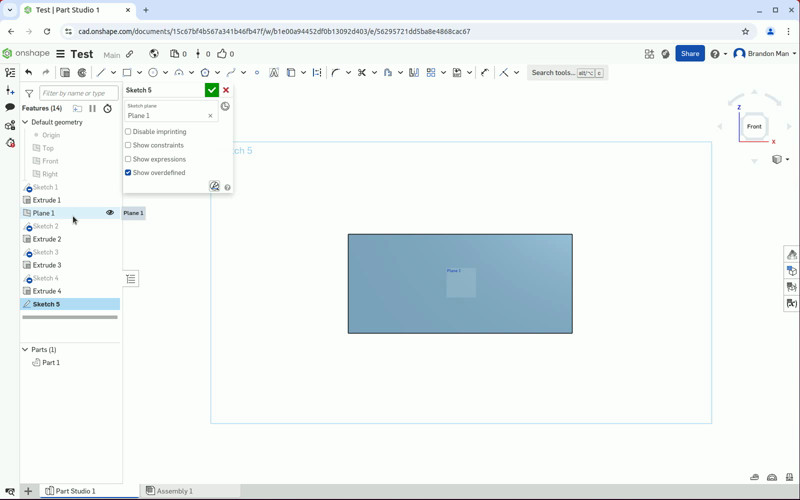
mouse_move(73, 352)
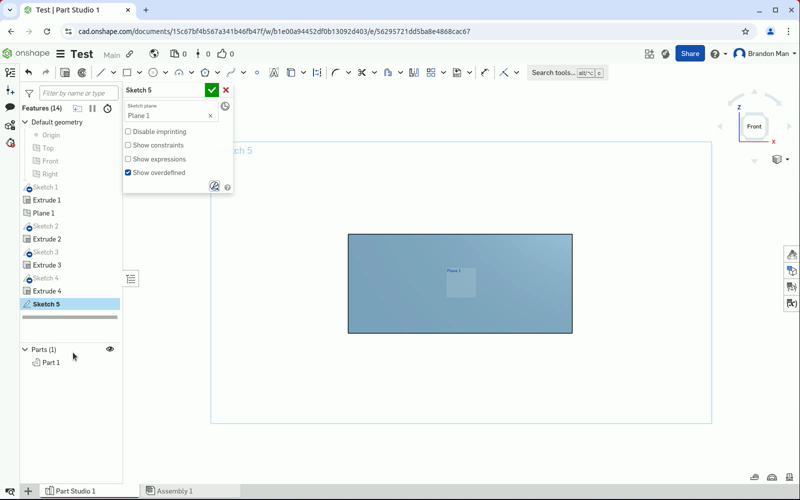
key(y)
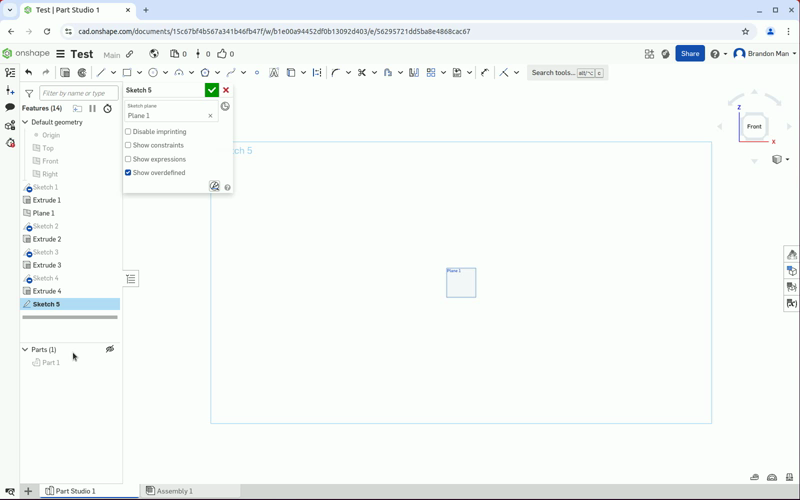
key(l)
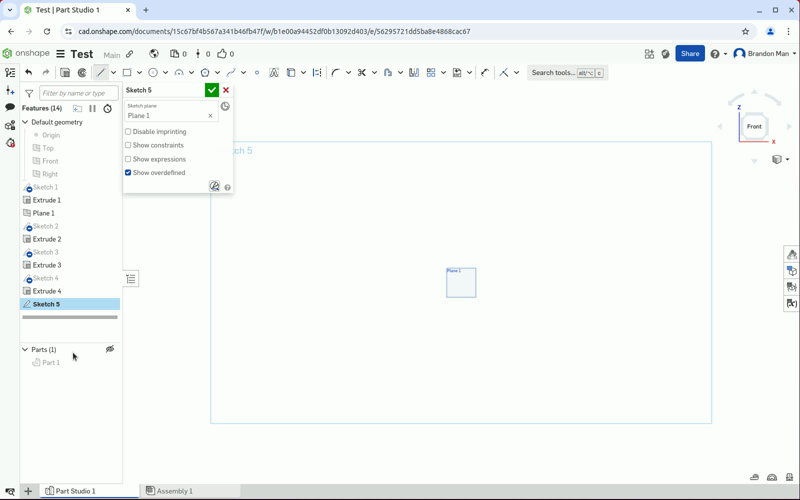
key_down(shift)
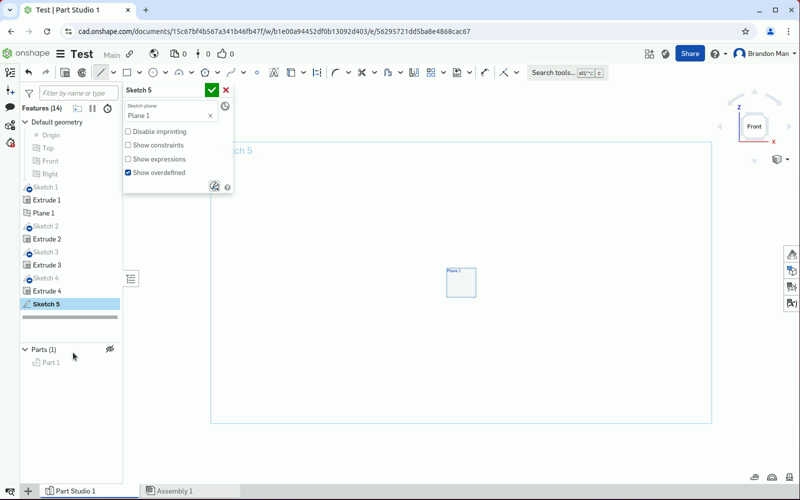
mouse_move(489, 320)
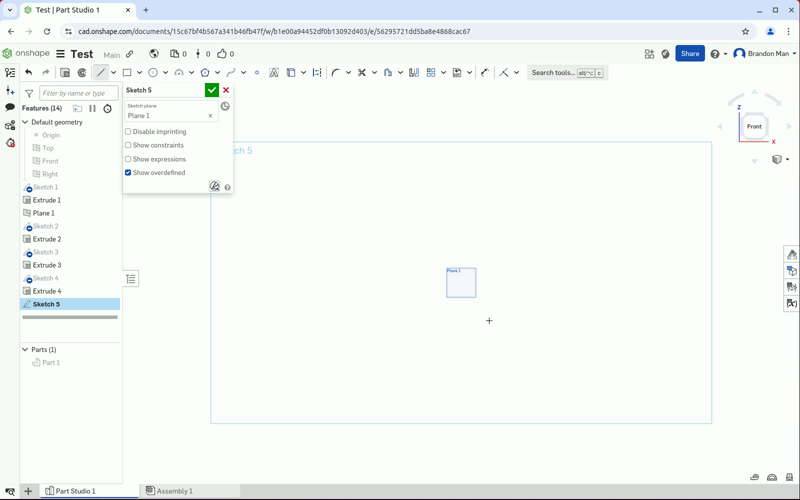
click(489, 320)
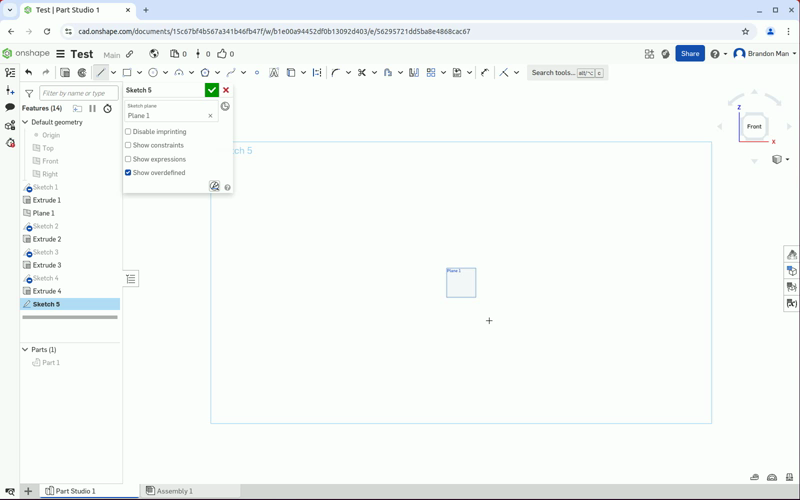
key_up(shift)
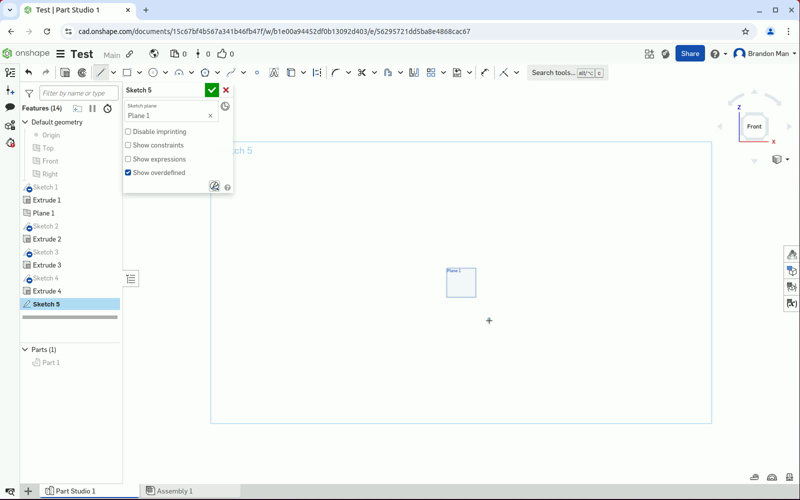
key_down(shift)
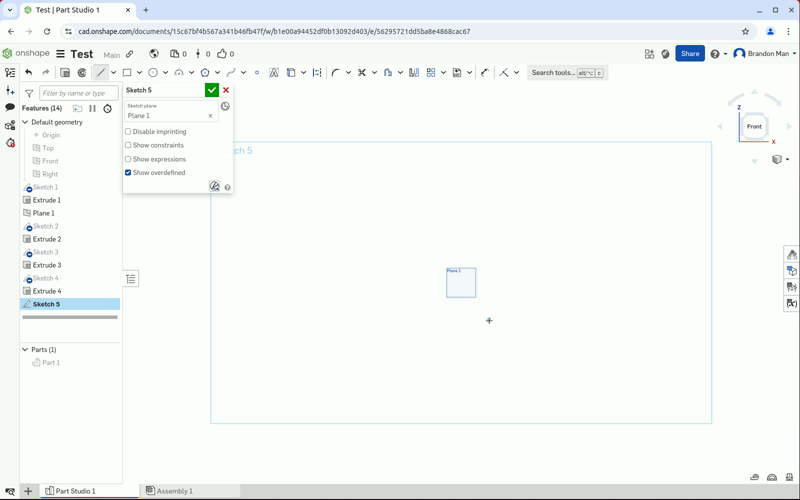
mouse_move(519, 320)
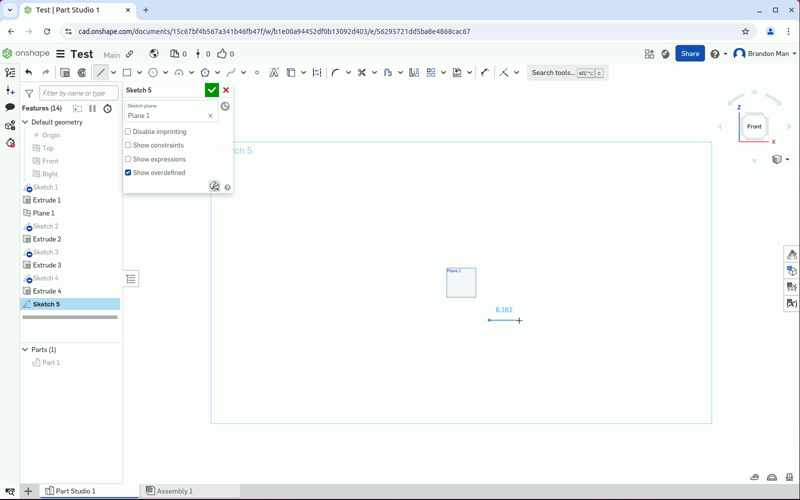
mouse_move(523, 320)
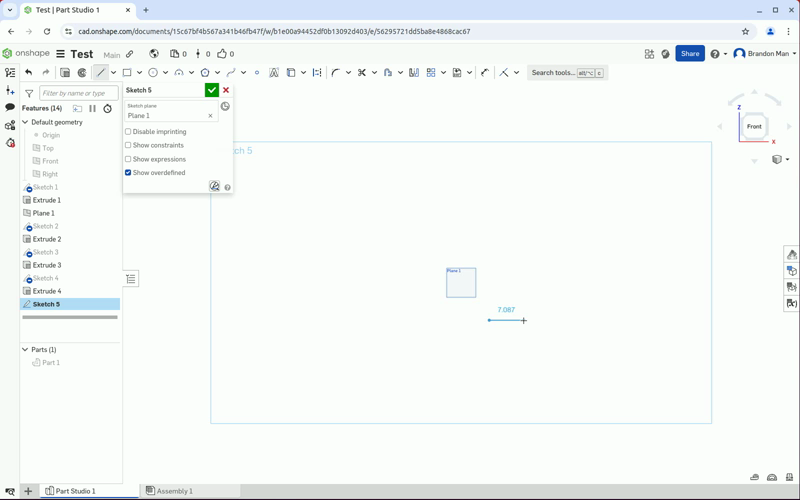
click(523, 320)
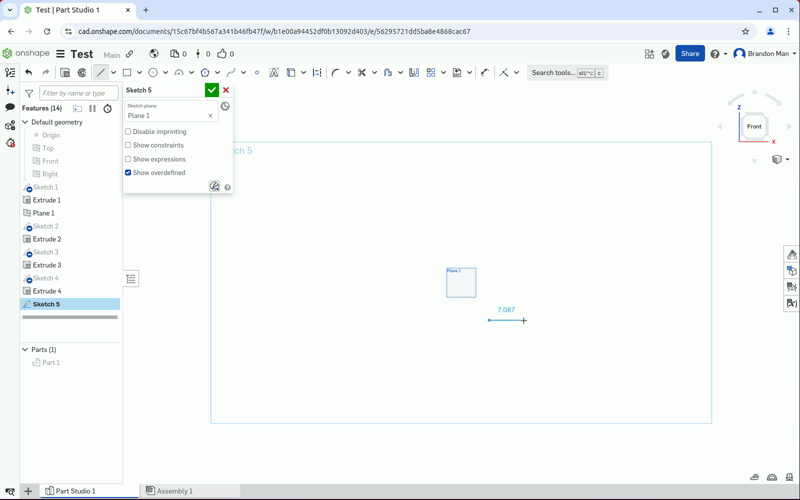
key_up(shift)
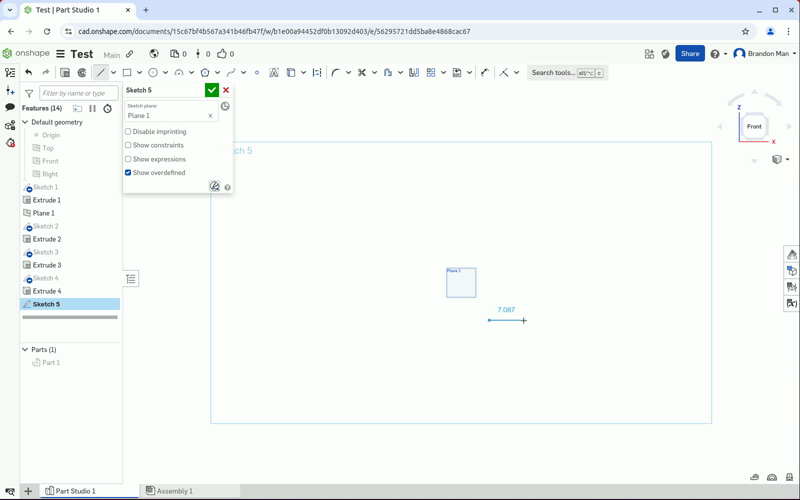
key_down(shift)
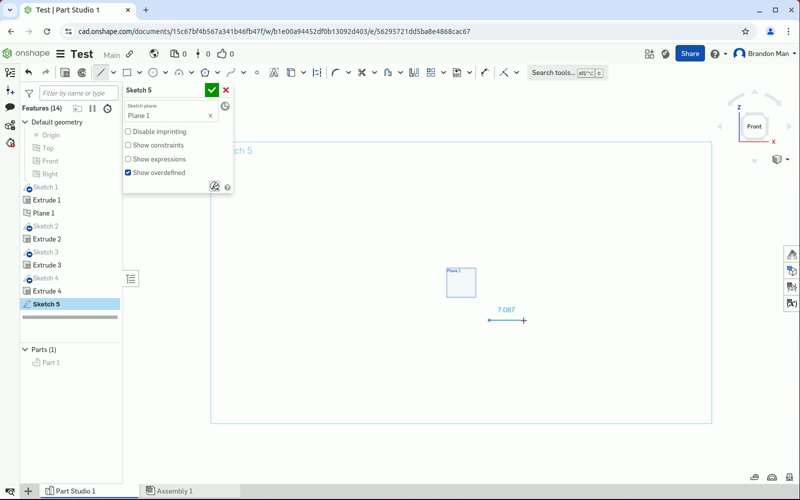
mouse_move(523, 246)
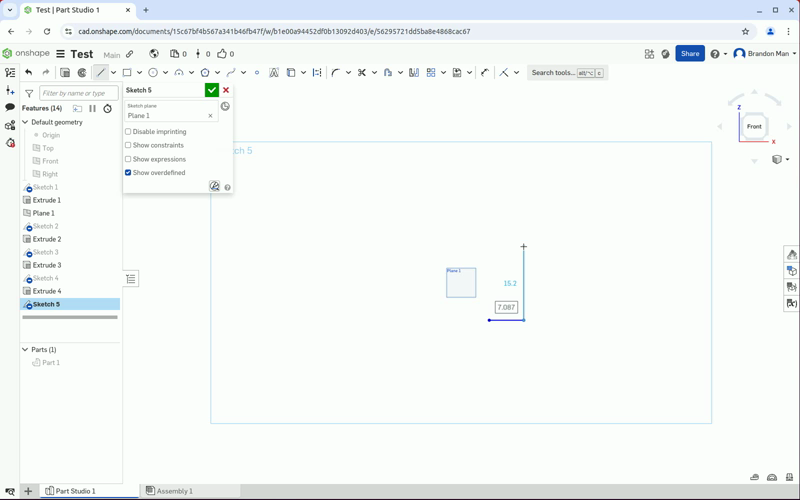
click(523, 246)
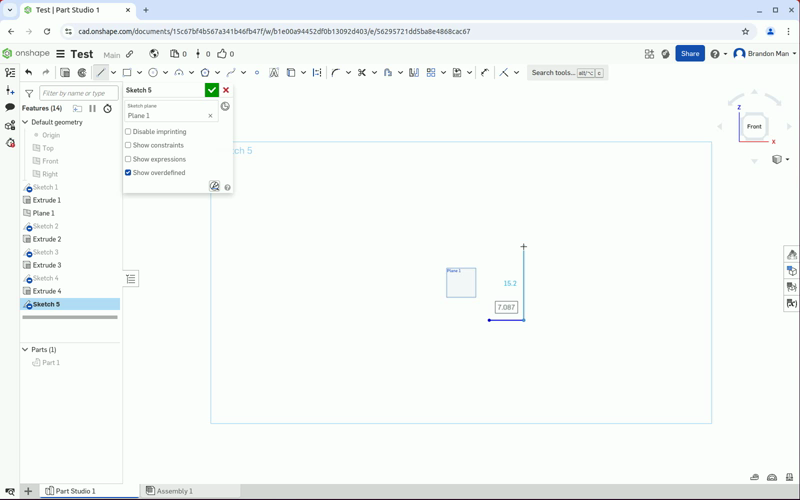
key_up(shift)
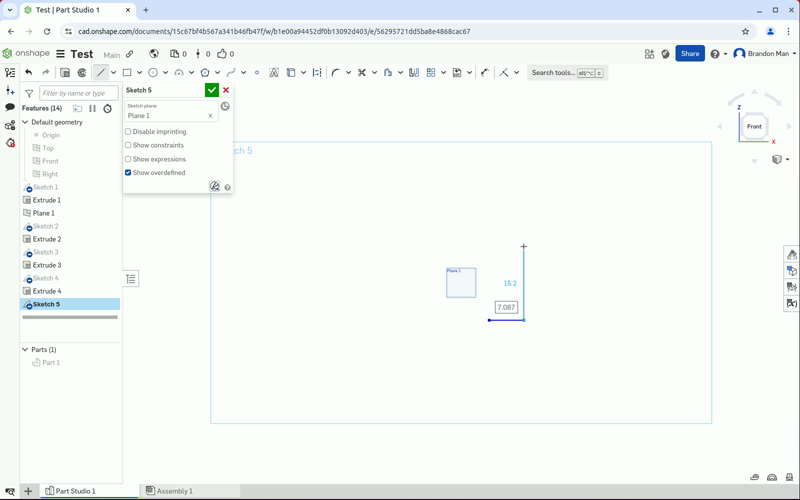
key_down(shift)
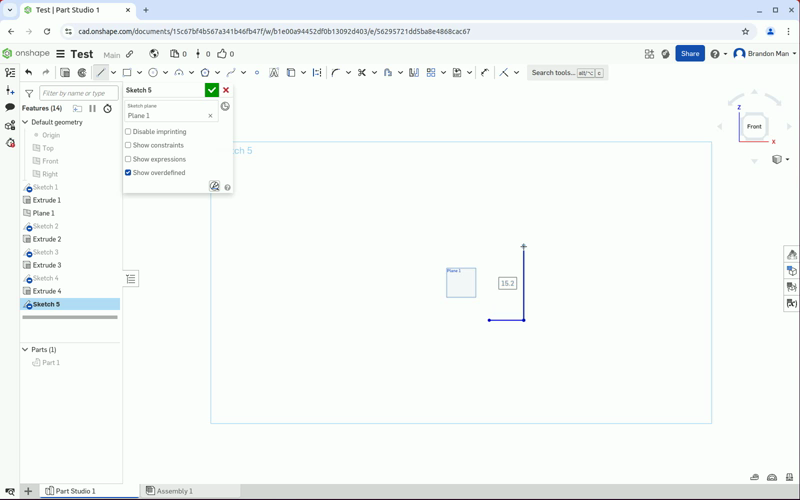
mouse_move(553, 246)
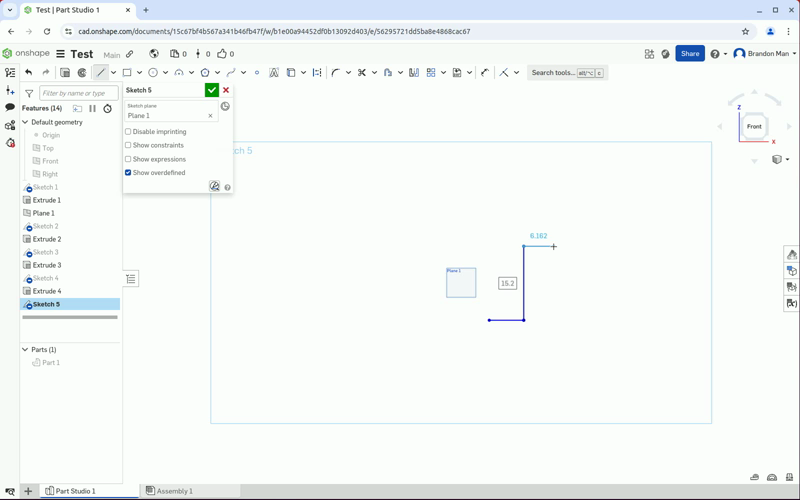
mouse_move(489, 246)
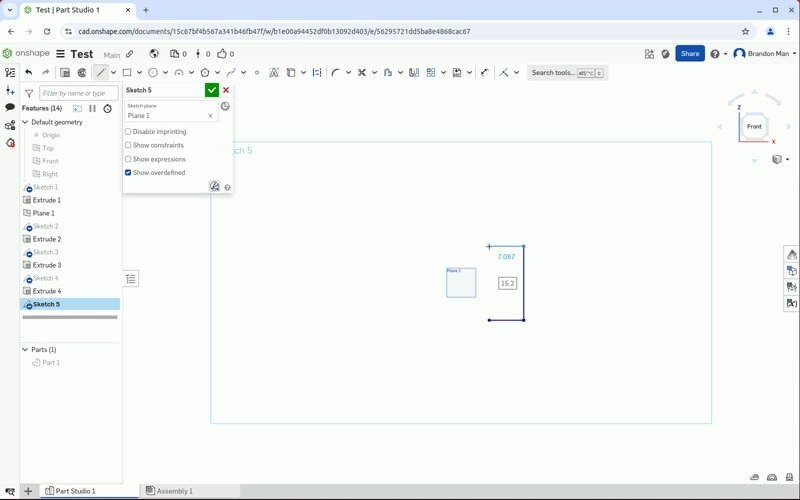
click(489, 246)
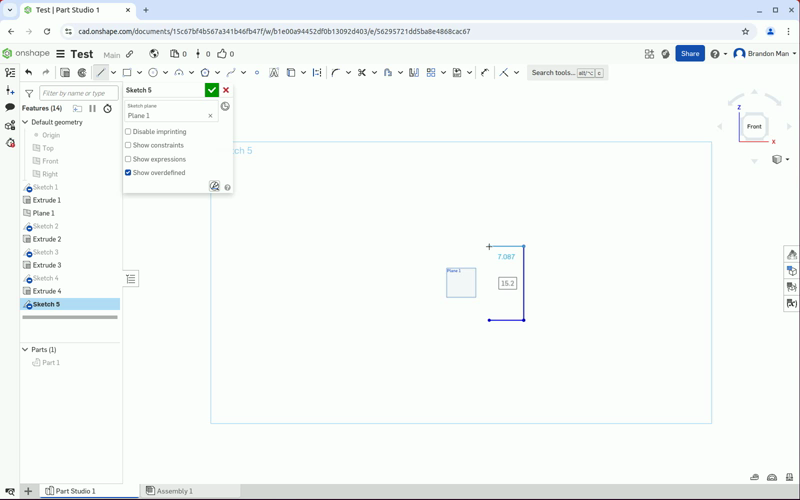
key_up(shift)
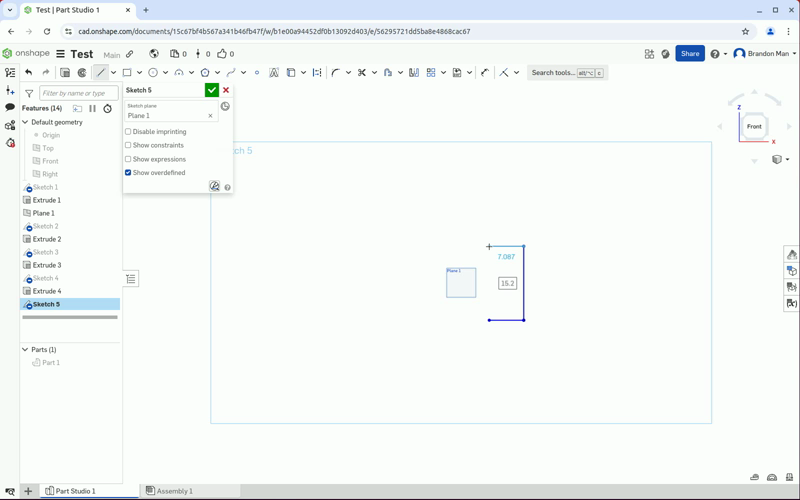
key_down(shift)
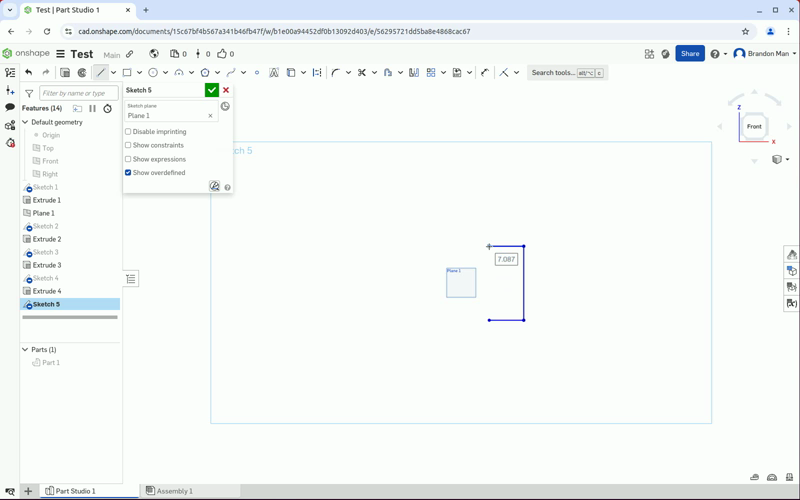
mouse_move(489, 320)
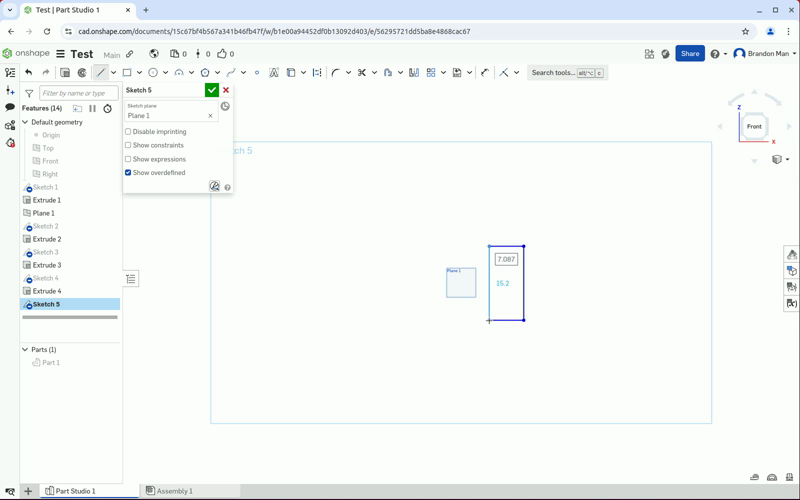
key_up(shift)
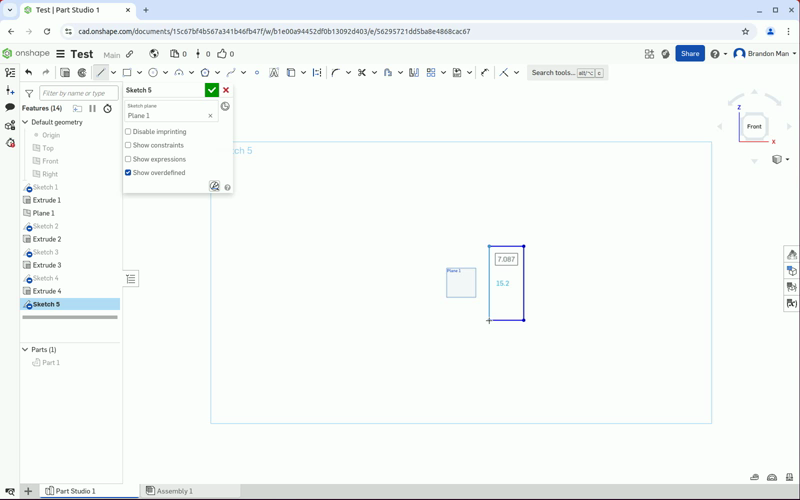
click(489, 320)
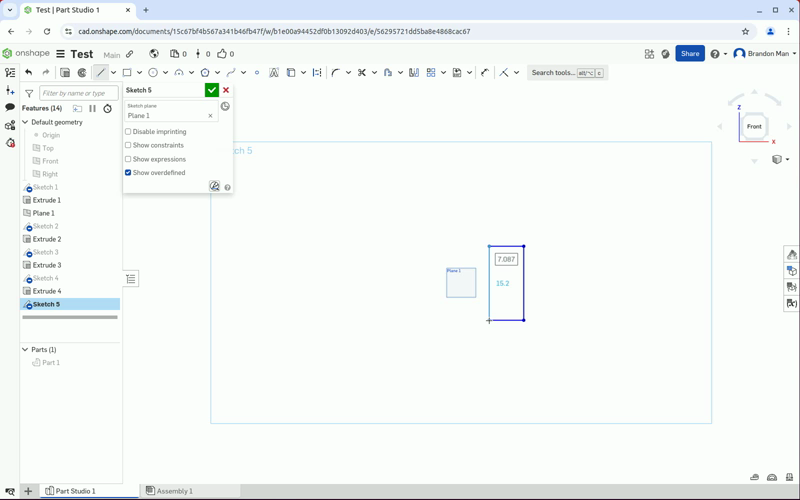
key(esc)
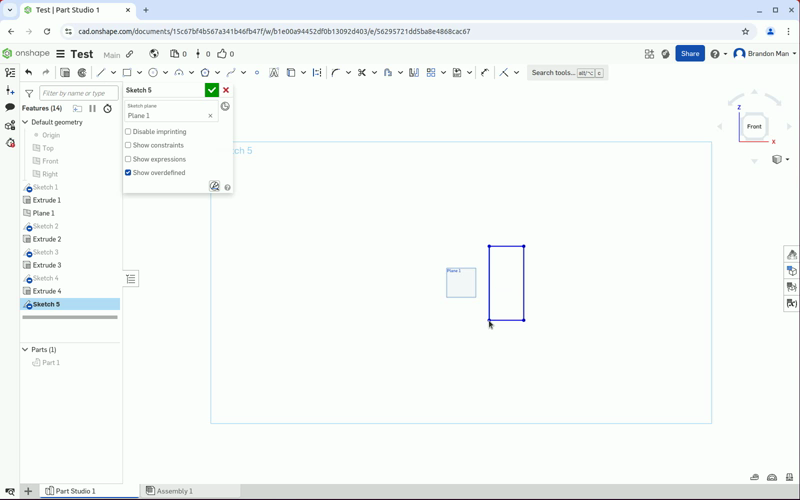
mouse_move(491, 264)
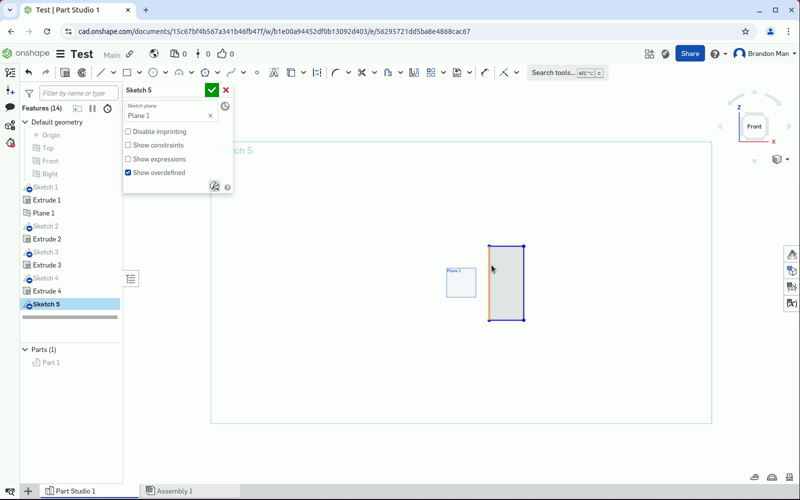
click(491, 264)
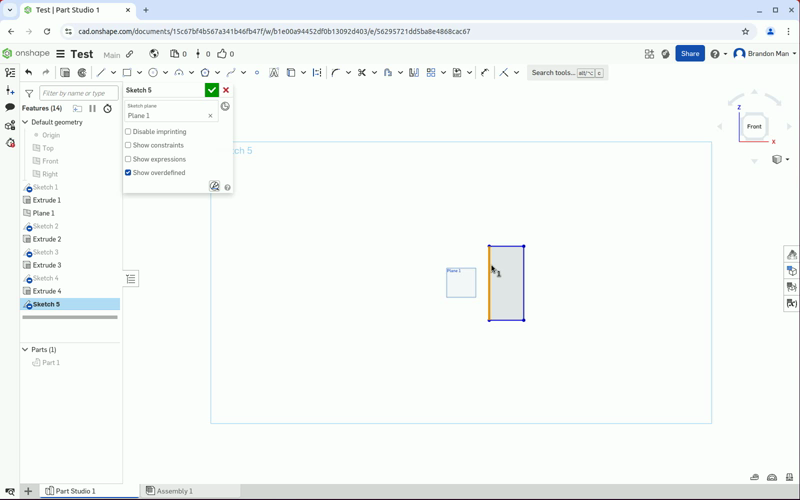
mouse_move(73, 352)
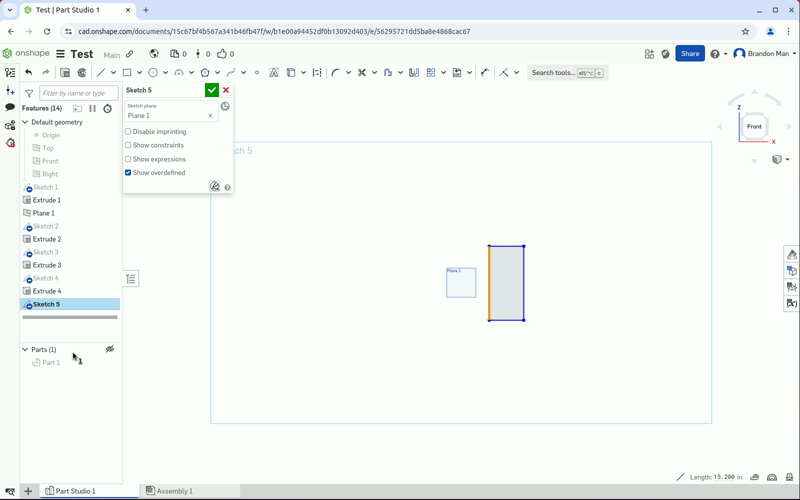
key(shift+y)
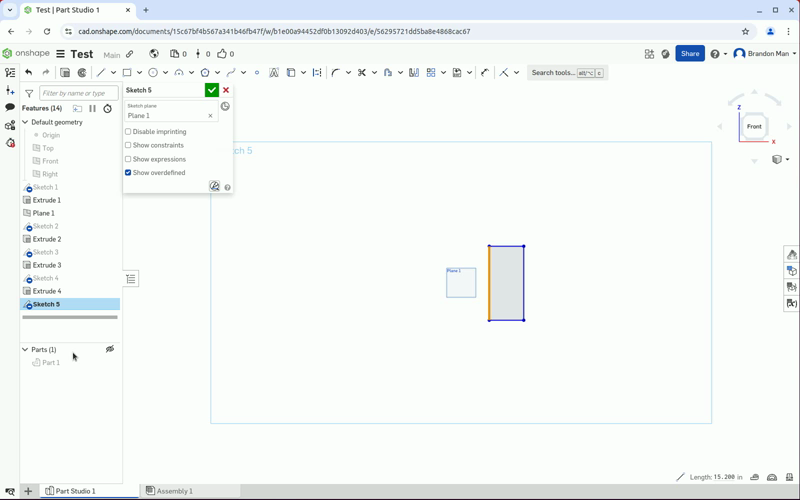
key(shift+e)
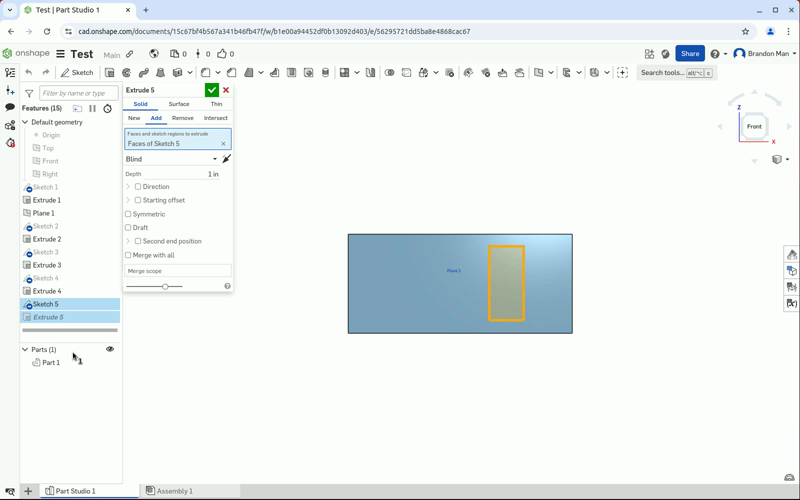
mouse_move(143, 106)
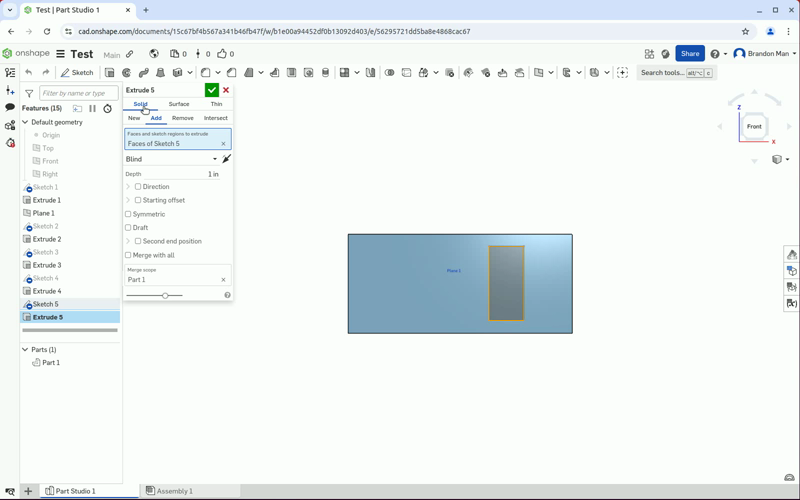
click(143, 106)
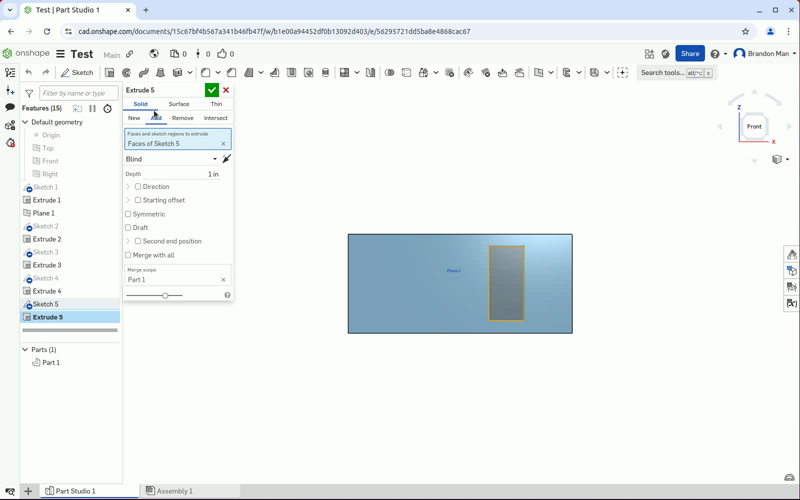
mouse_move(186, 120)
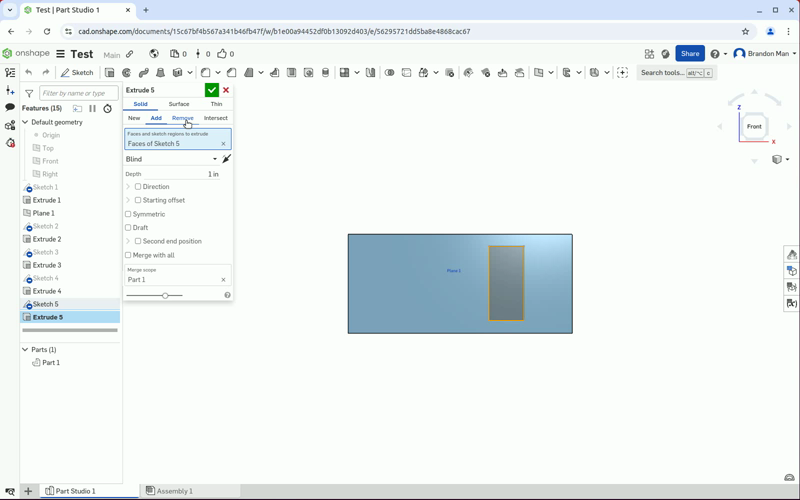
click(186, 120)
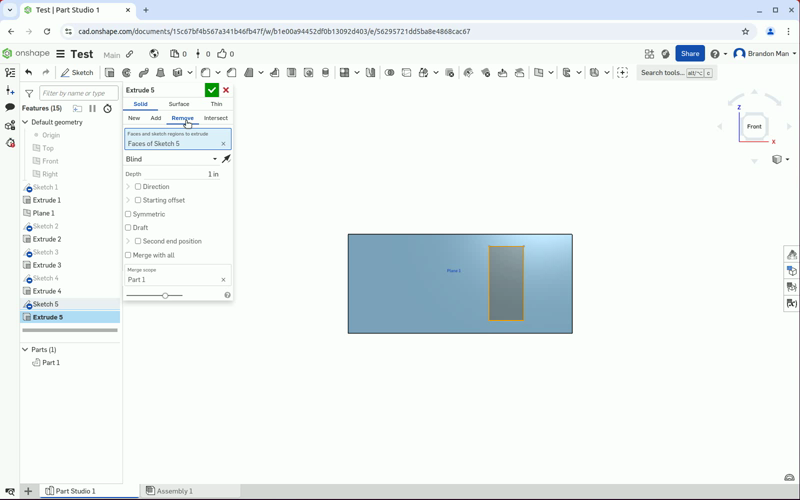
key(tab, 4)
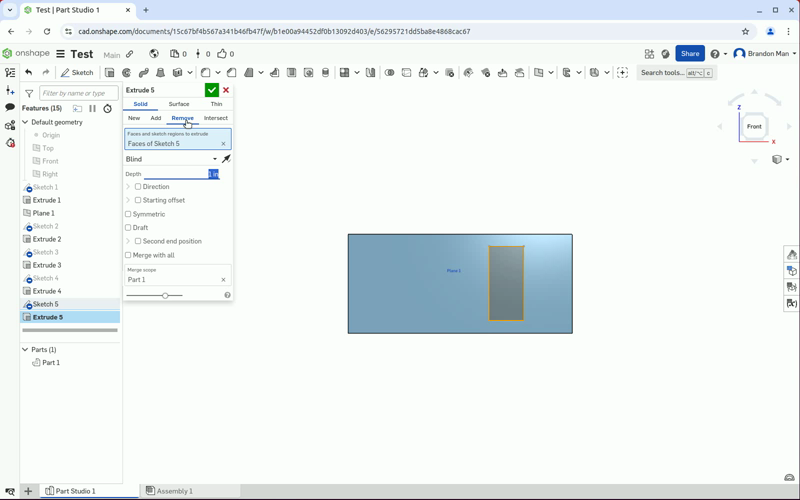
text(1.926)
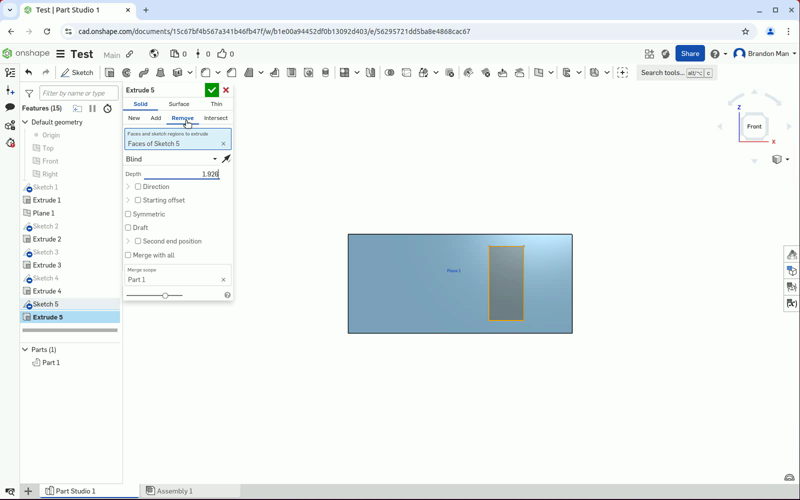
key(tab, 6)
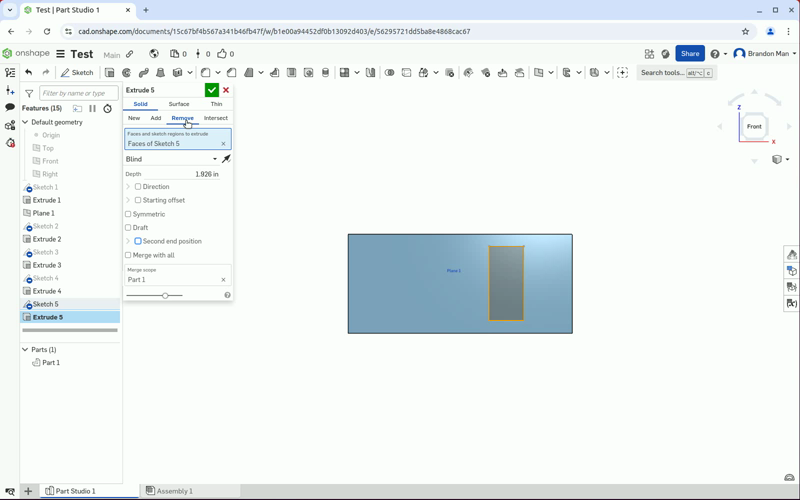
key(space)
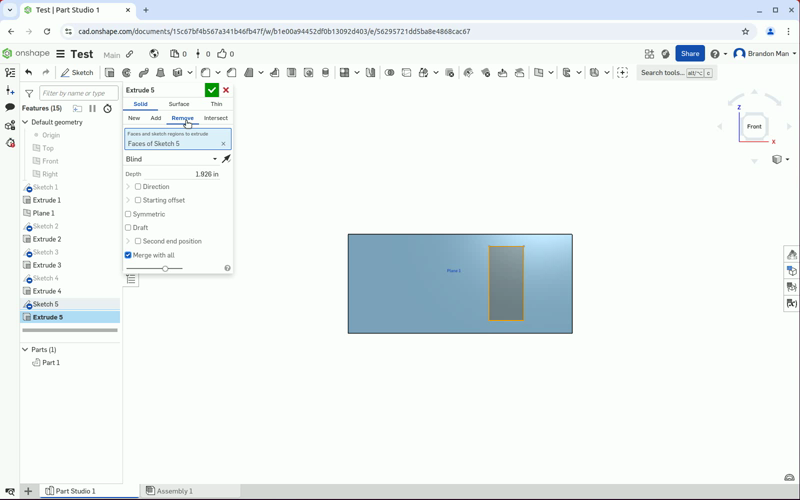
key(enter)
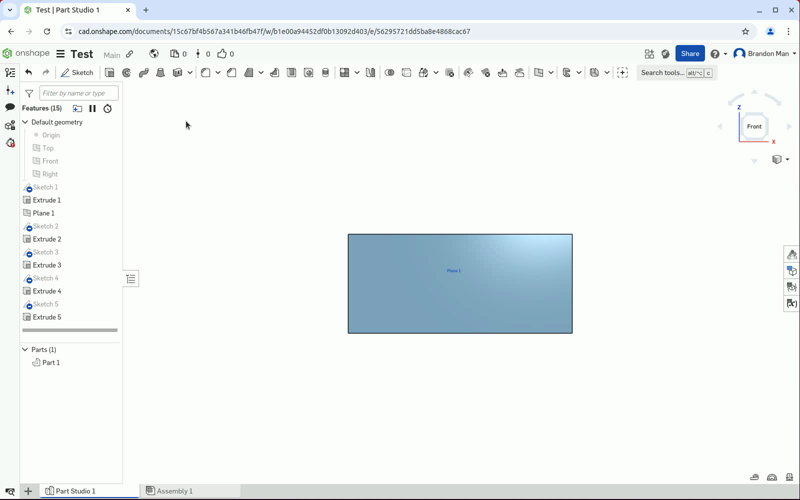
key(shift+h)
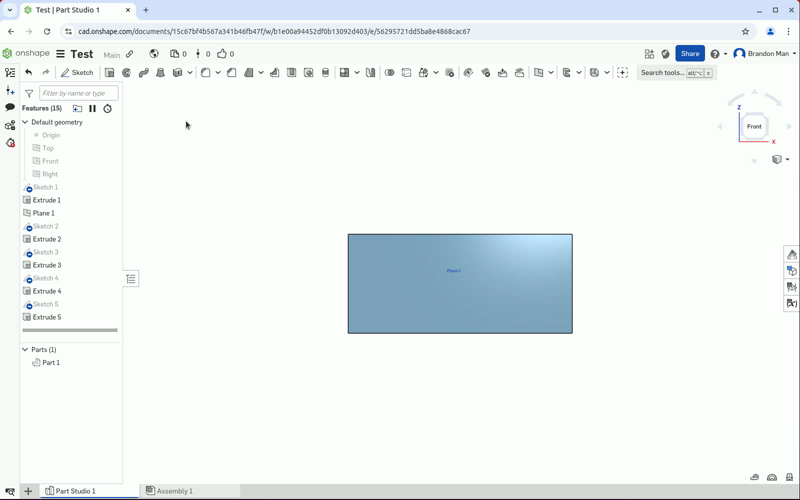
key(shift+h)
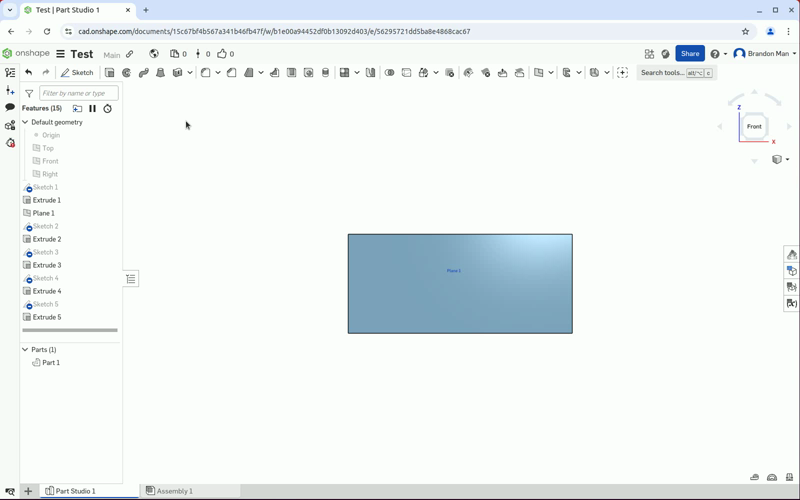
mouse_move(73, 189)
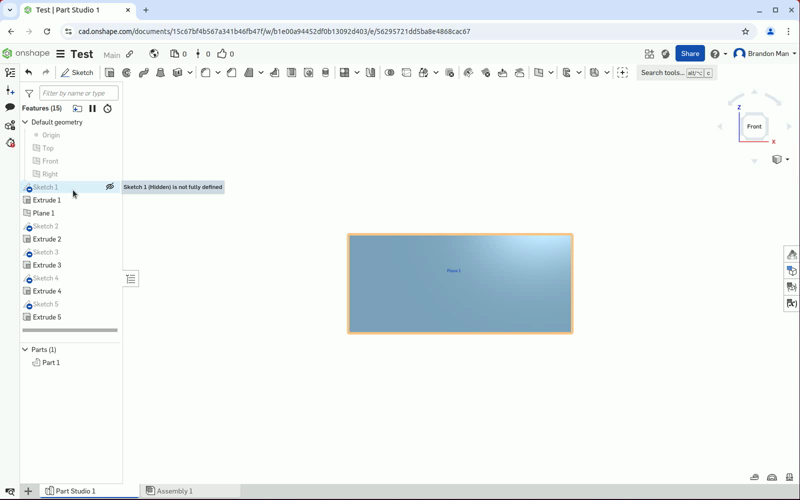
click(73, 189)
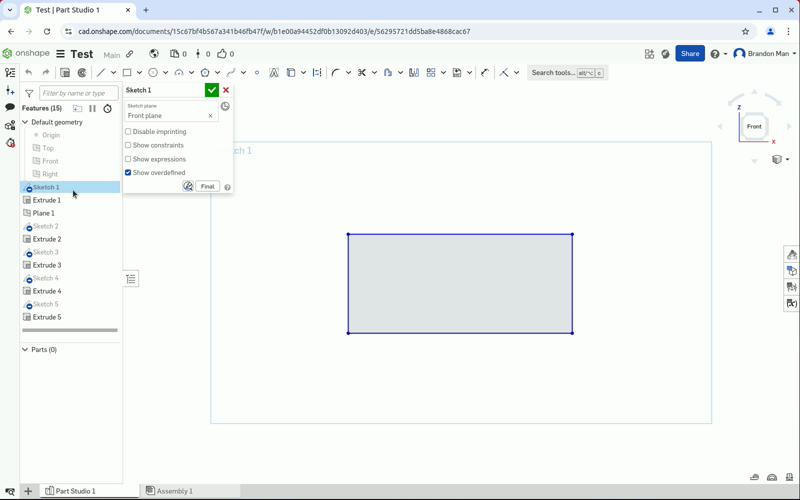
mouse_move(229, 92)
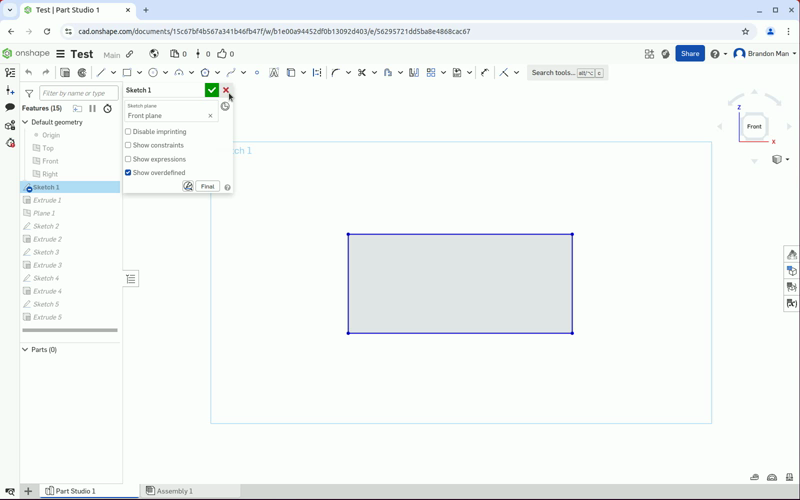
click(229, 92)
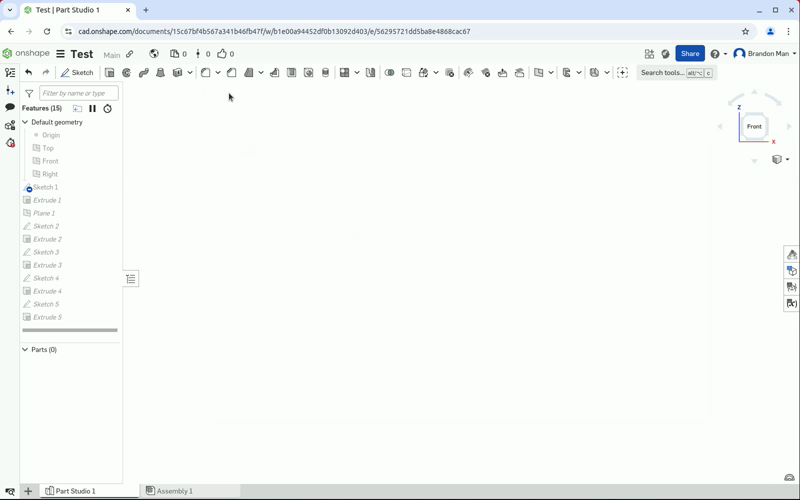
key(shift+s)
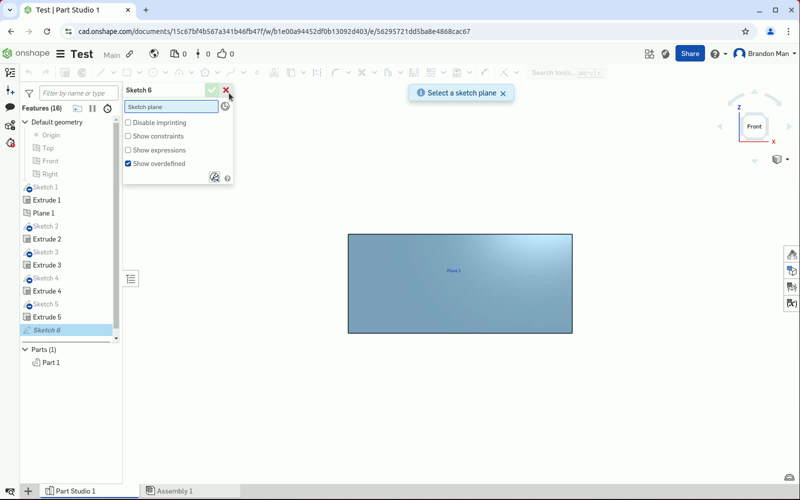
mouse_move(69, 215)
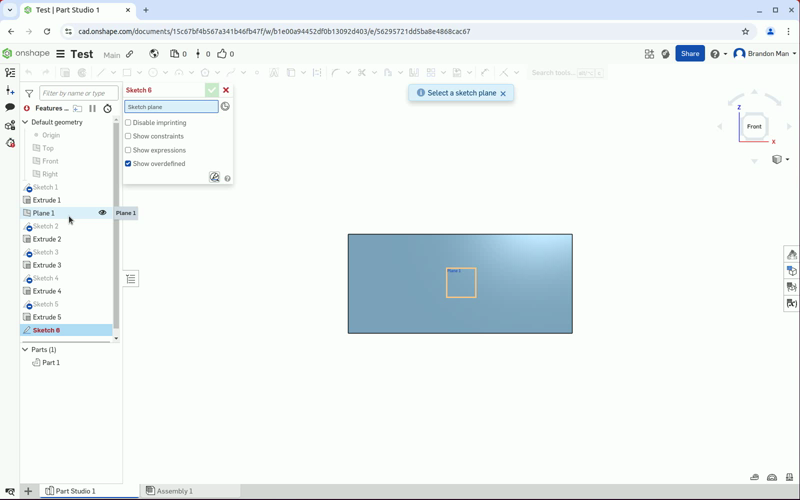
click(69, 215)
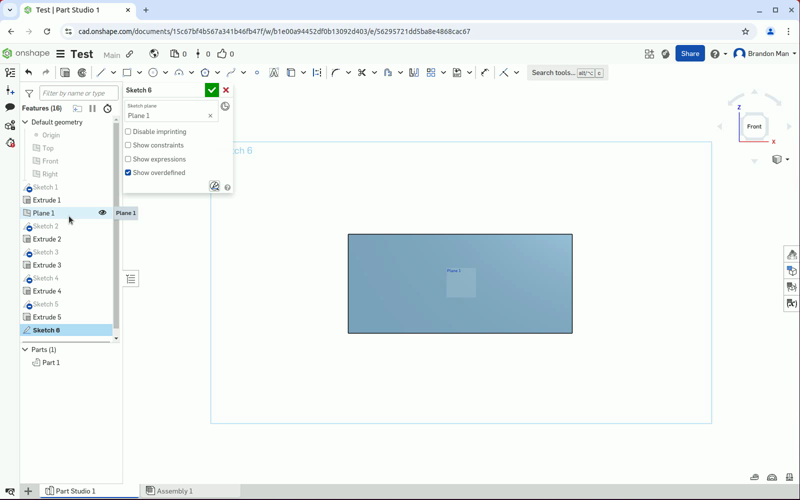
mouse_move(73, 352)
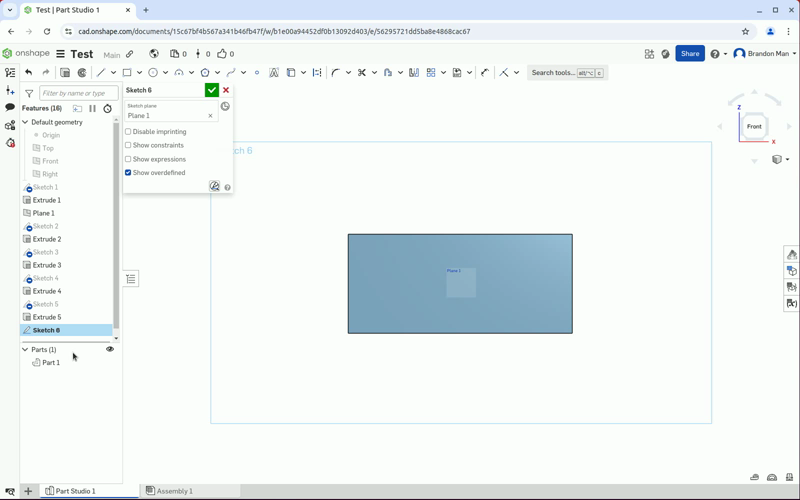
key(y)
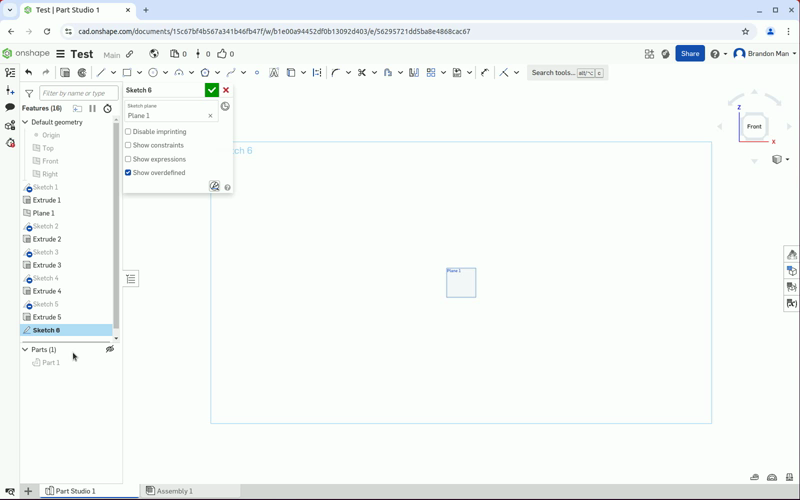
key(l)
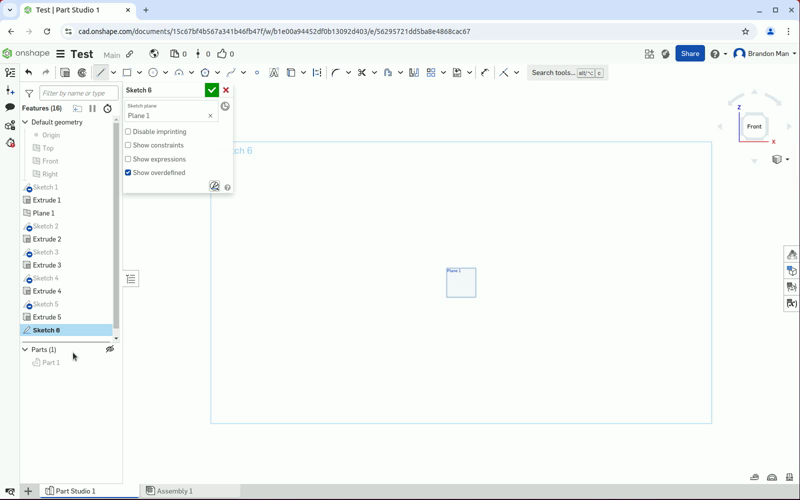
key_down(shift)
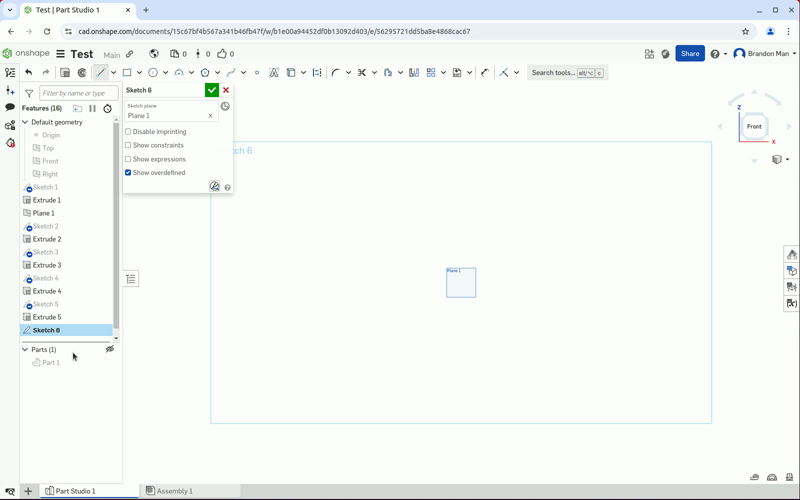
mouse_move(526, 320)
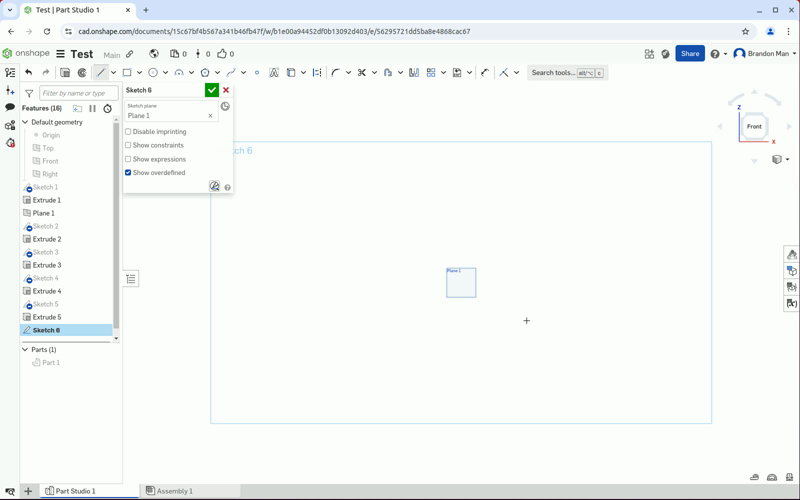
click(526, 320)
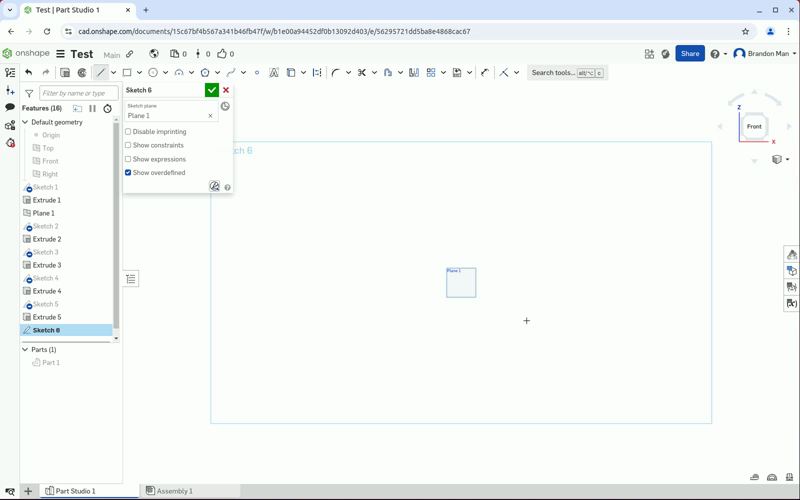
key_up(shift)
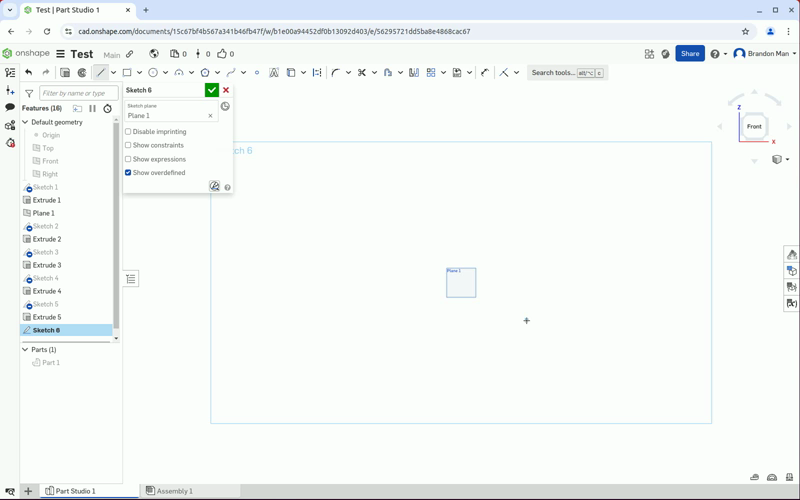
key_down(shift)
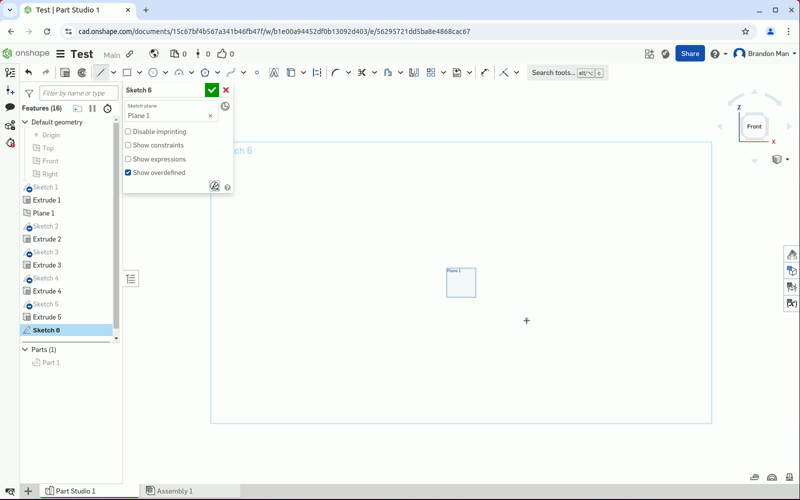
mouse_move(556, 320)
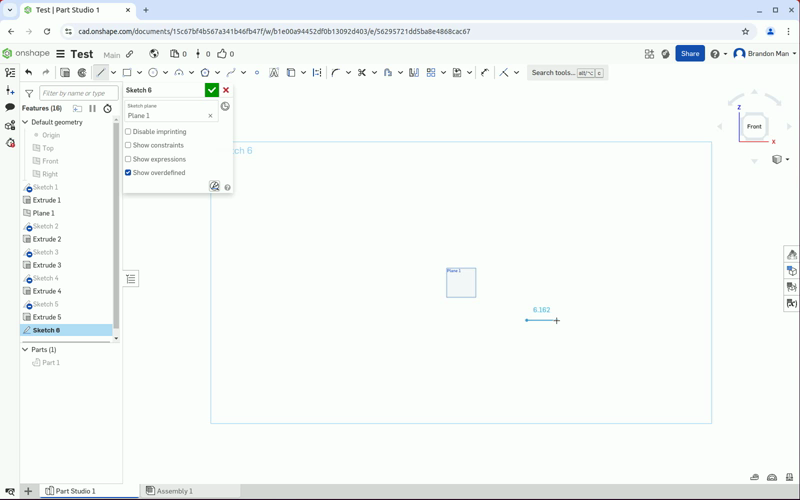
mouse_move(561, 320)
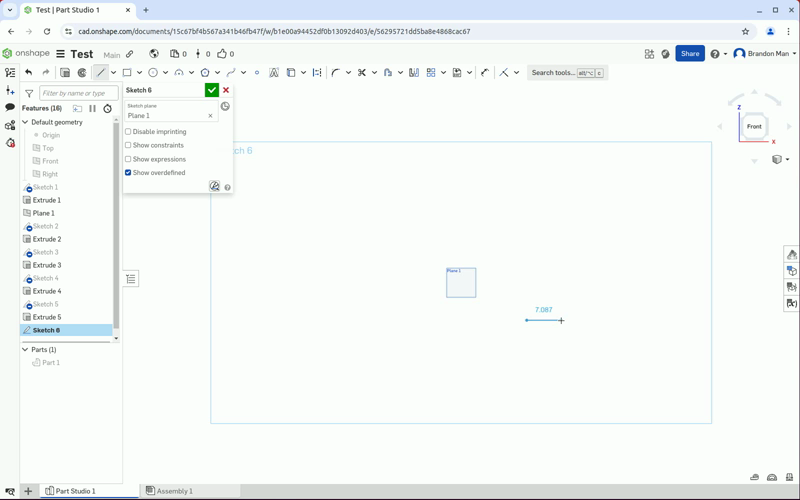
click(561, 320)
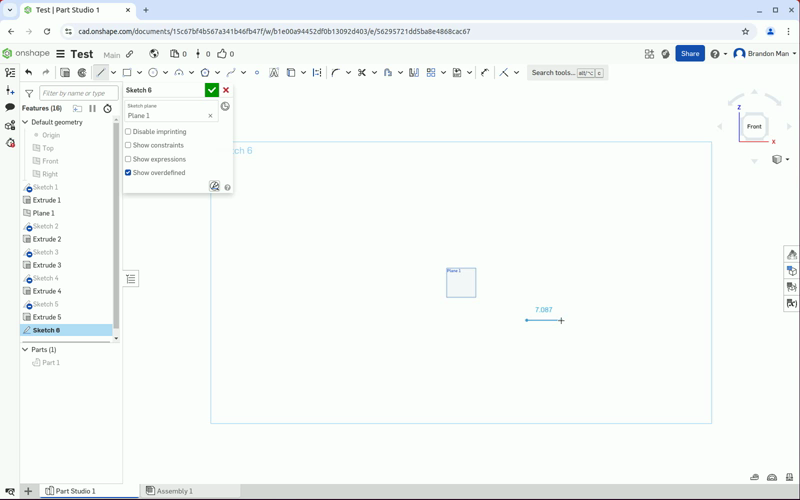
key_up(shift)
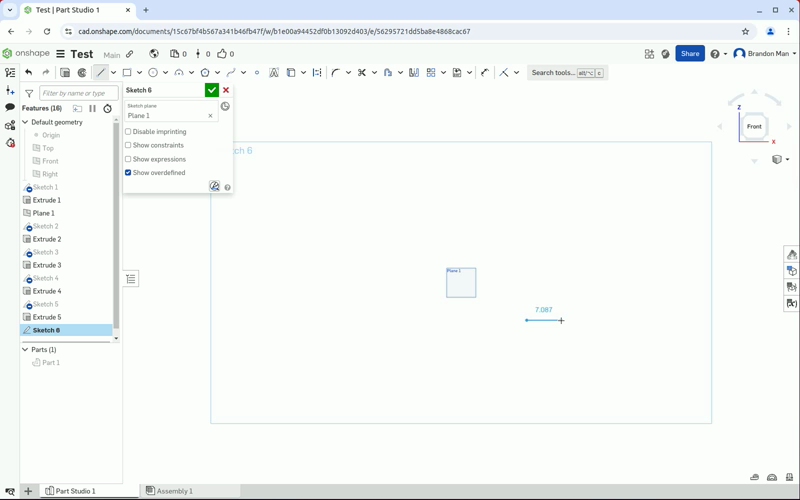
key_down(shift)
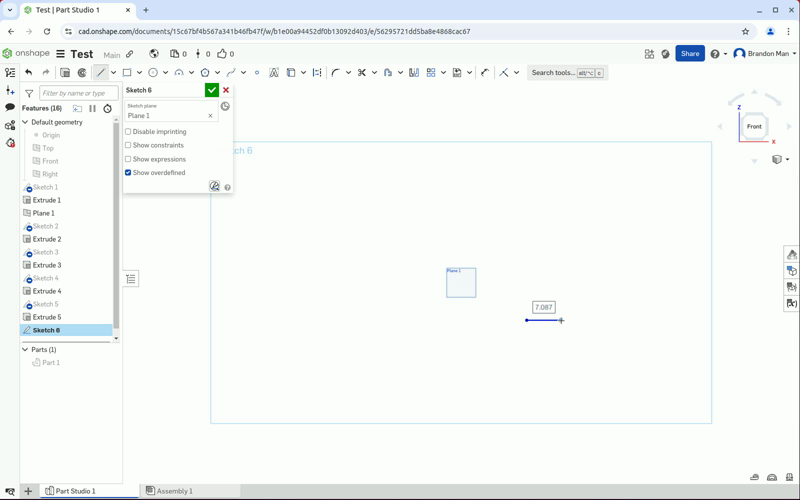
mouse_move(561, 246)
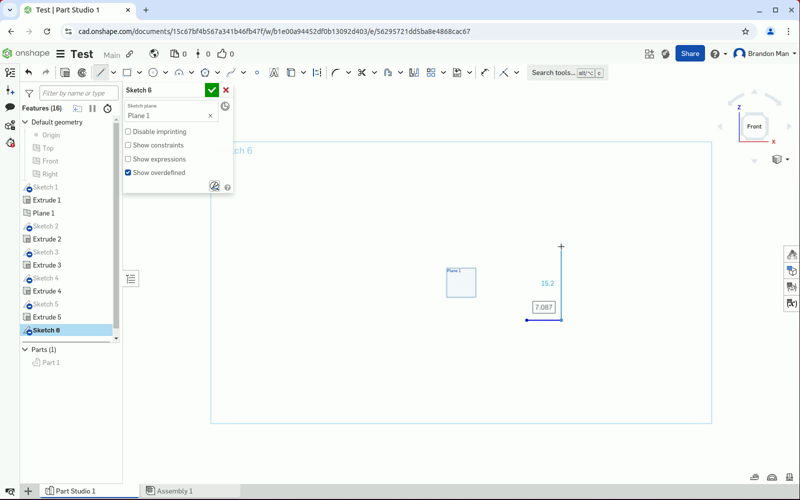
click(561, 246)
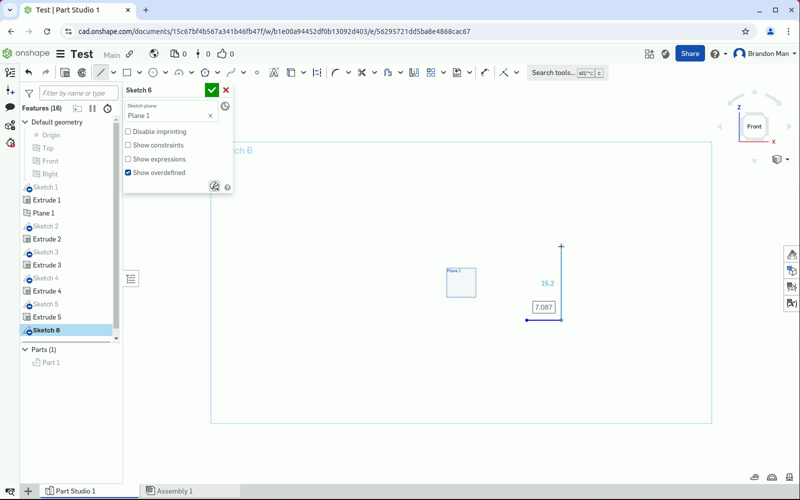
key_up(shift)
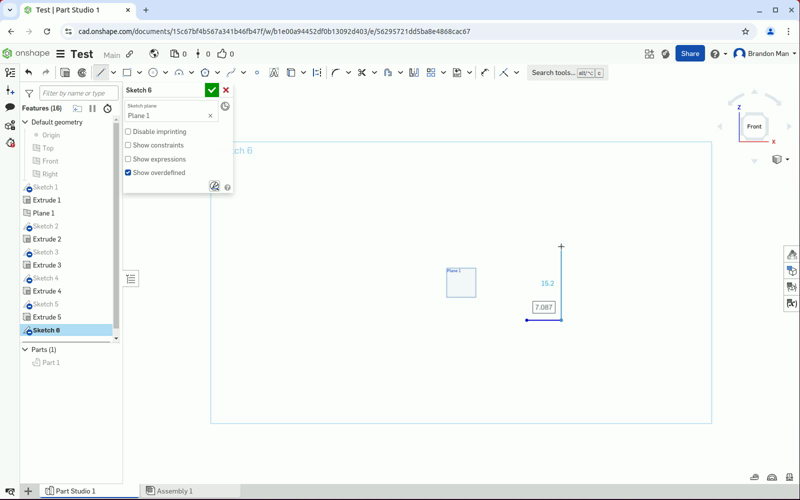
key_down(shift)
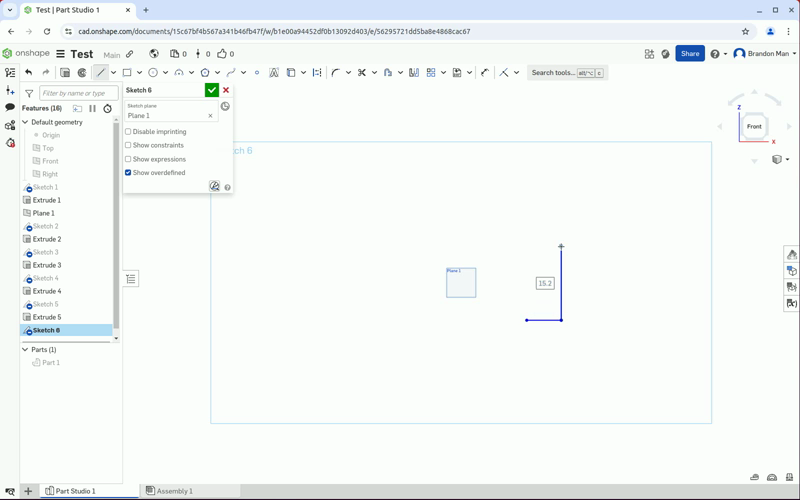
mouse_move(589, 246)
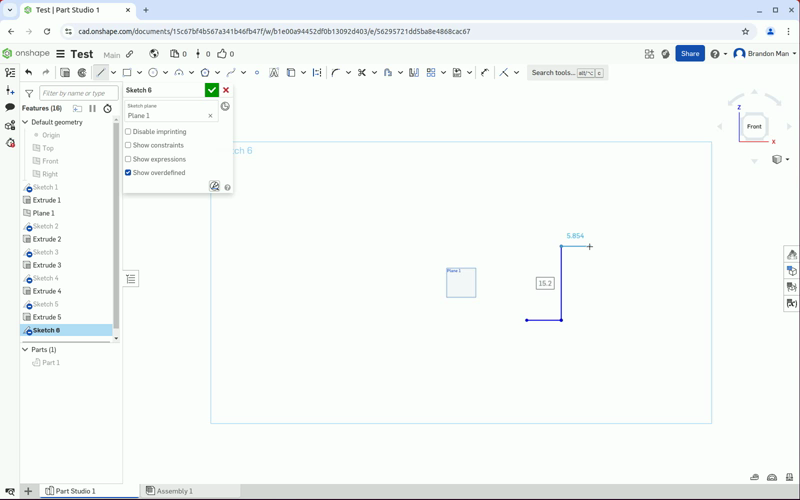
mouse_move(526, 246)
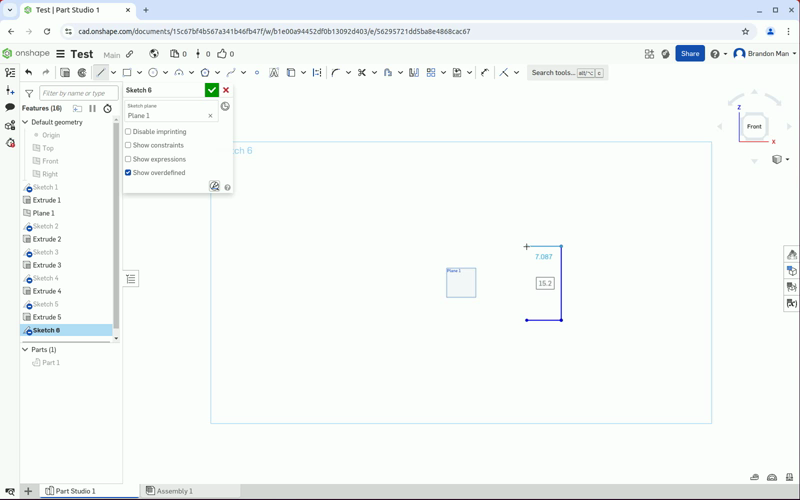
click(526, 246)
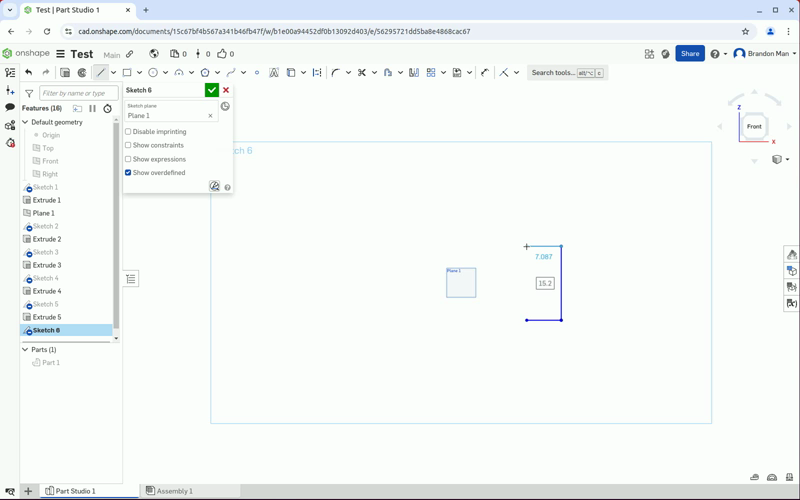
key_up(shift)
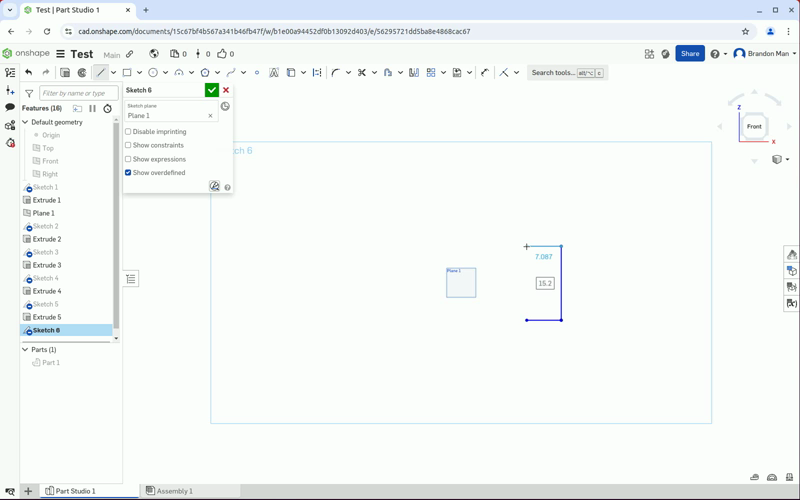
key_down(shift)
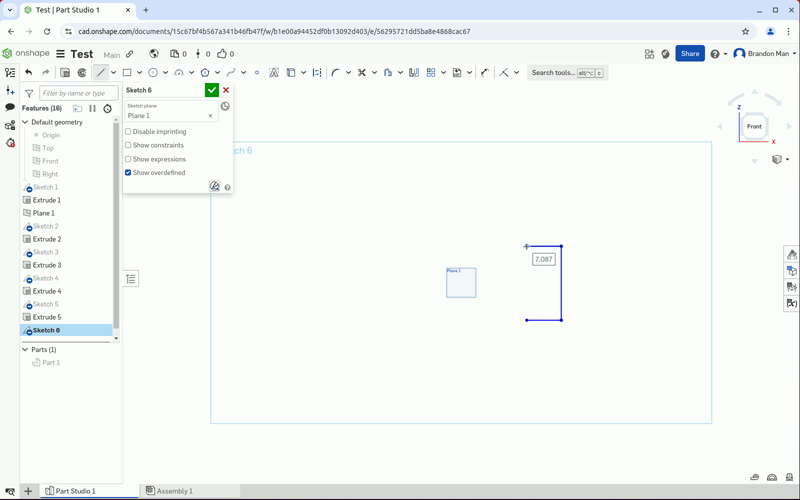
mouse_move(526, 320)
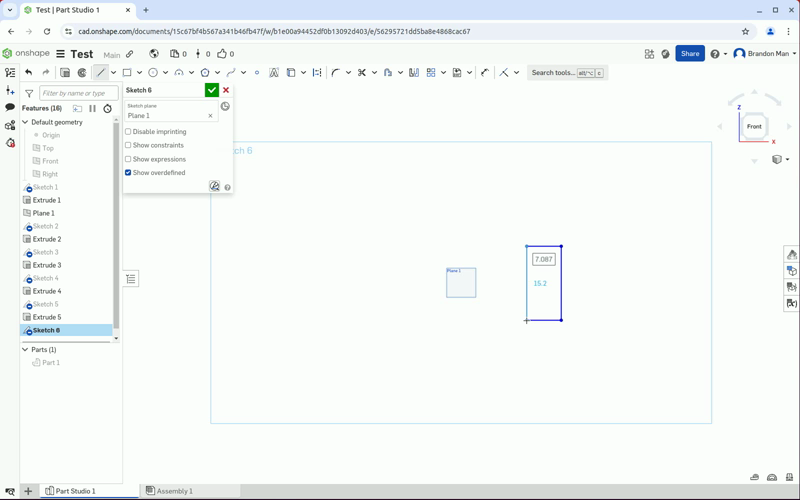
key_up(shift)
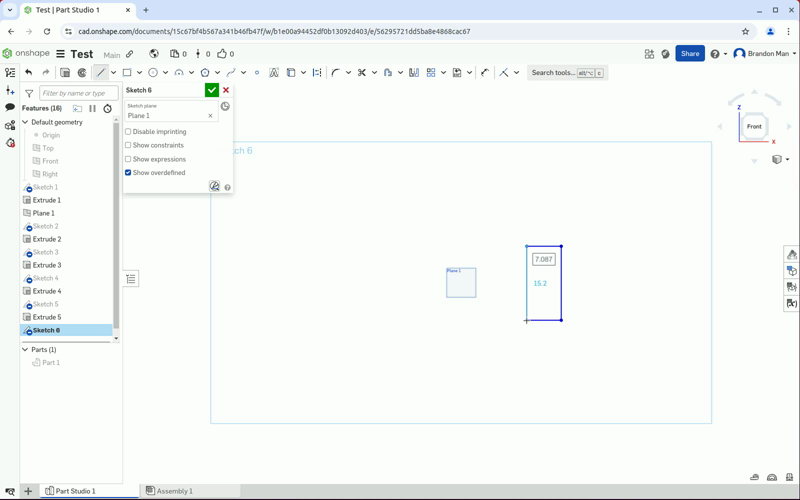
click(526, 320)
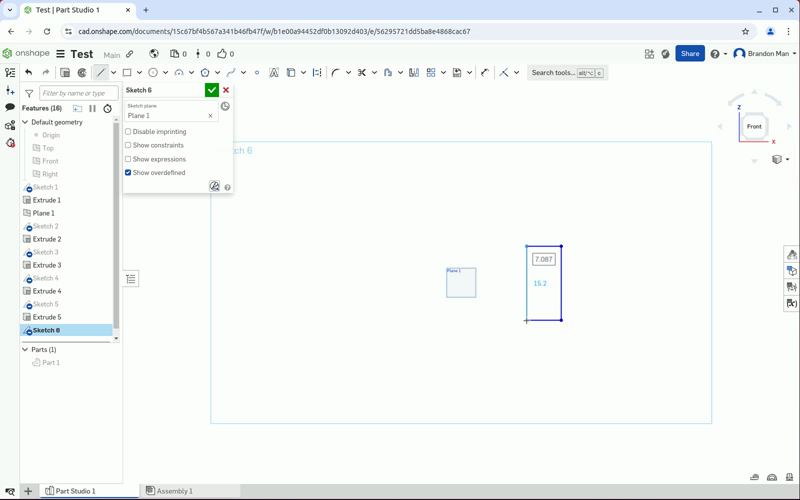
key(esc)
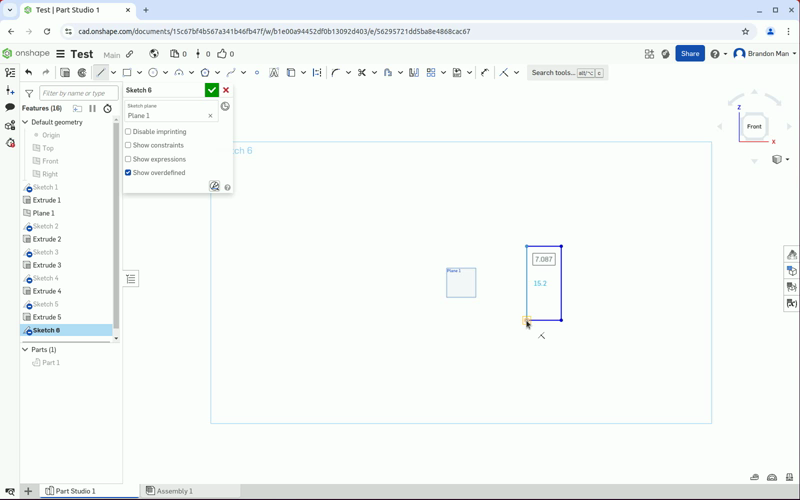
mouse_move(542, 274)
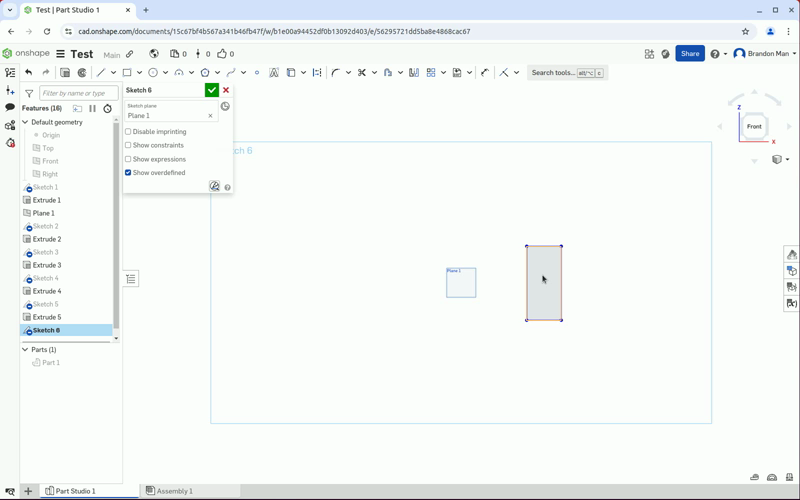
click(542, 274)
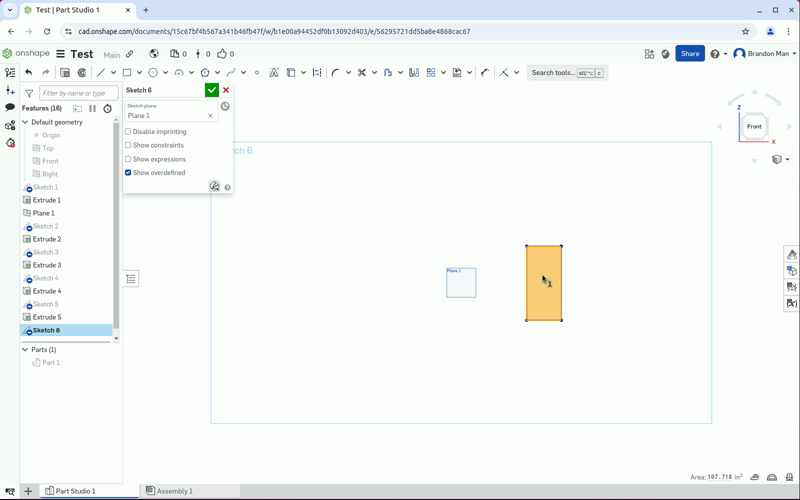
mouse_move(73, 352)
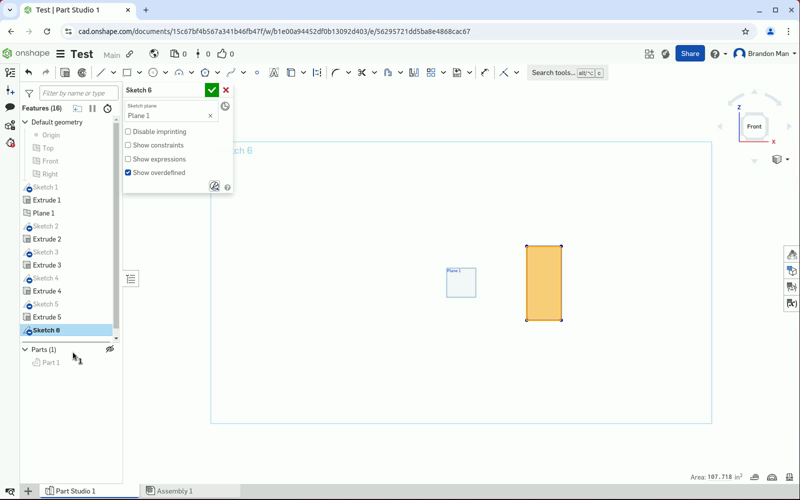
key(shift+y)
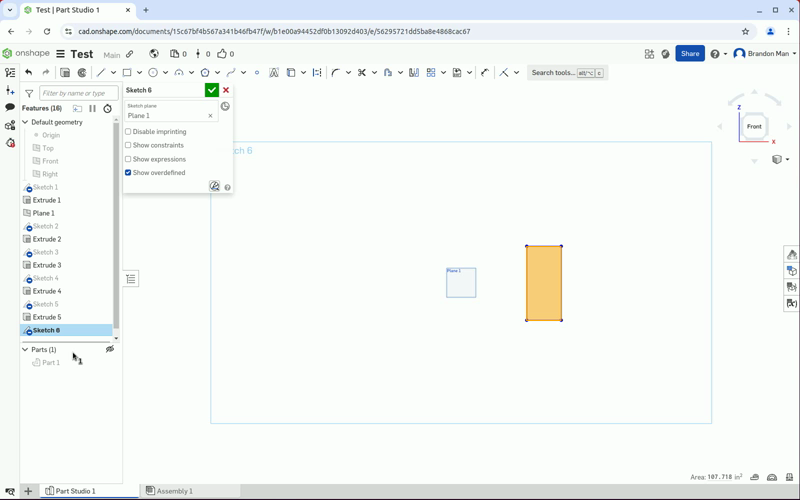
key(shift+e)
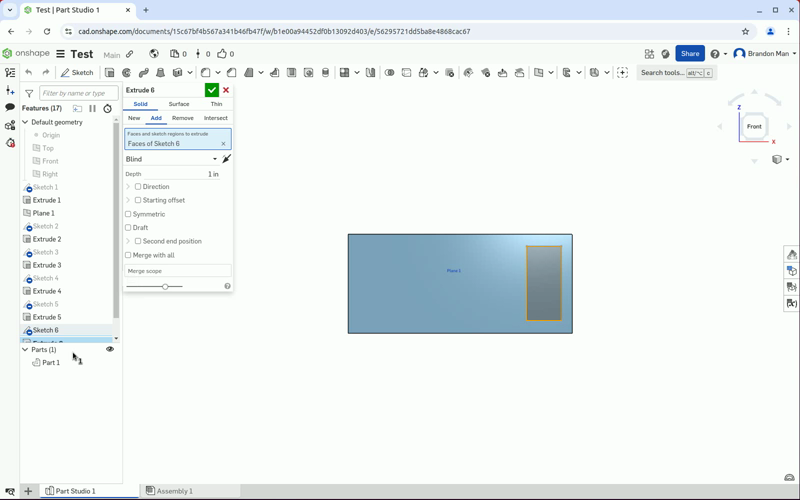
mouse_move(143, 106)
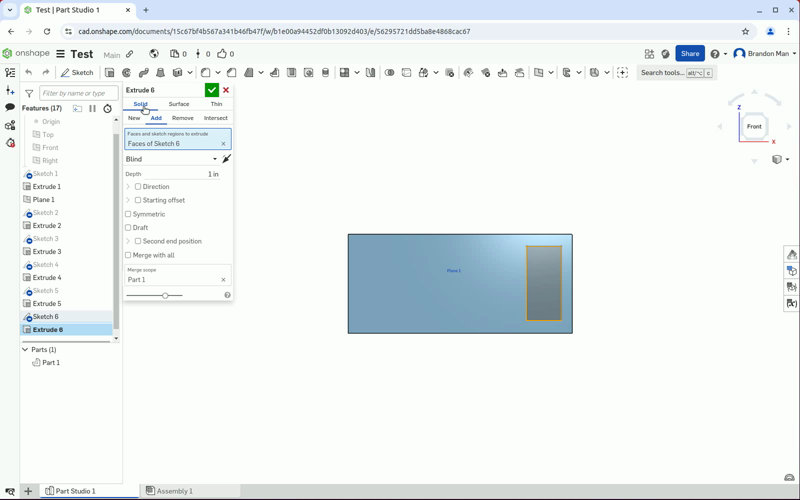
click(143, 106)
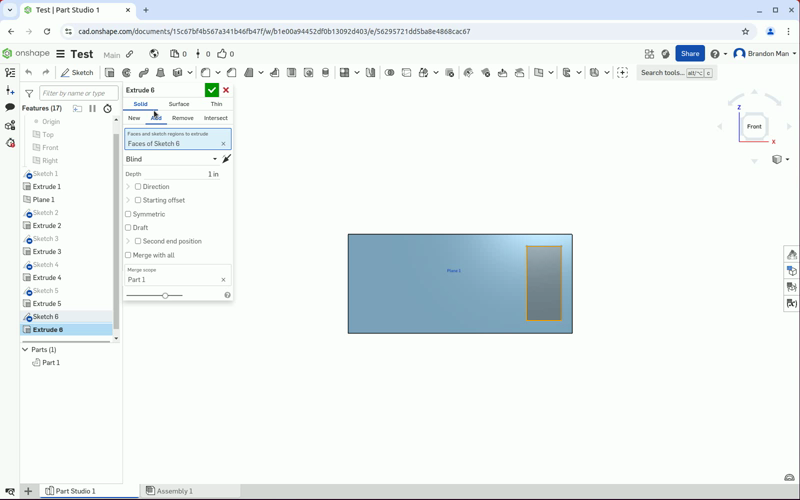
mouse_move(186, 120)
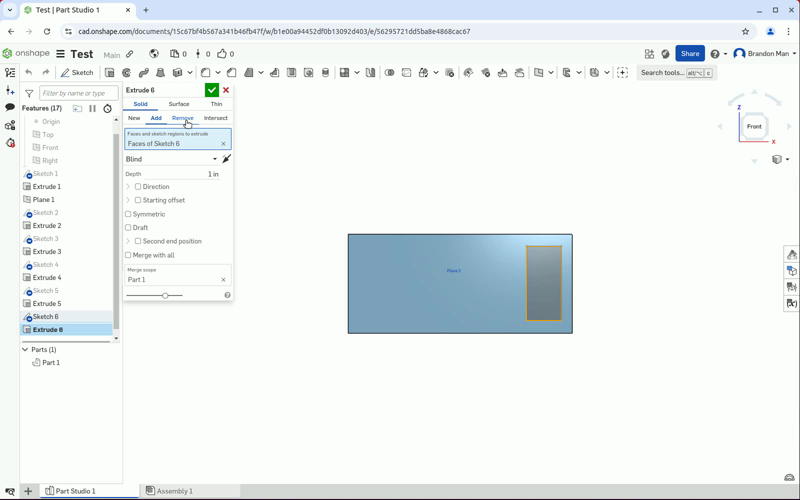
click(186, 120)
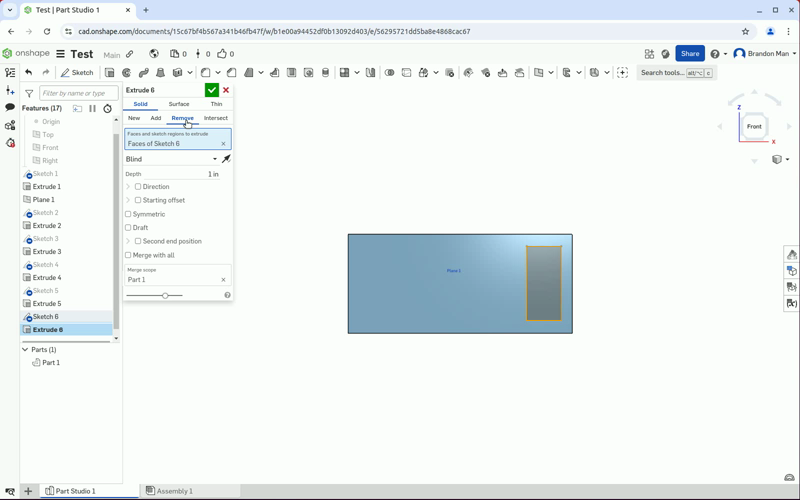
key(tab, 4)
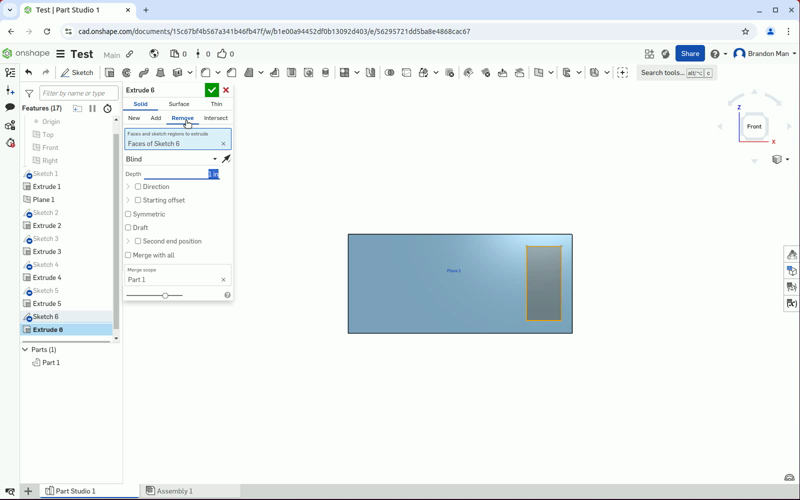
text(1.926)
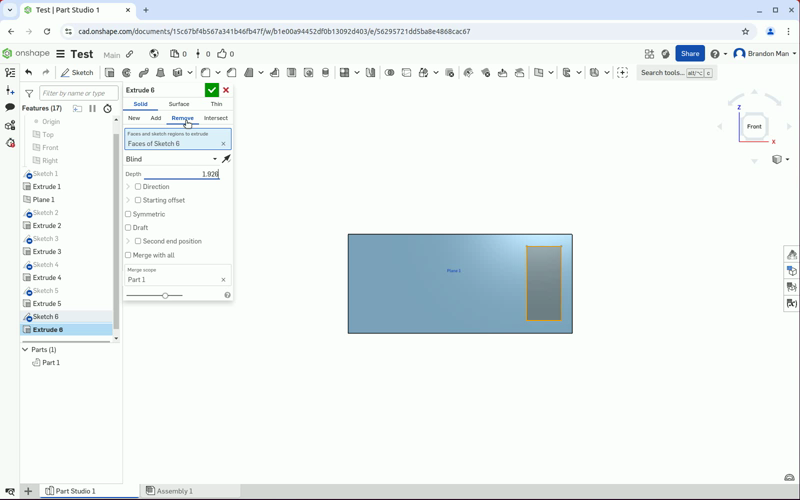
key(tab, 6)
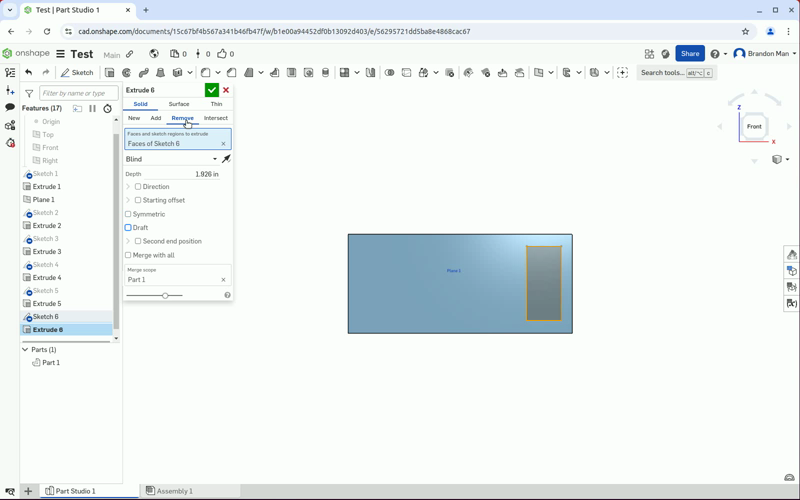
key(space)
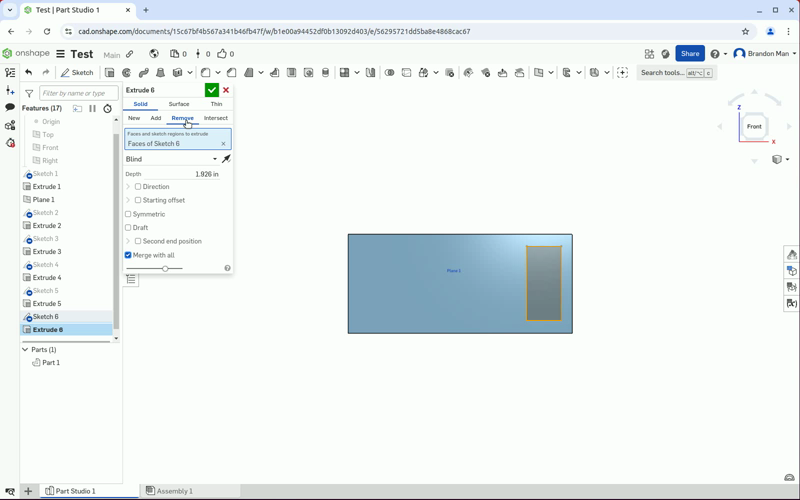
key(enter)
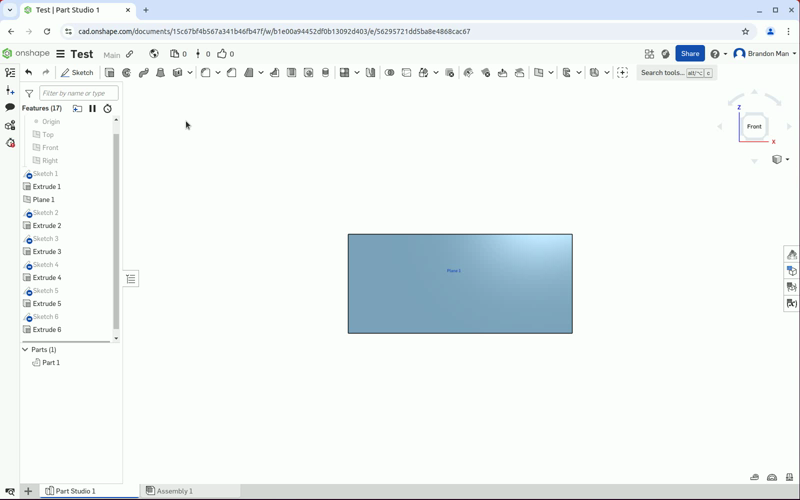
key(shift+h)
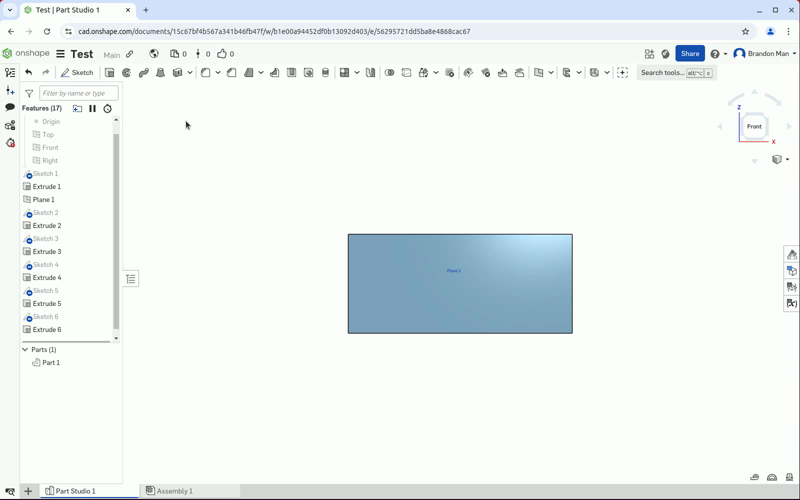
key(shift+h)
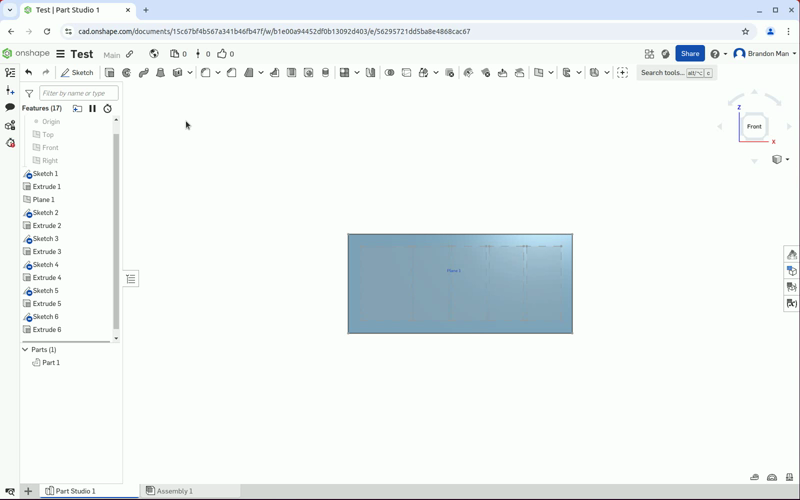
key(shift+7)
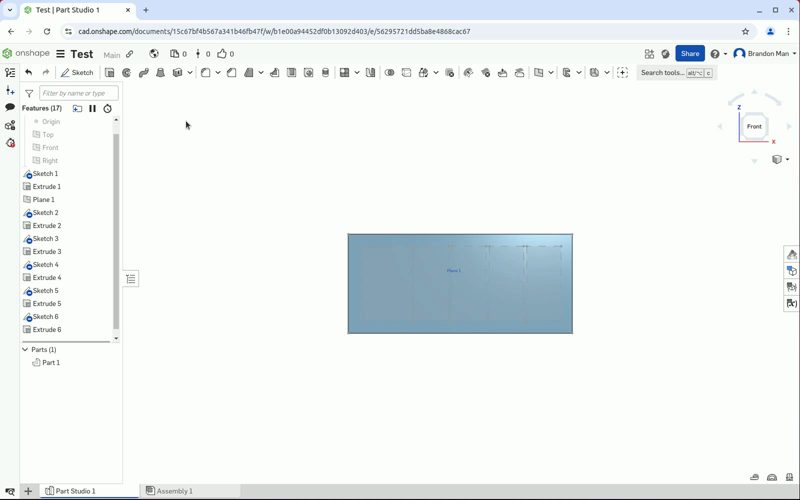
key(left, 2)
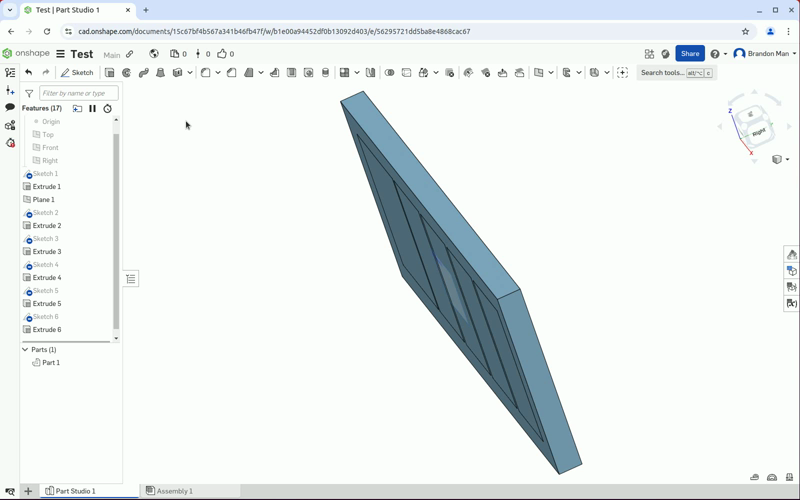
key(down, 2)
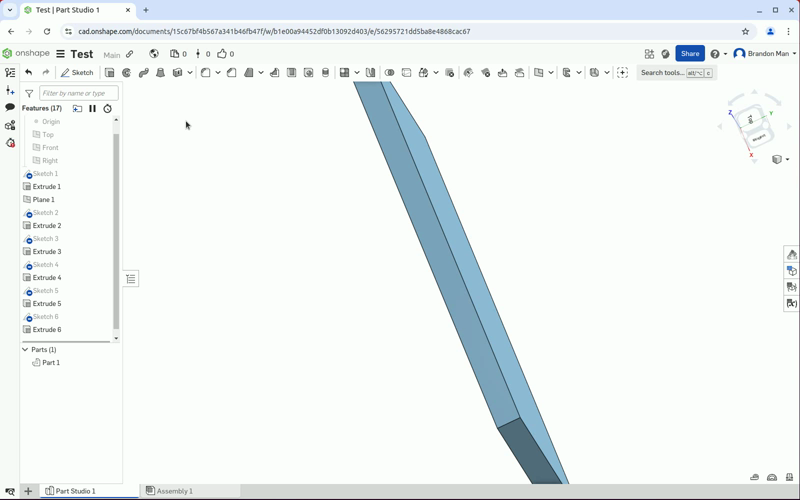
key(up, 2)
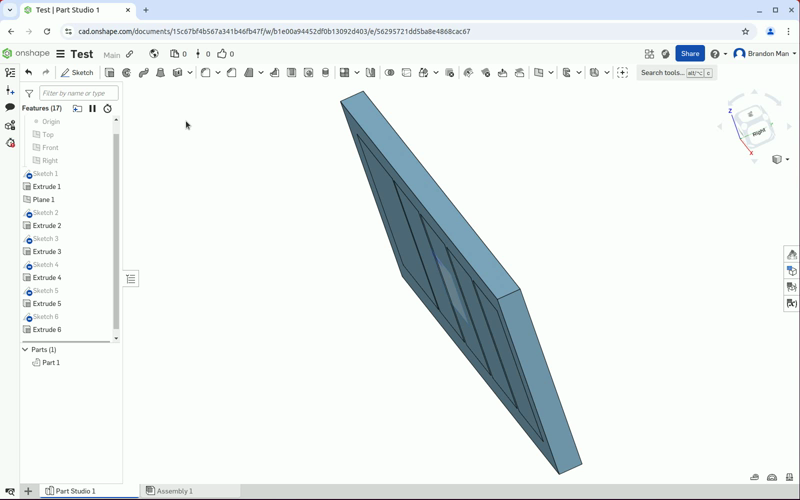
key(right, 2)
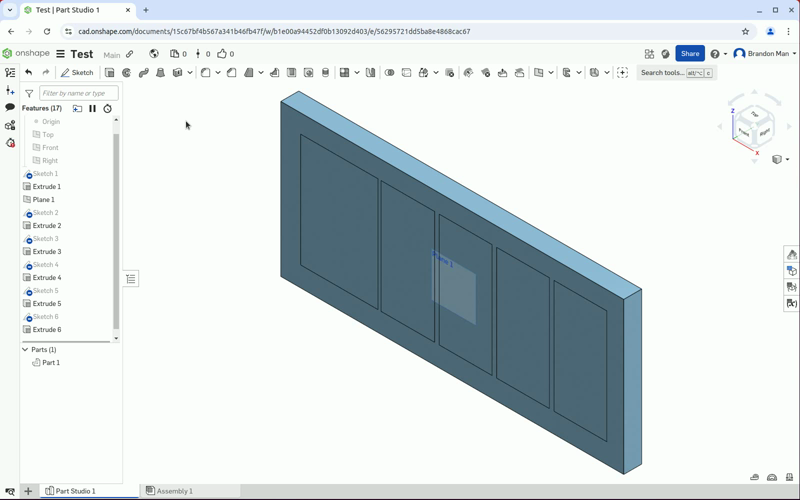
mouse_move(69, 176)
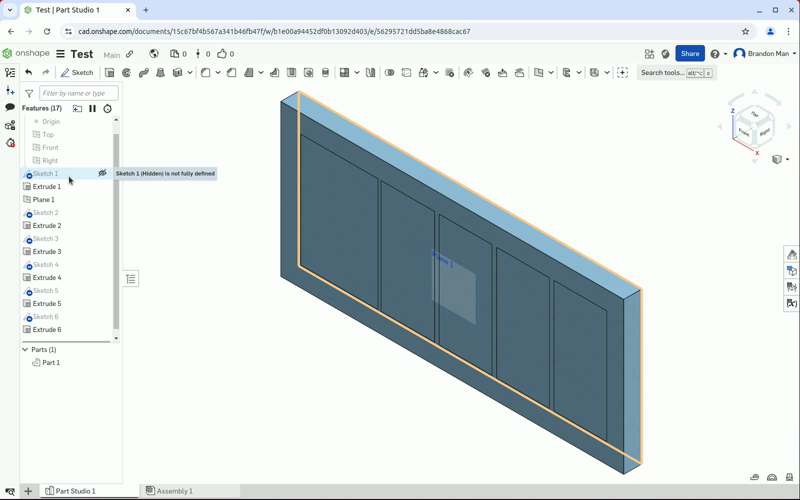
click(69, 176)